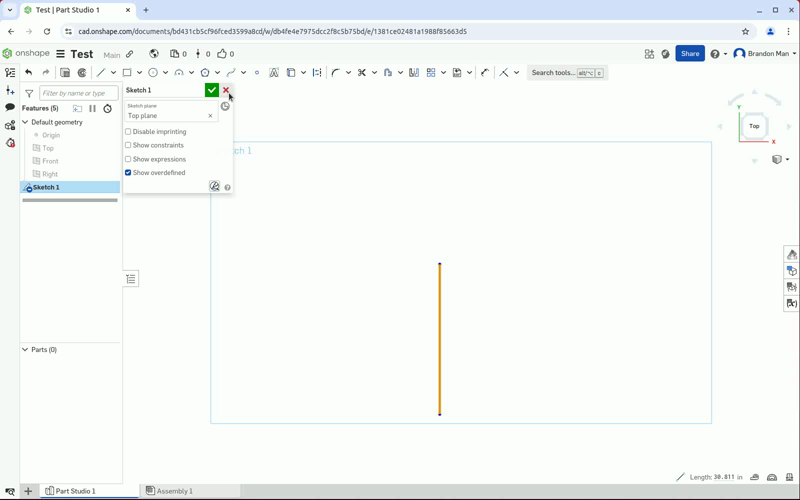
key(shift+h)
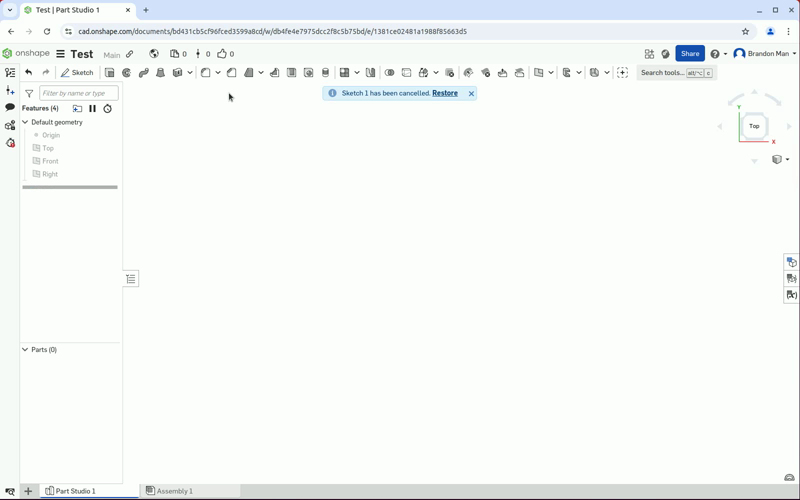
mouse_move(73, 352)
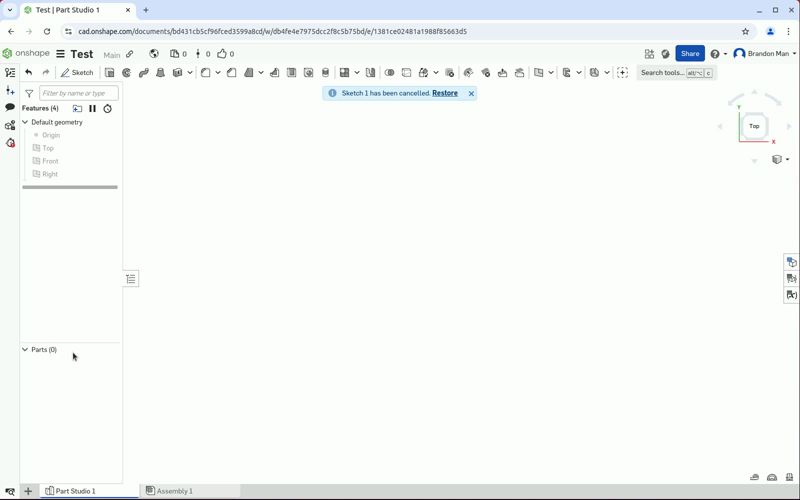
key(y)
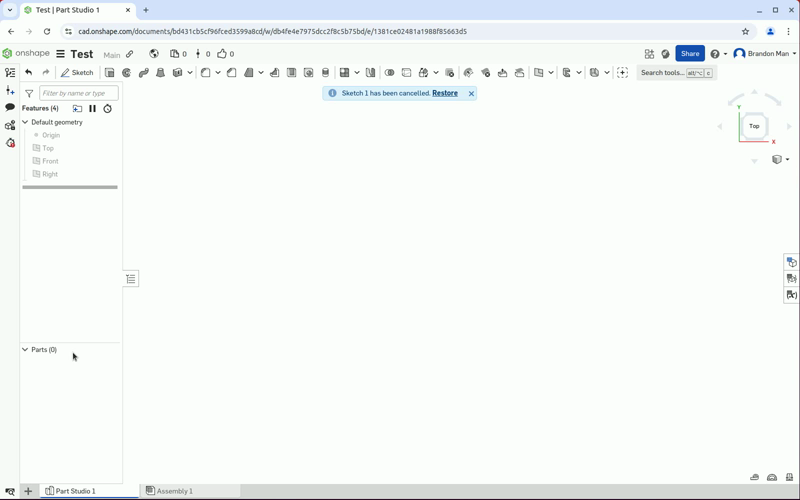
key(shift+p)
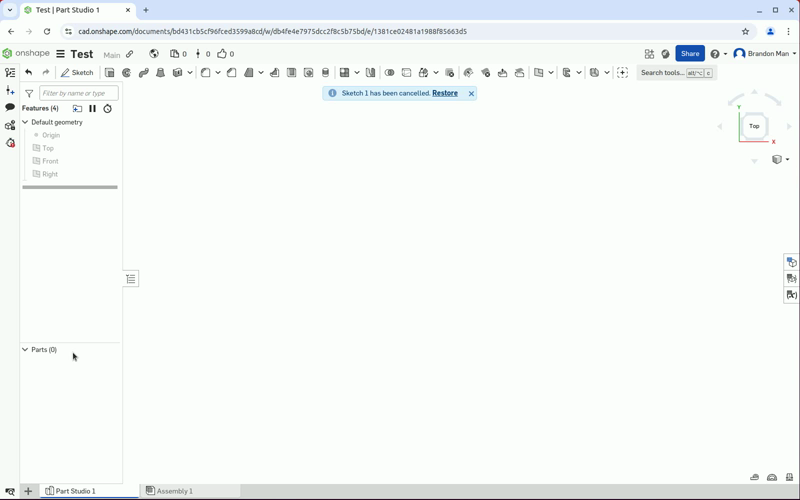
key(space)
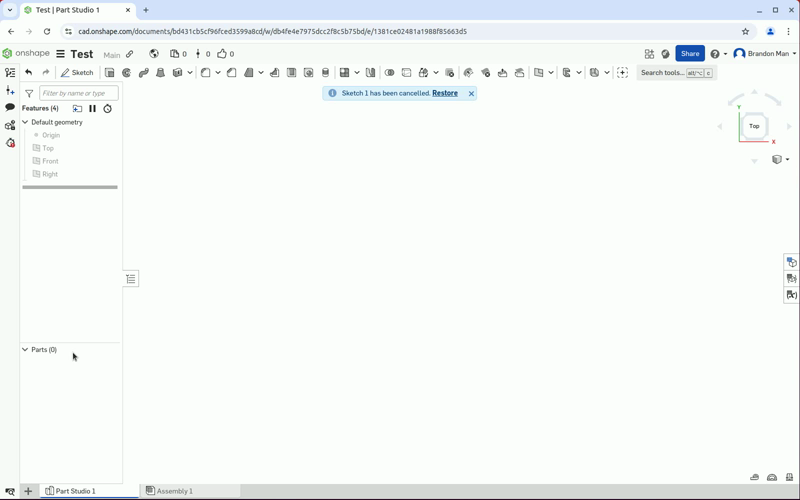
key_down(shift)
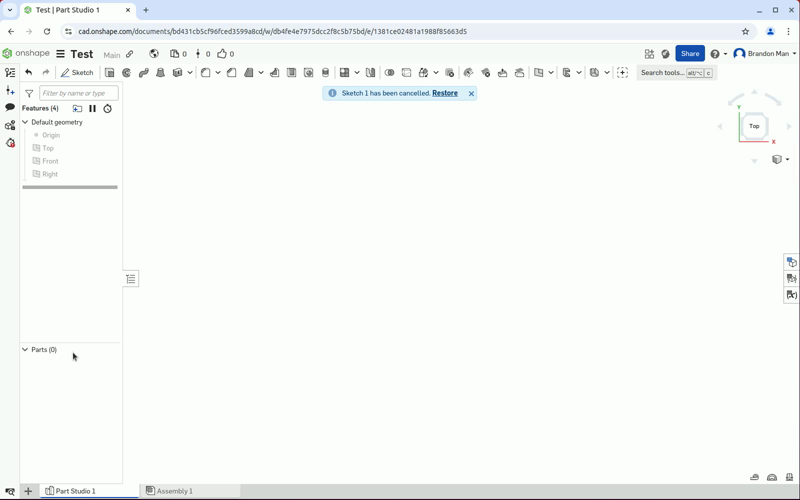
key(up)
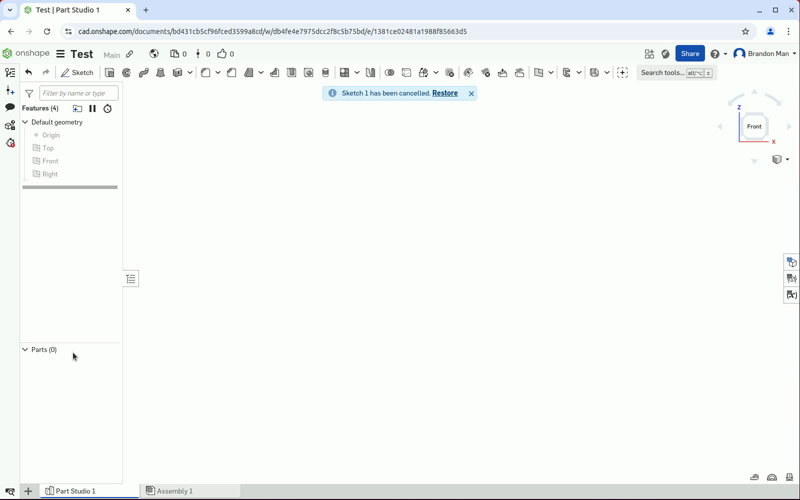
key_up(shift)
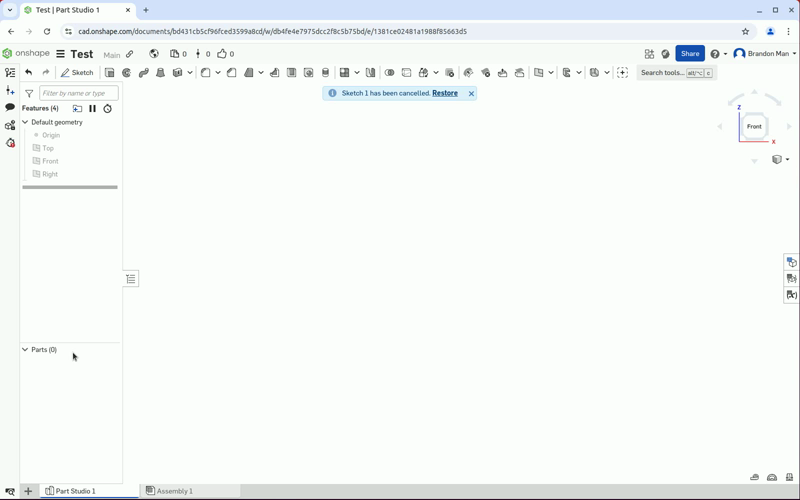
mouse_move(73, 352)
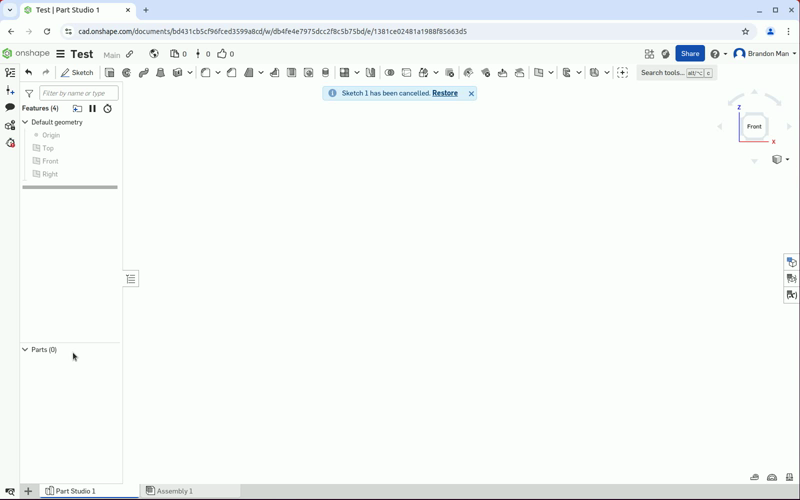
key(shift+y)
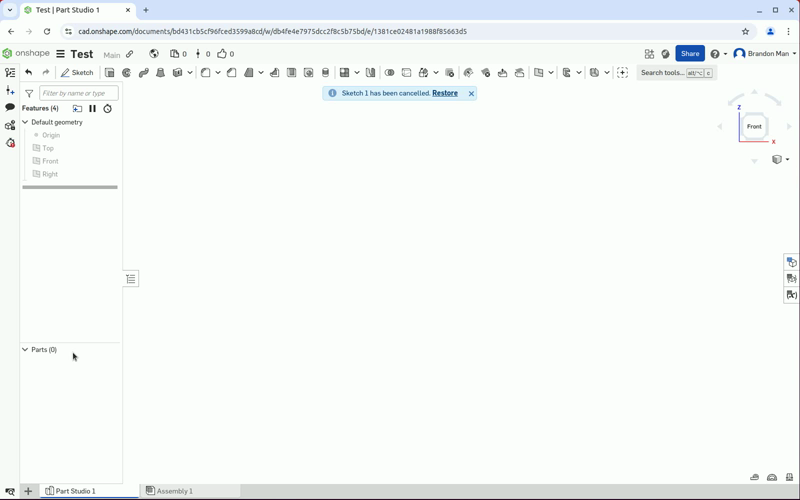
key(shift+s)
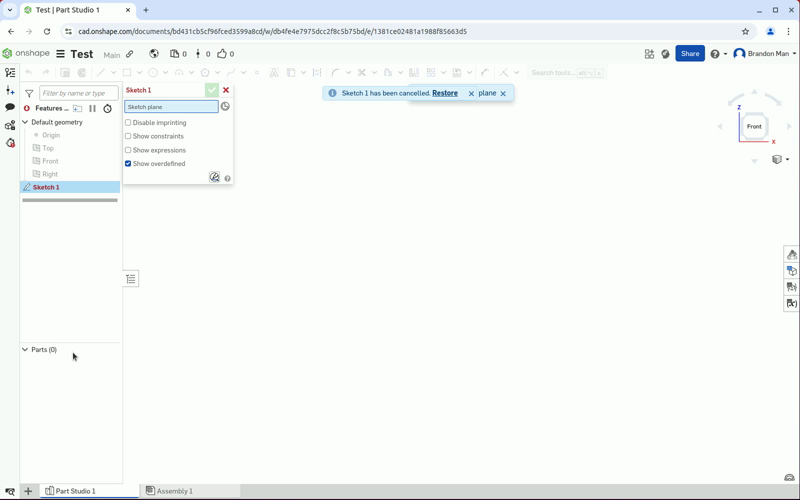
mouse_move(73, 163)
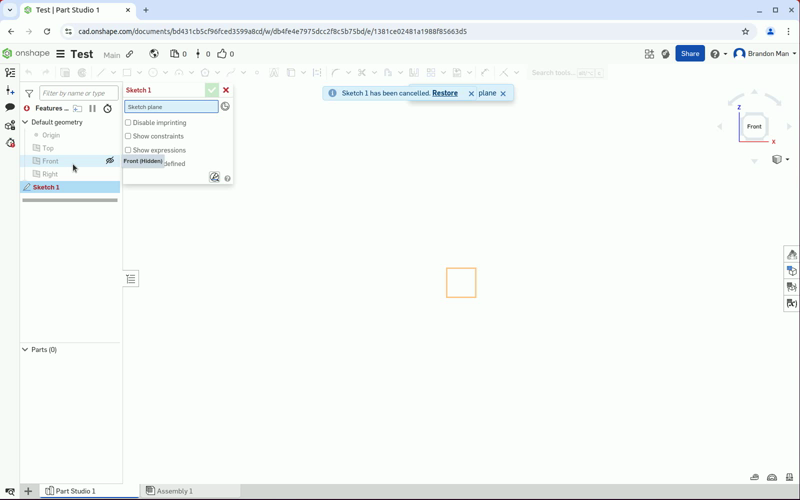
click(73, 163)
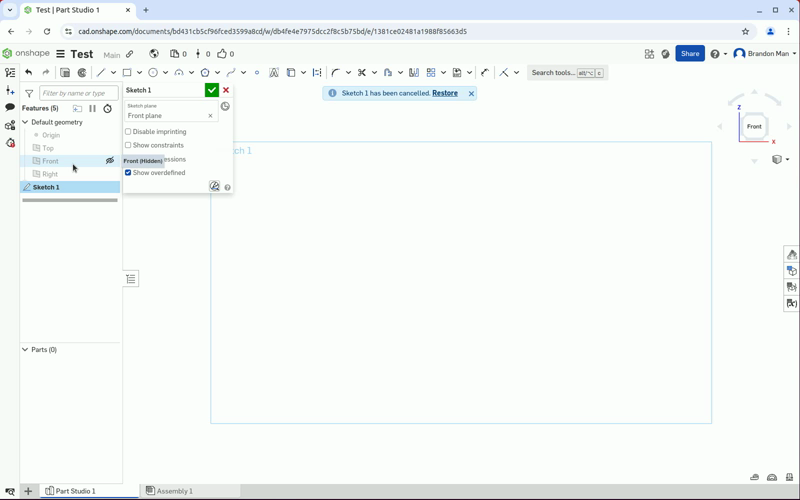
mouse_move(73, 352)
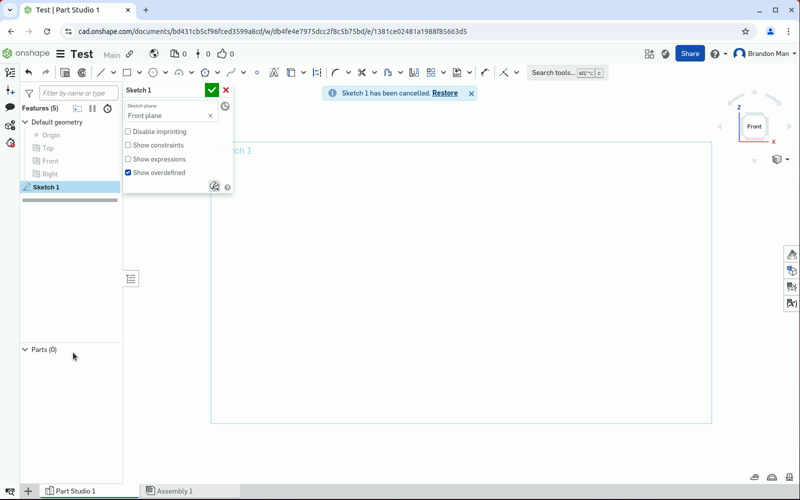
key(y)
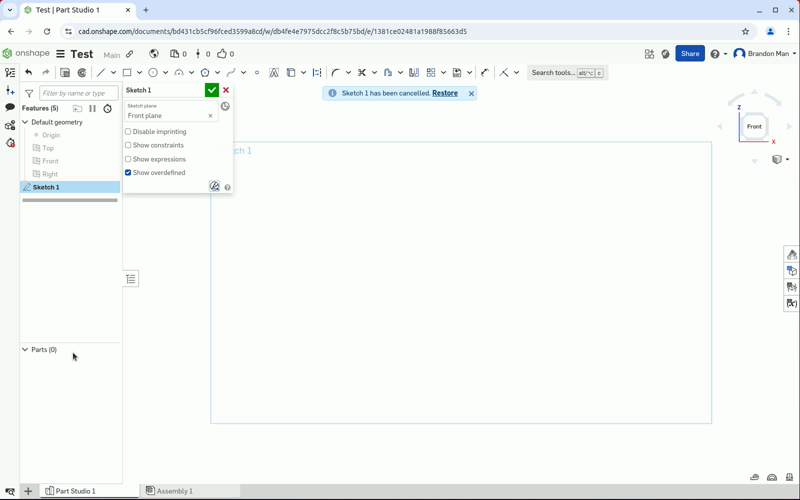
key(l)
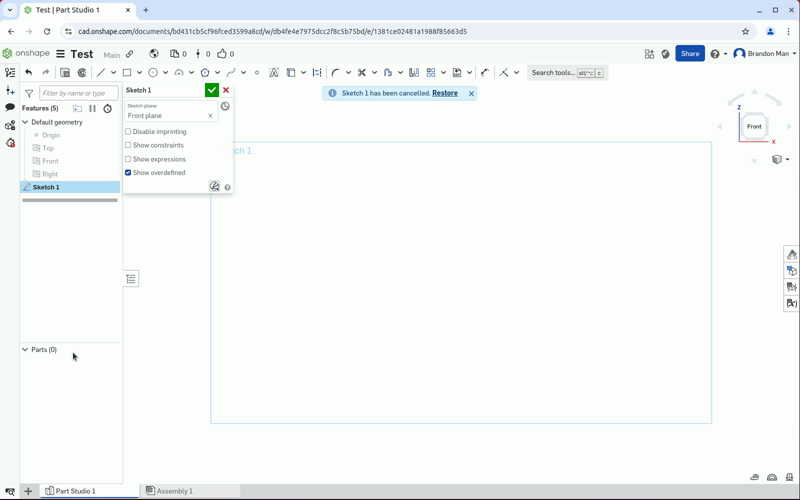
key_down(shift)
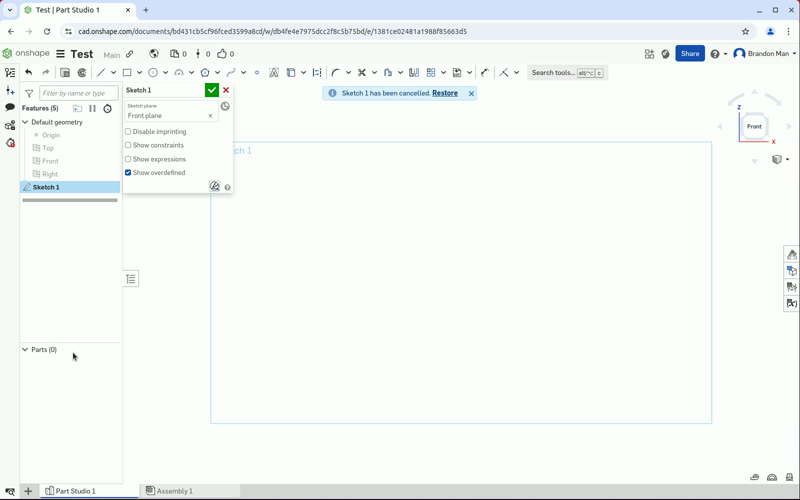
mouse_move(348, 245)
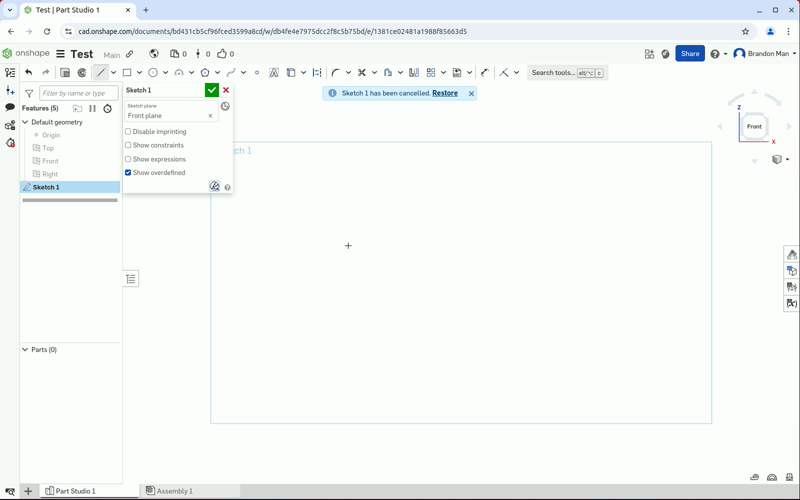
click(348, 245)
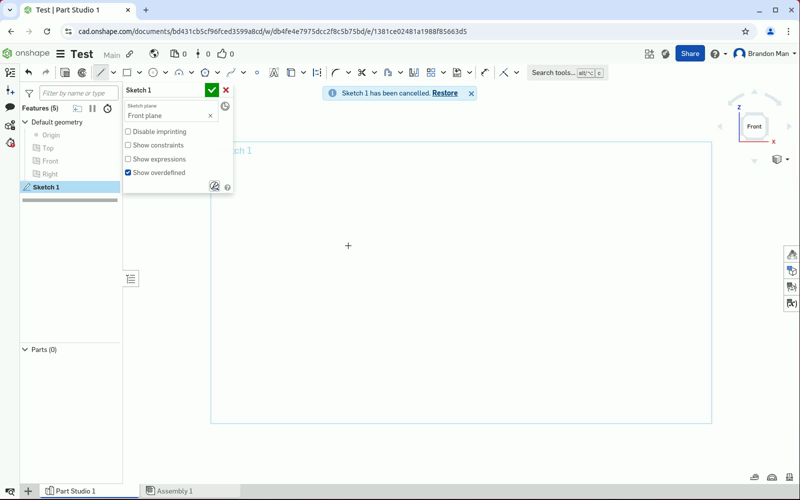
key_up(shift)
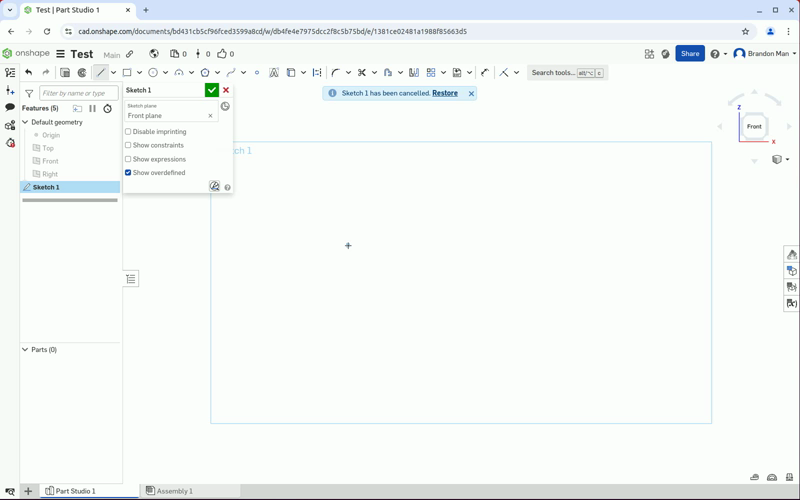
key_down(shift)
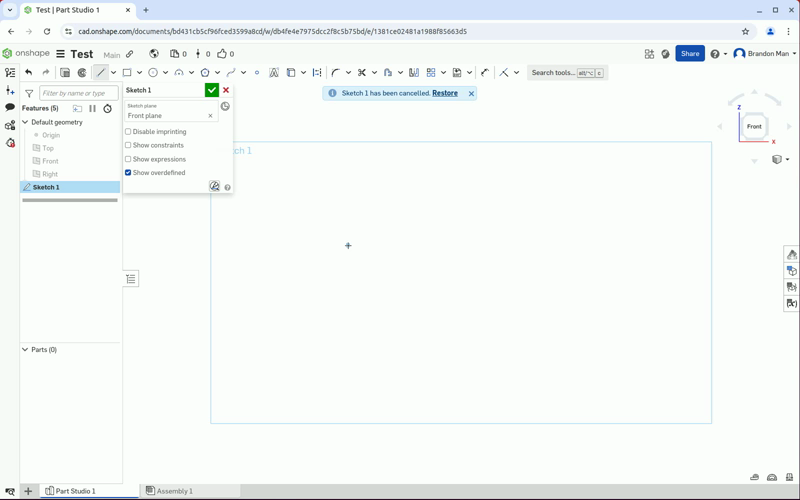
mouse_move(378, 245)
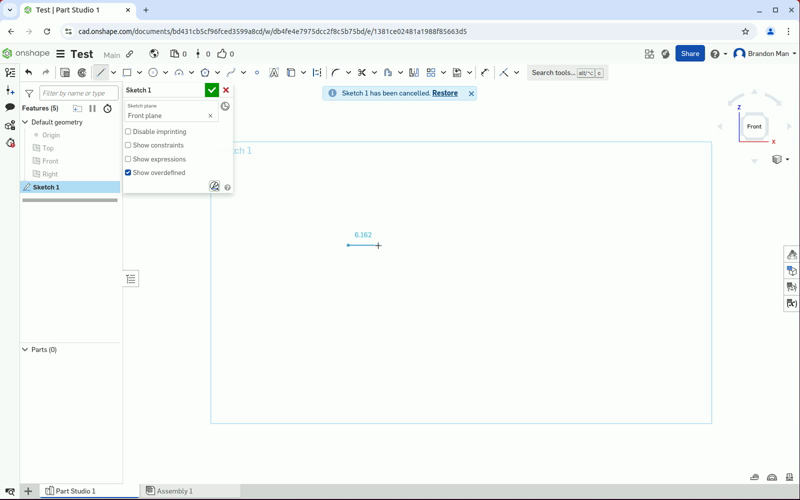
mouse_move(368, 245)
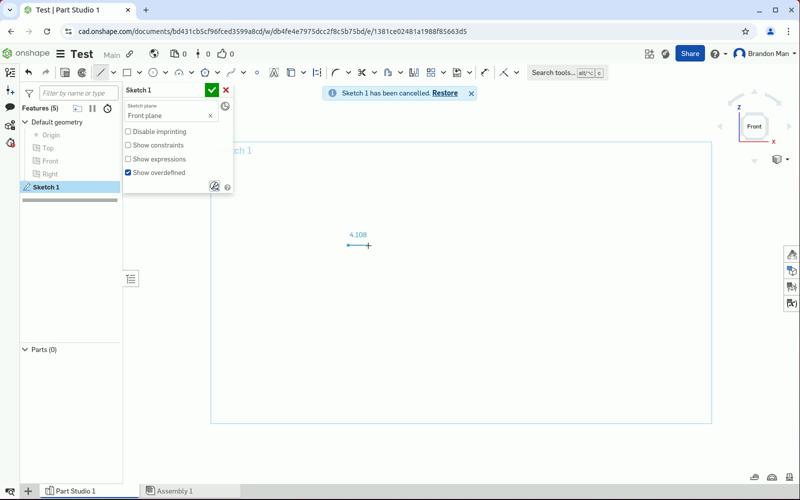
click(368, 245)
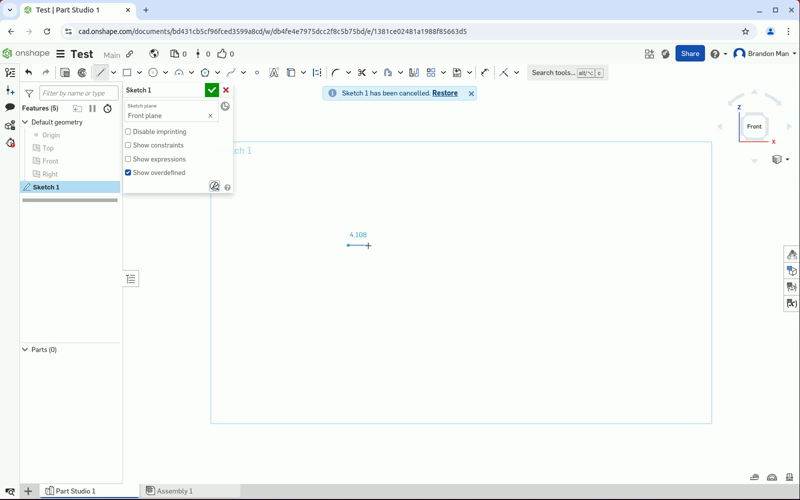
key_up(shift)
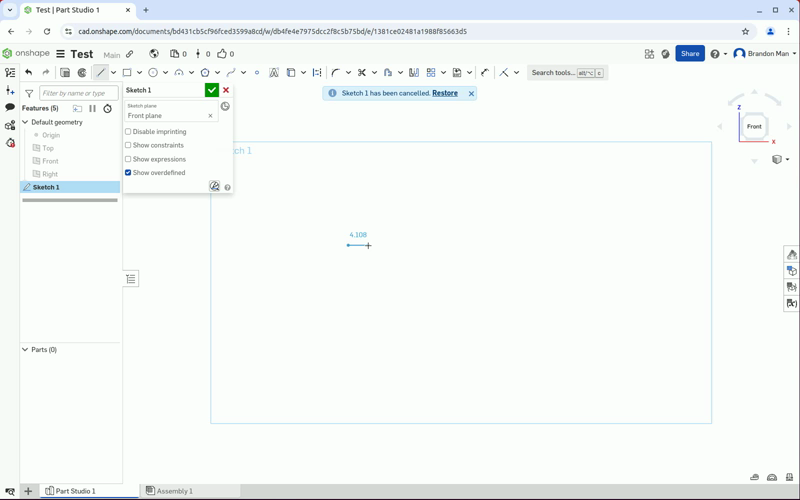
key_down(shift)
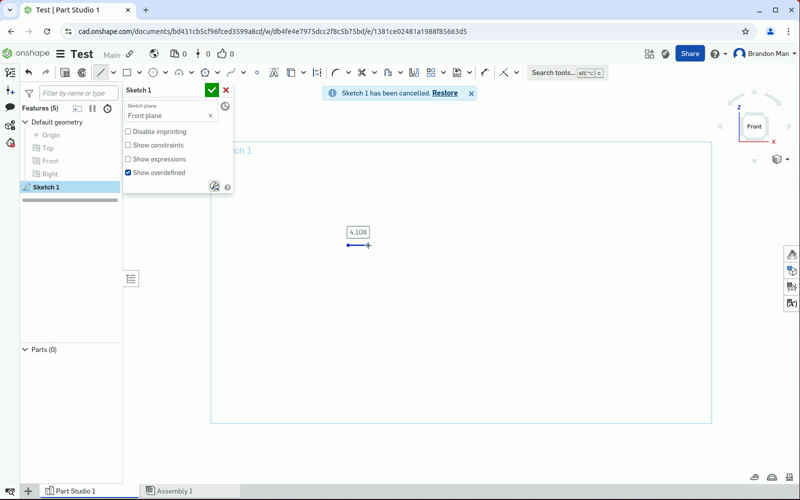
mouse_move(398, 245)
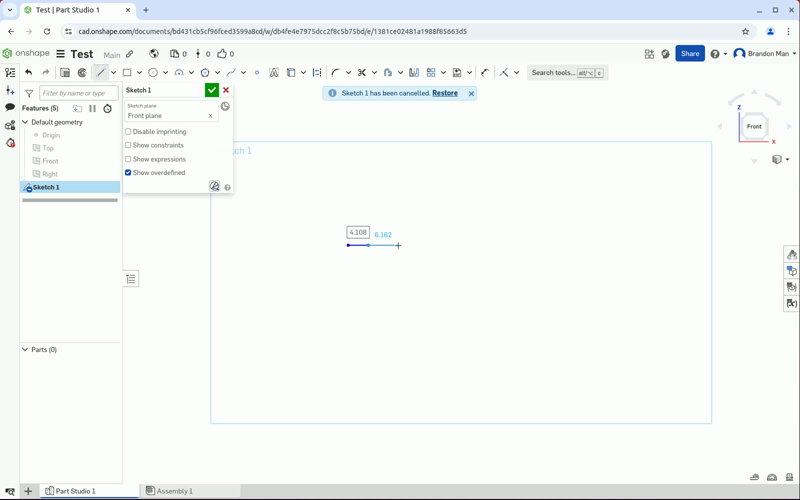
mouse_move(368, 225)
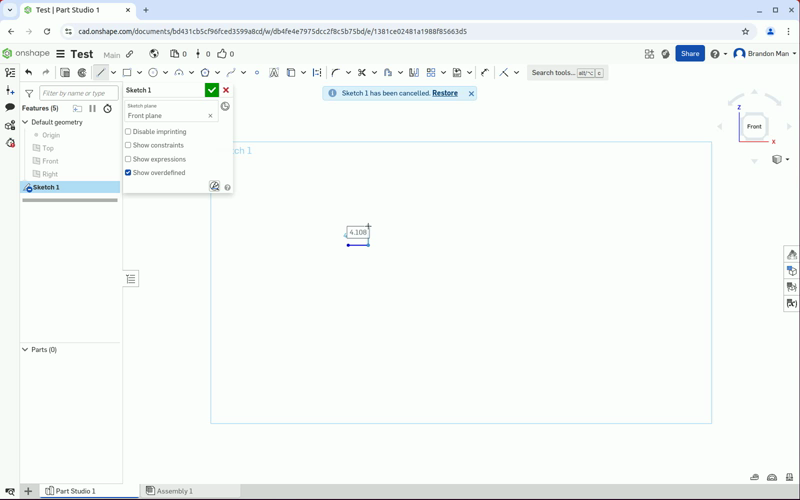
click(368, 225)
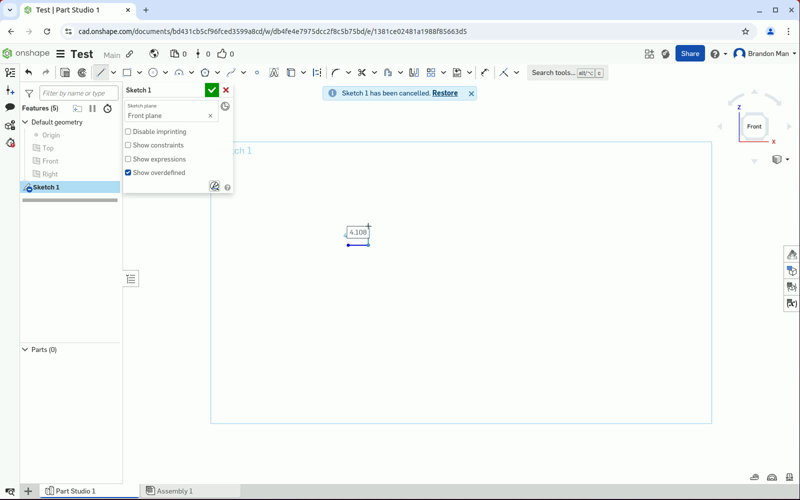
key_up(shift)
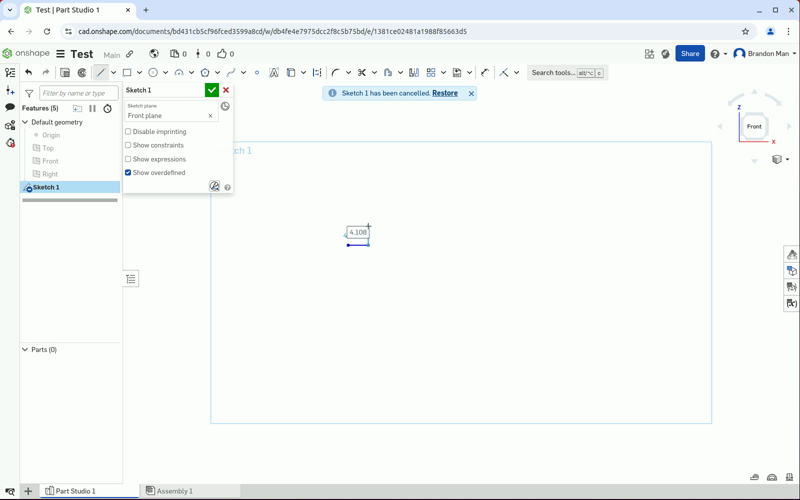
key_down(shift)
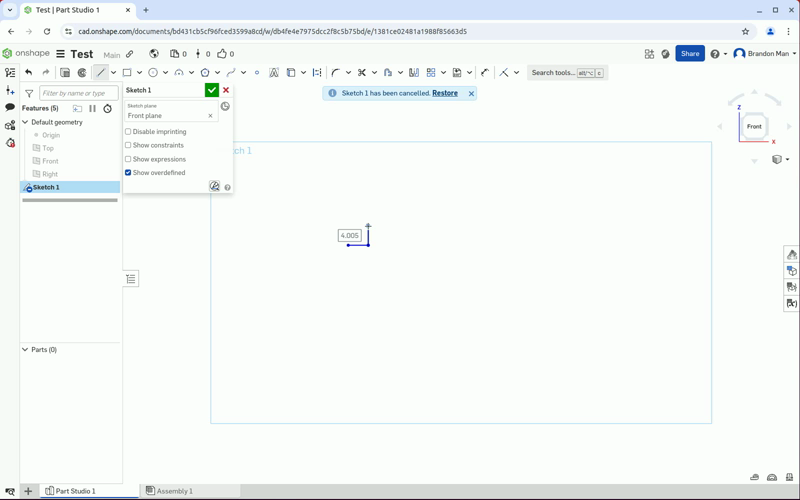
mouse_move(398, 225)
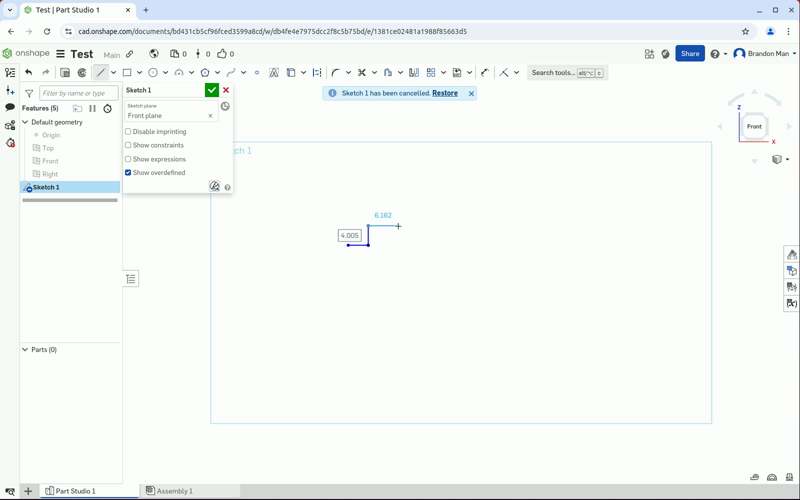
mouse_move(348, 225)
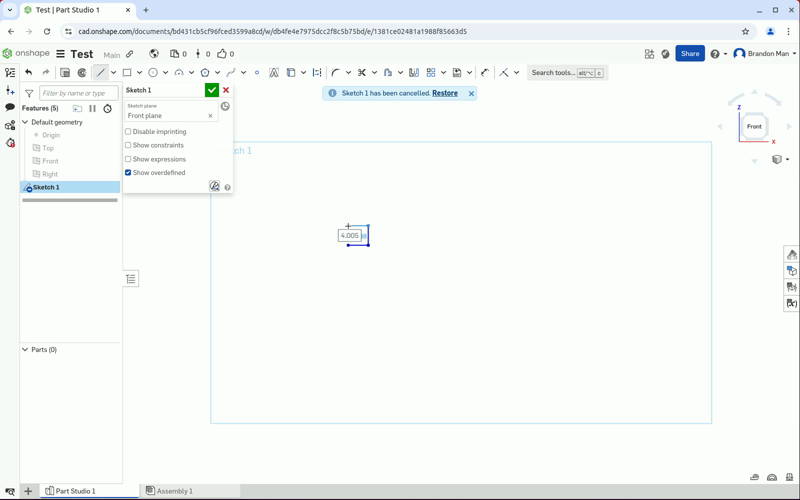
click(348, 225)
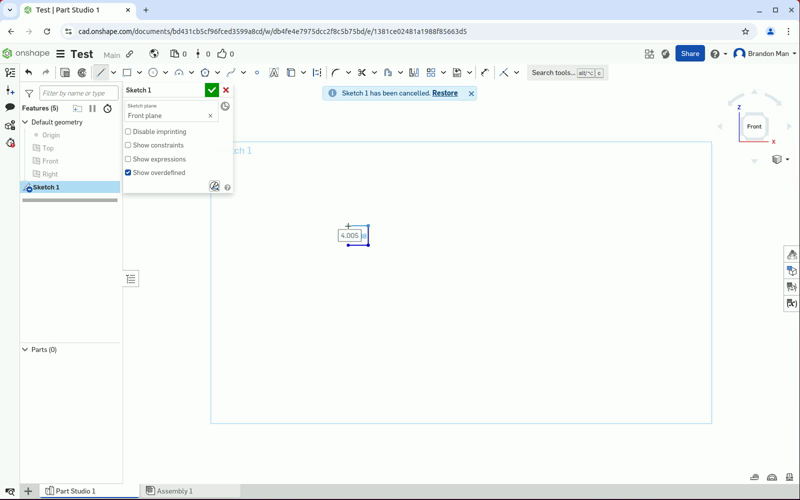
key_up(shift)
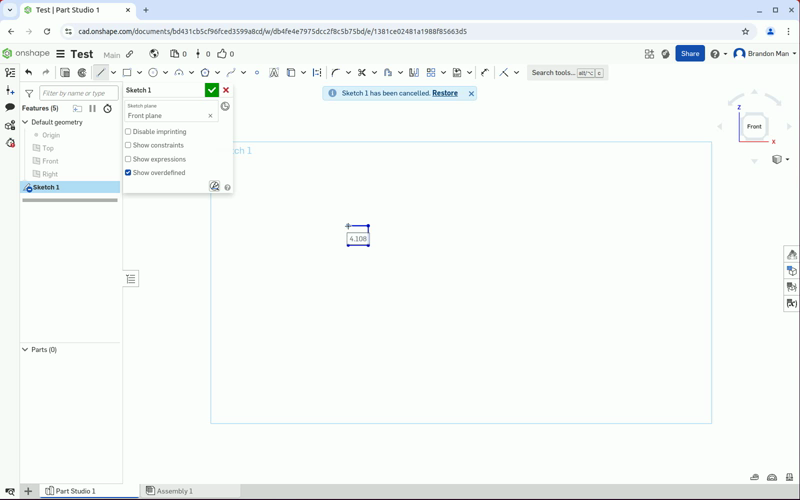
mouse_move(378, 225)
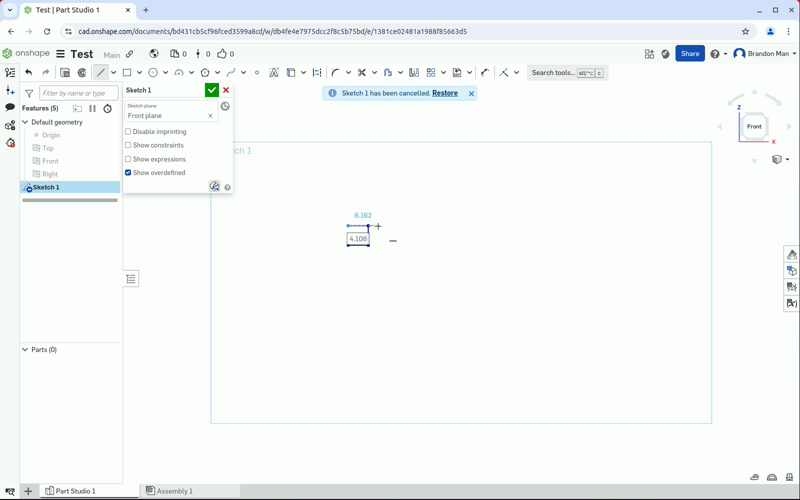
key_down(shift)
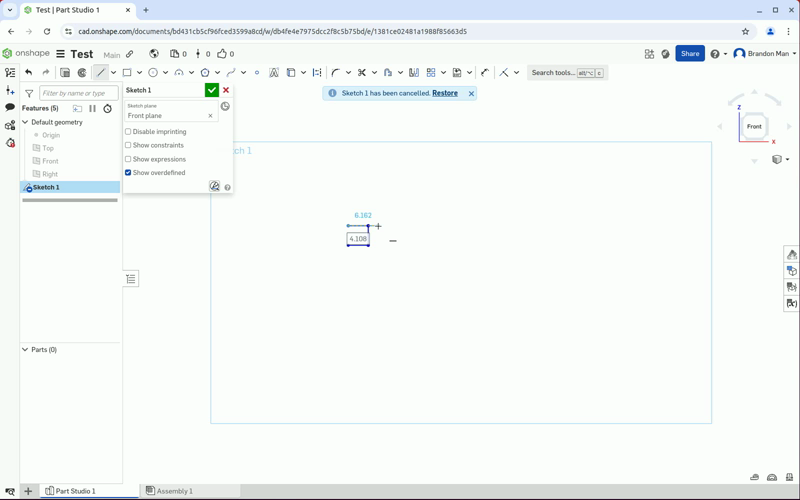
mouse_move(348, 245)
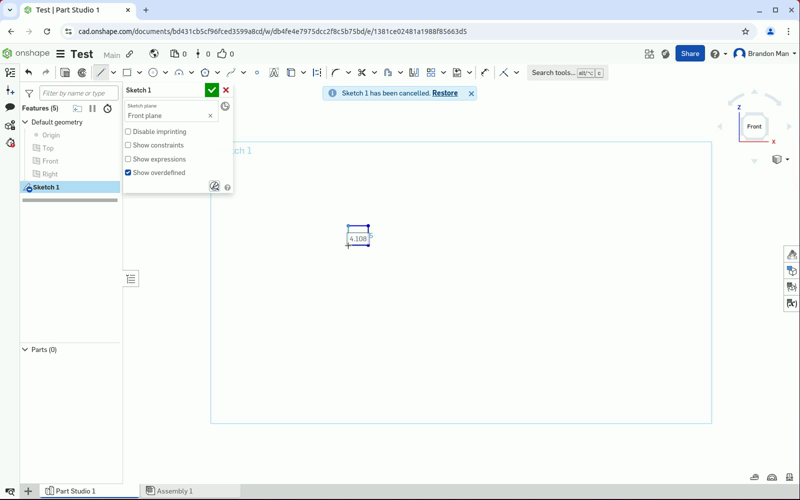
key_up(shift)
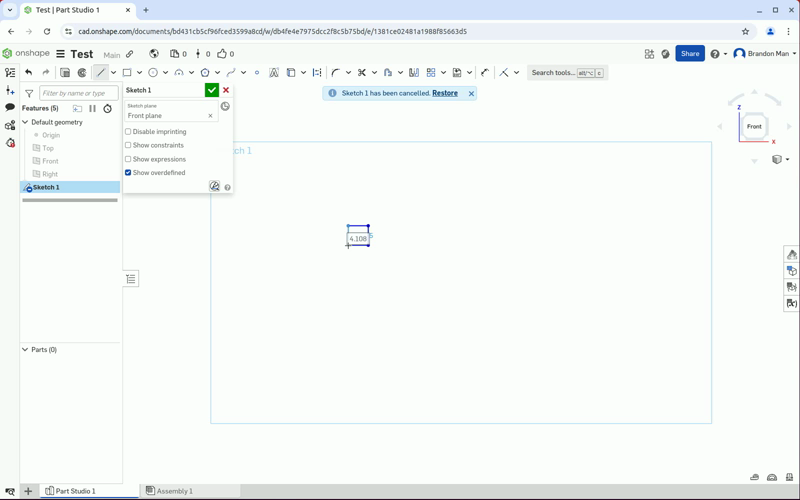
click(348, 245)
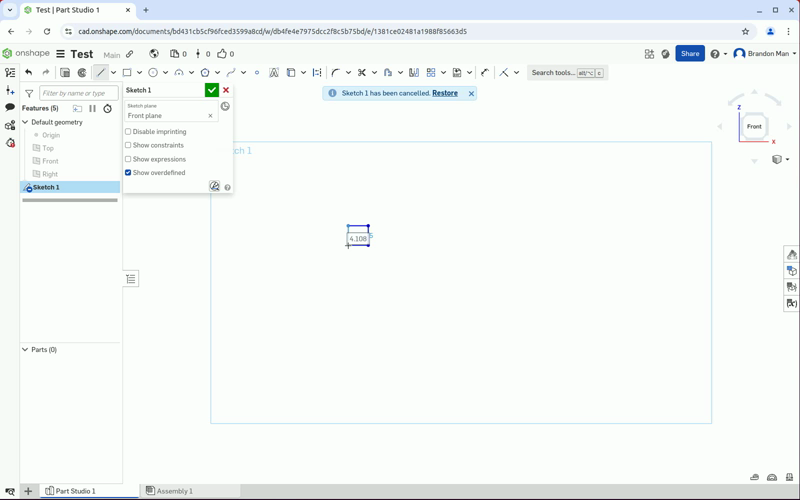
key(esc)
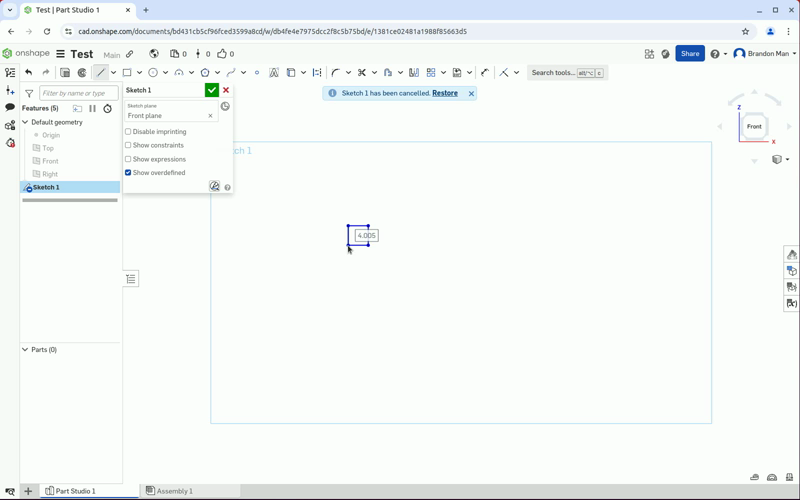
mouse_move(358, 242)
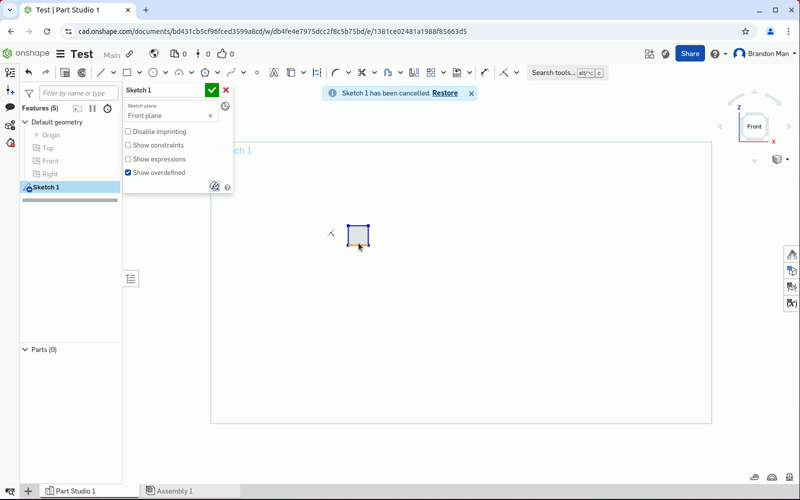
scroll(6)
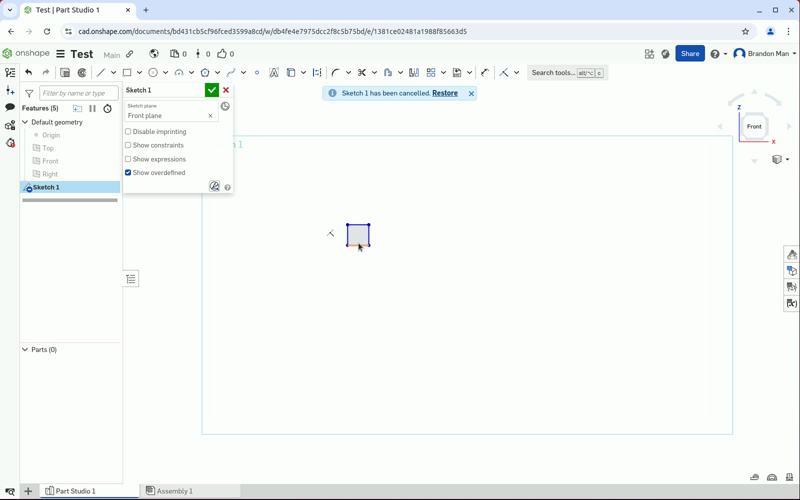
scroll(6)
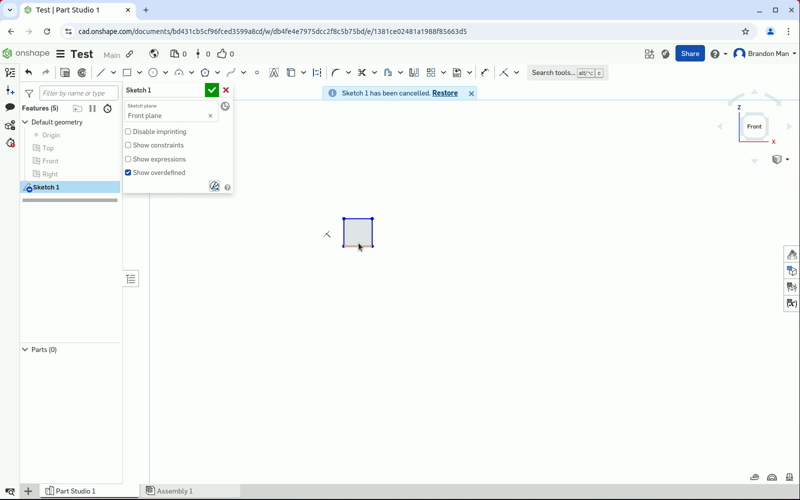
scroll(6)
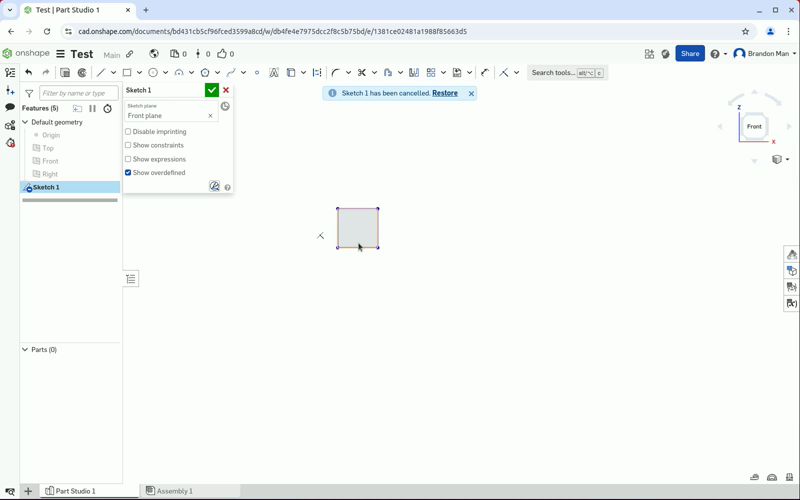
scroll(6)
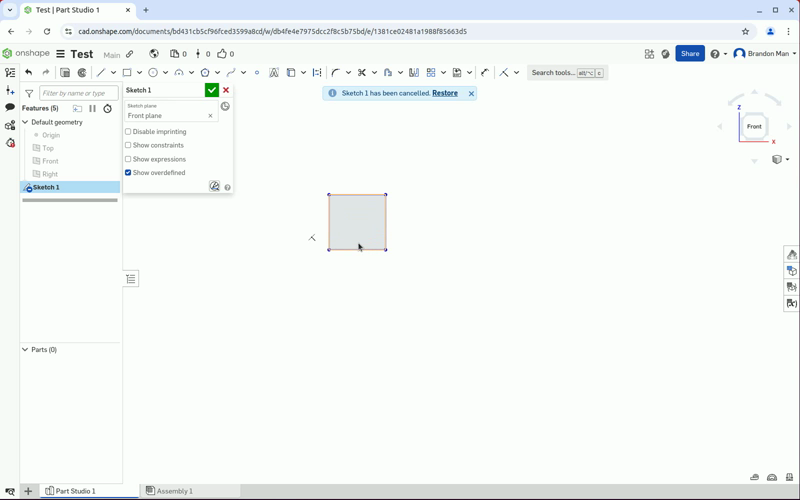
scroll(6)
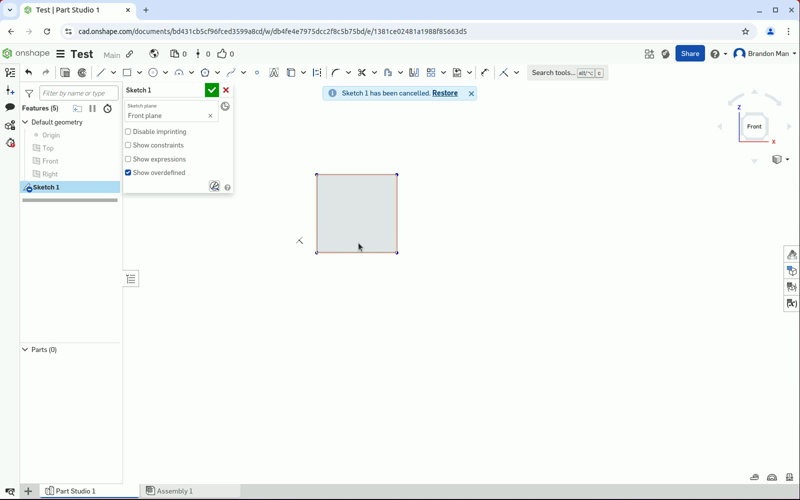
scroll(6)
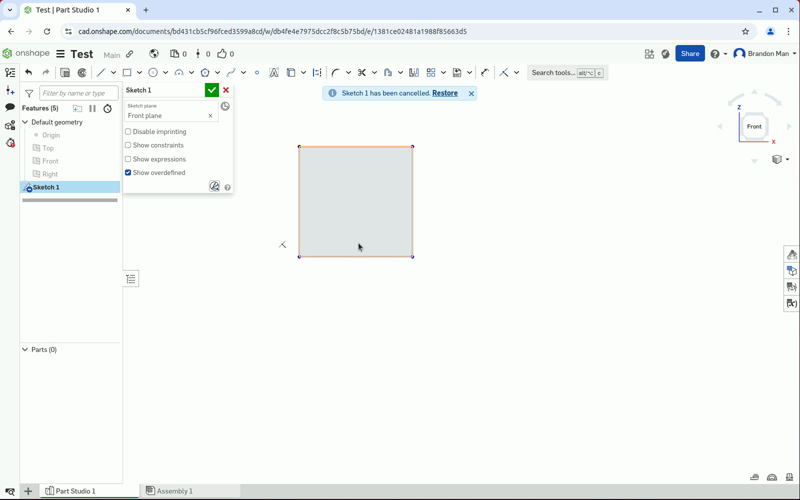
scroll(6)
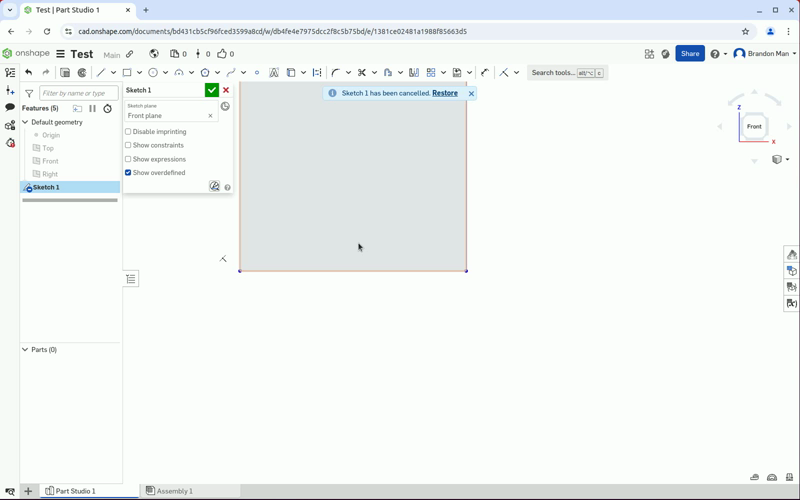
click(358, 242)
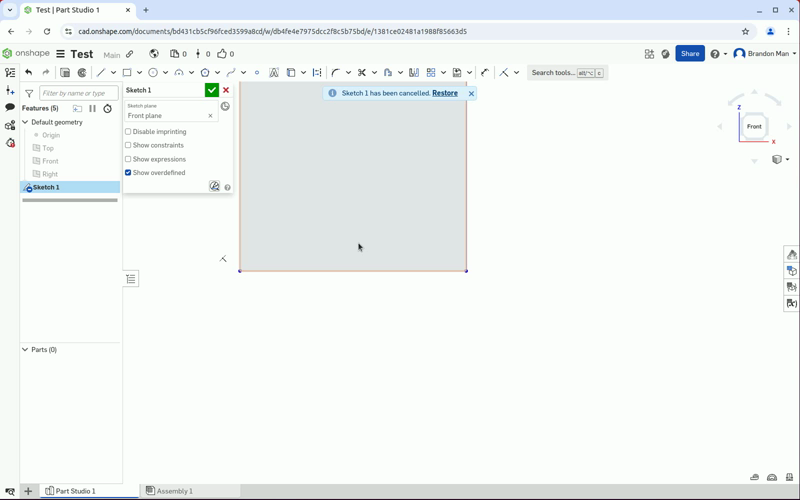
scroll(-6)
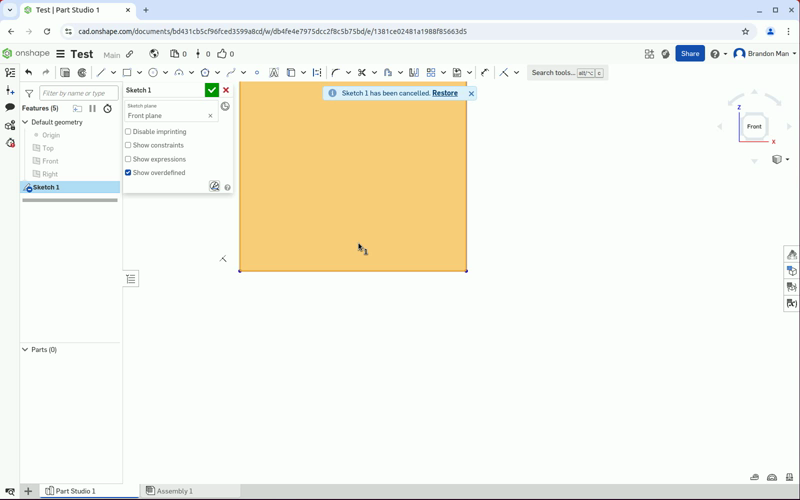
scroll(-6)
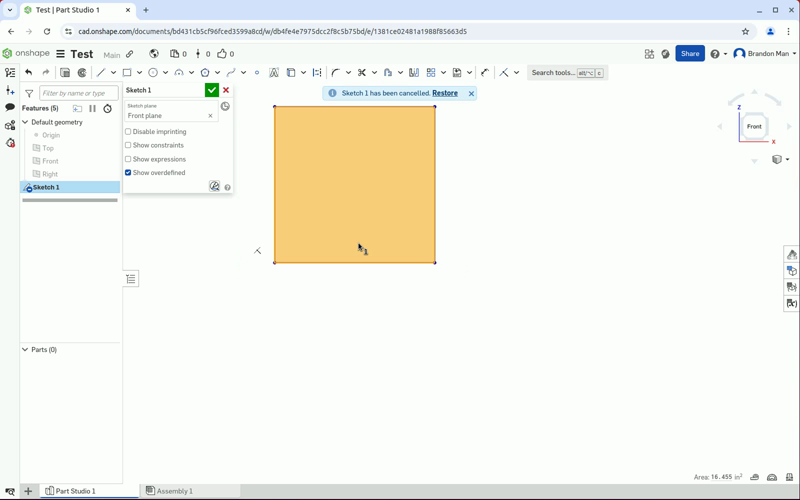
scroll(-6)
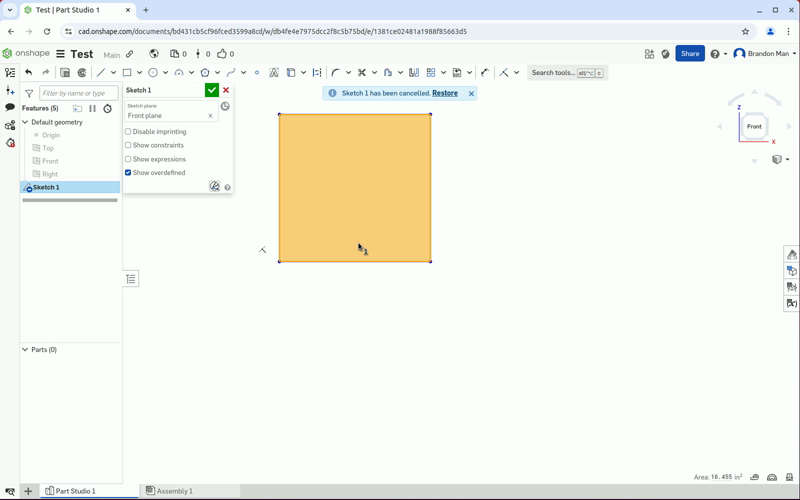
scroll(-6)
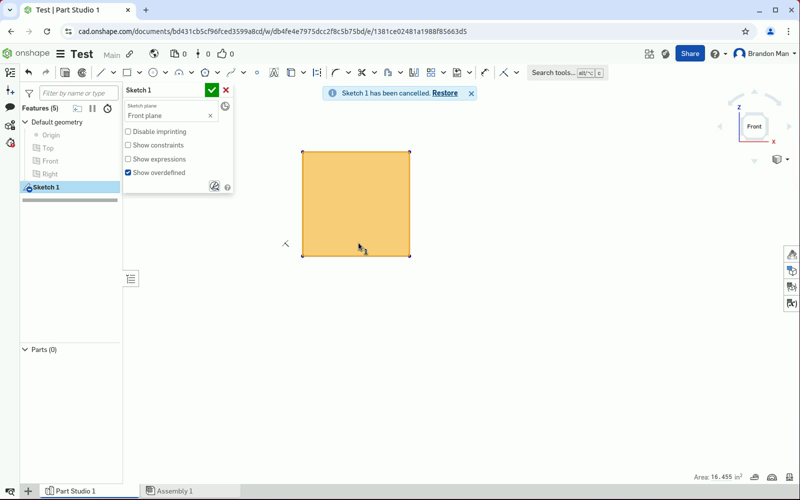
scroll(-6)
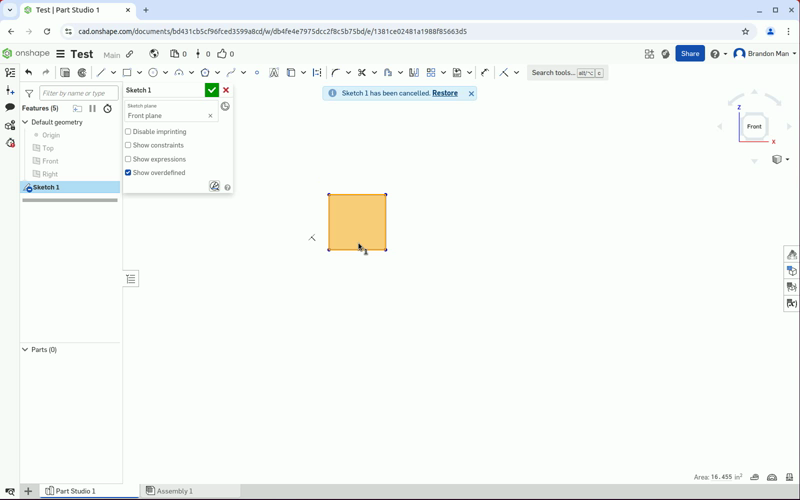
scroll(-6)
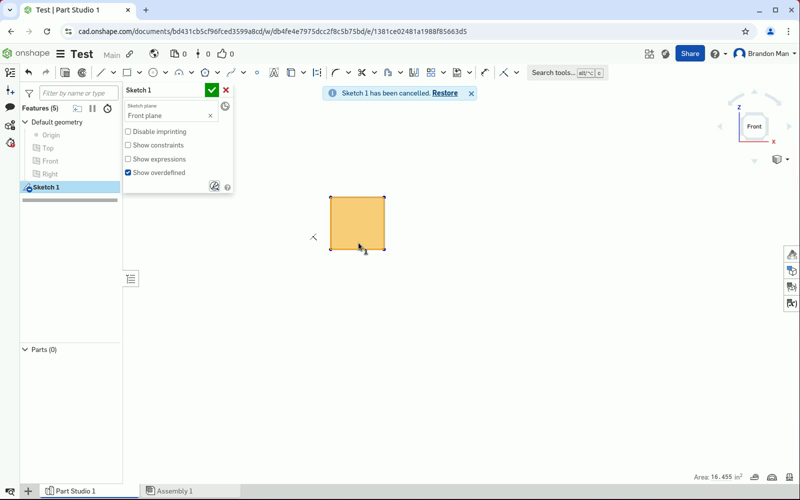
scroll(-6)
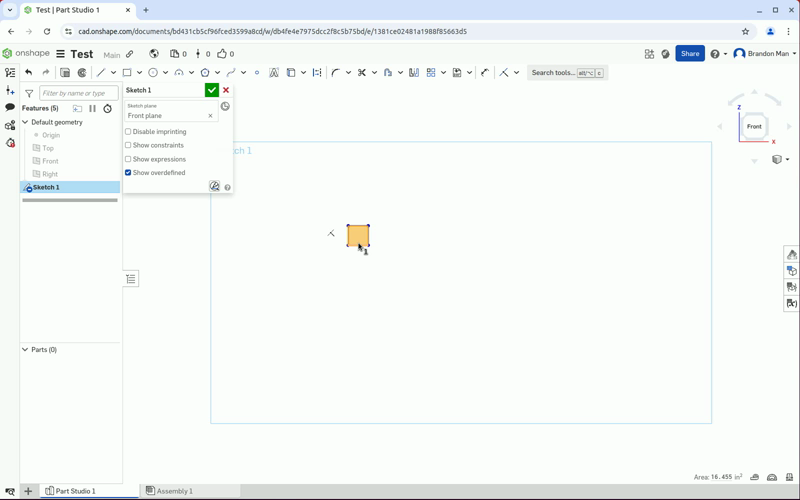
mouse_move(73, 352)
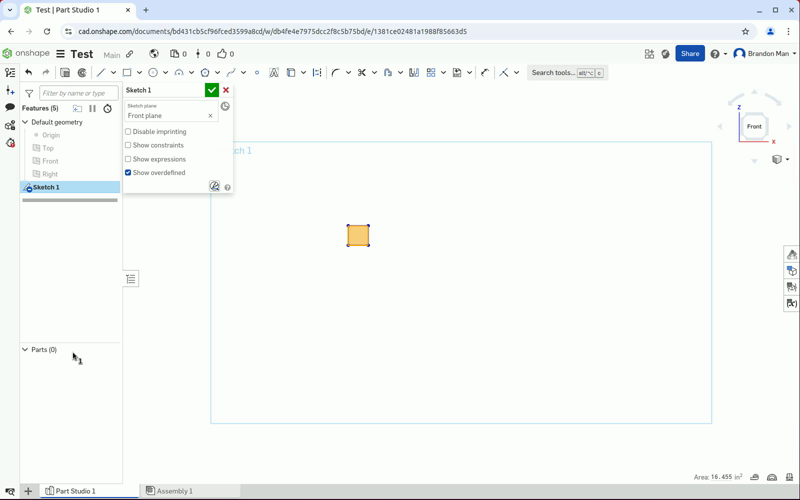
key(shift+y)
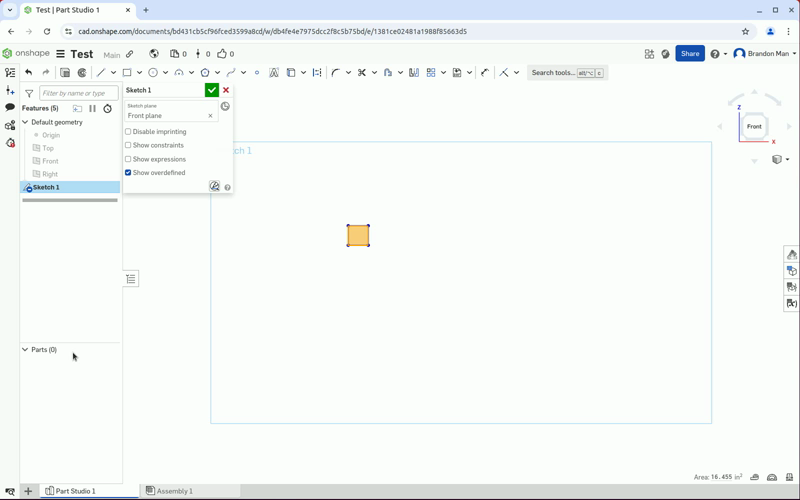
key(shift+e)
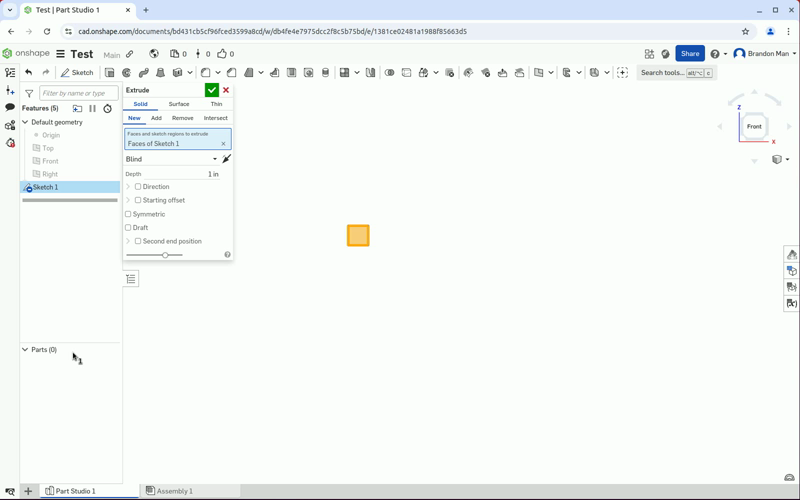
mouse_move(143, 106)
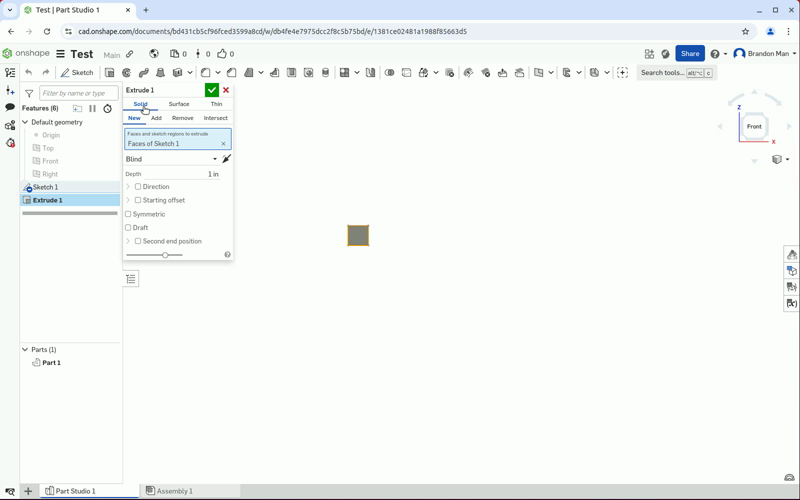
click(143, 106)
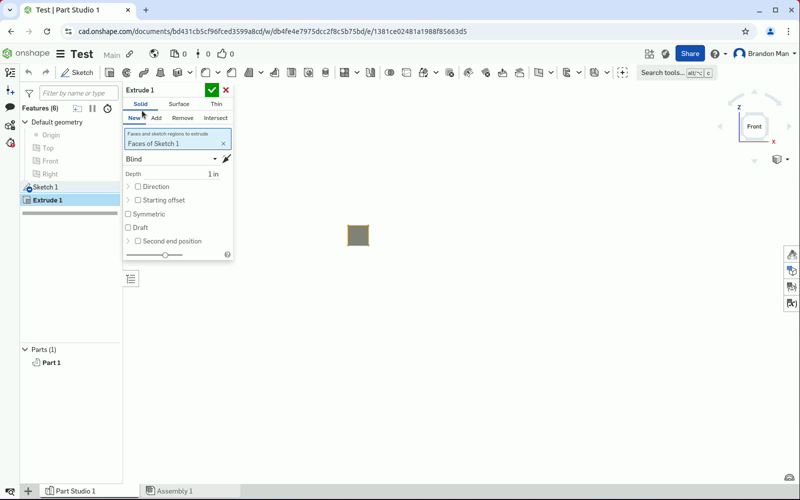
mouse_move(137, 120)
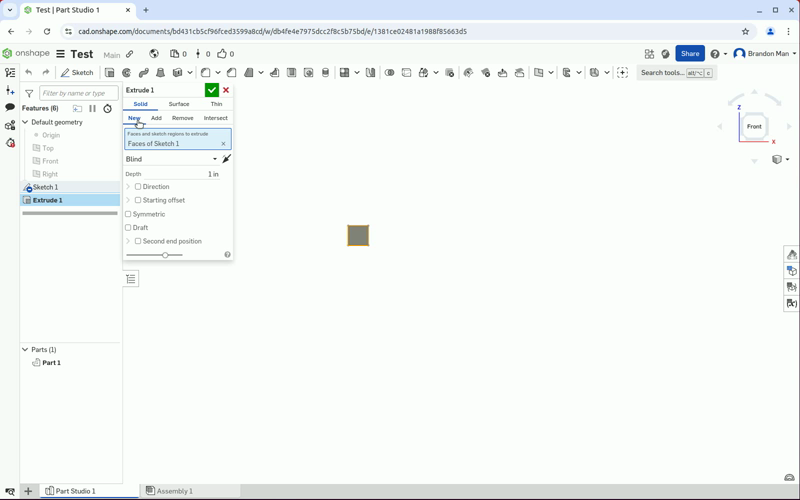
click(137, 120)
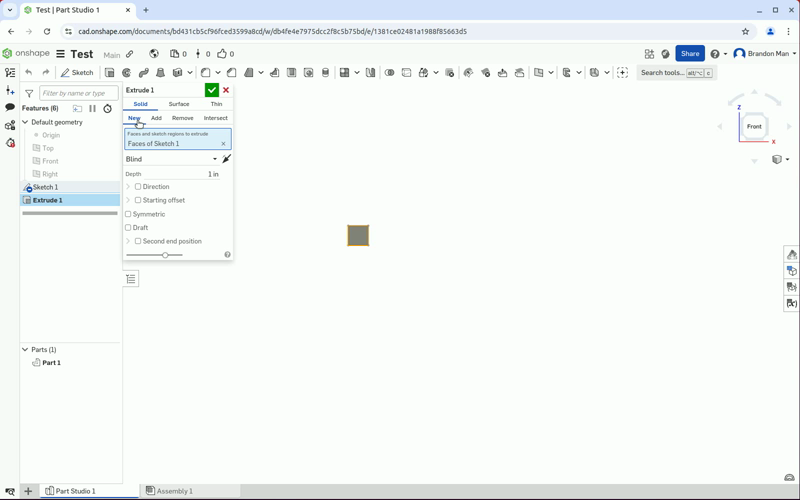
key(tab, 4)
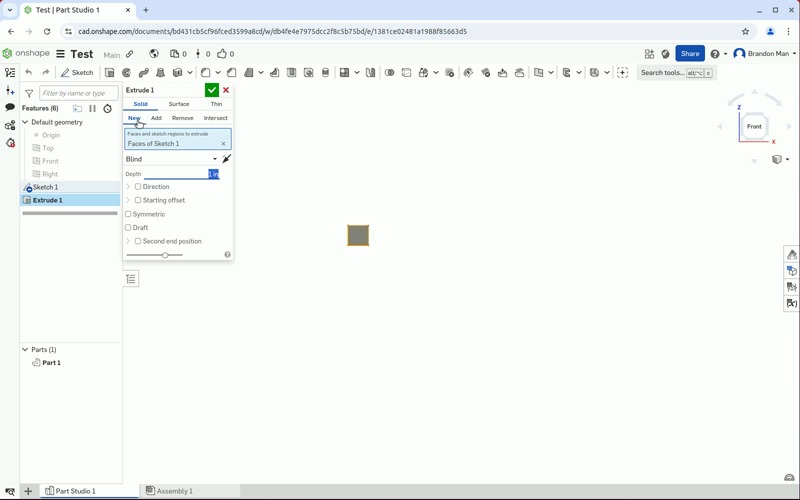
text(11.554)
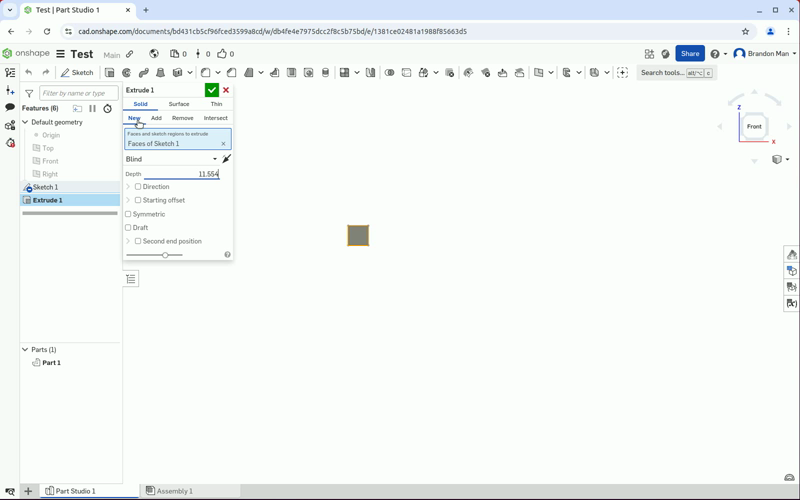
key(enter)
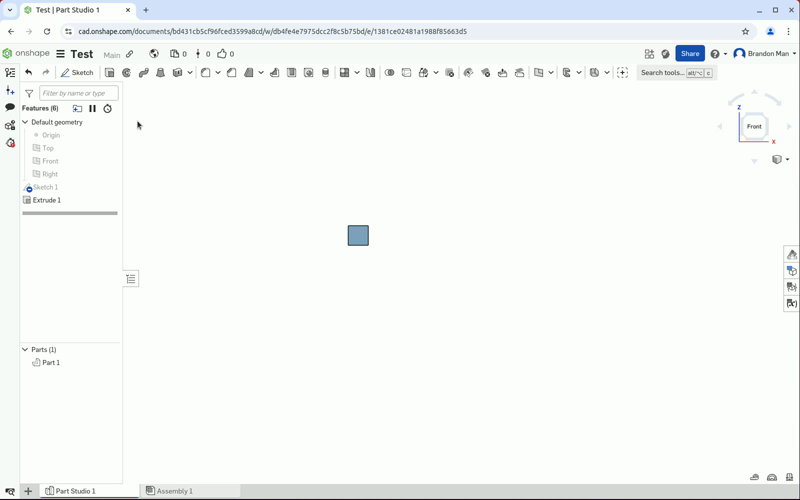
key(shift+h)
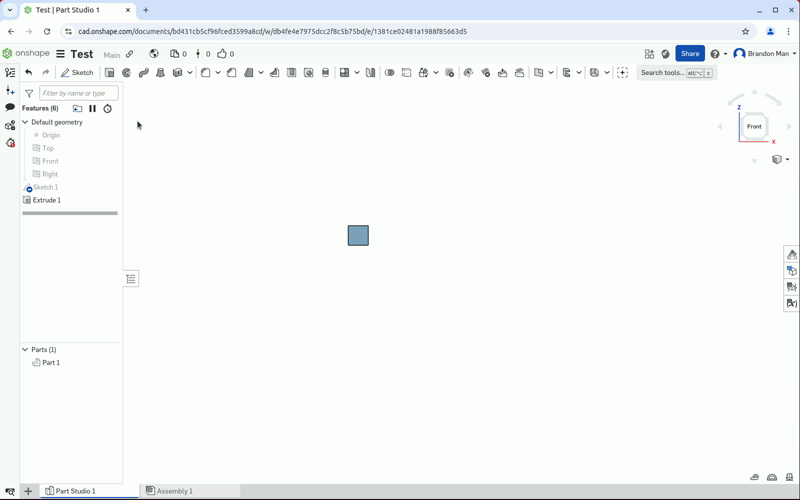
key(shift+h)
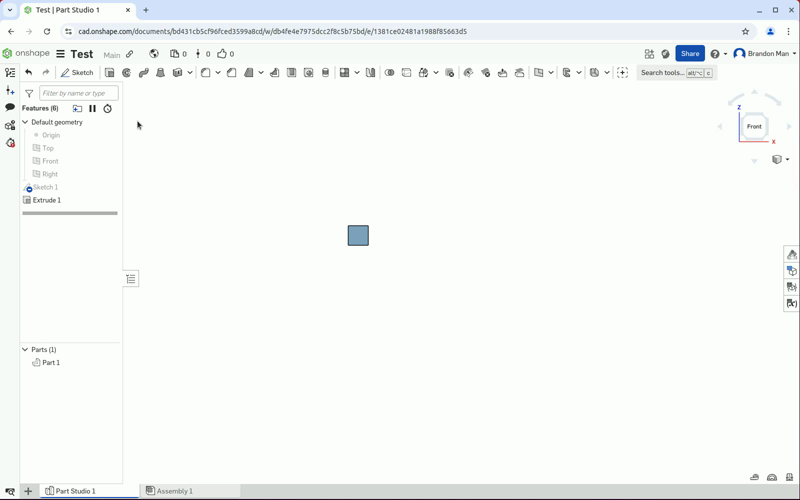
mouse_move(73, 189)
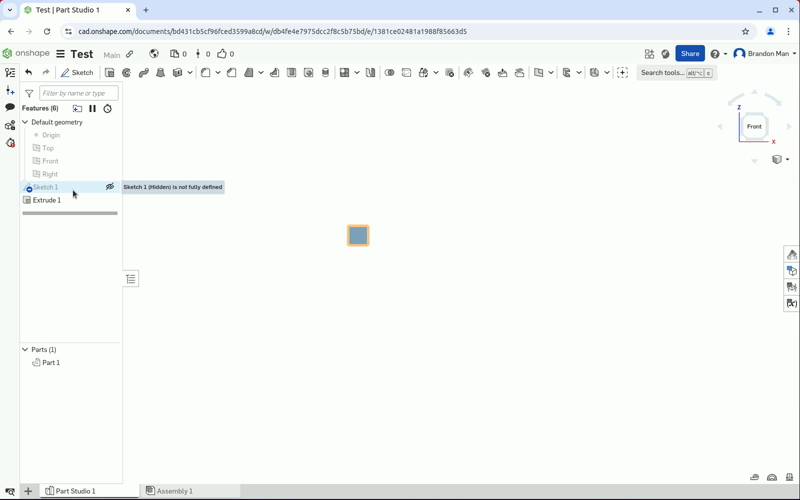
click(73, 189)
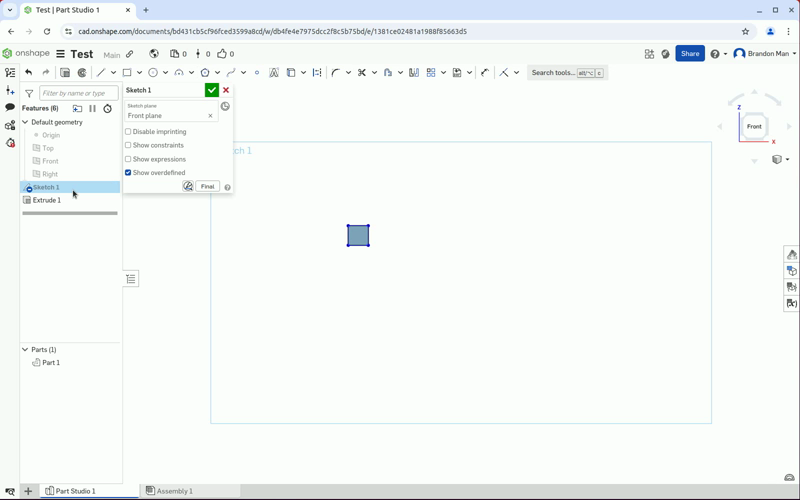
mouse_move(229, 92)
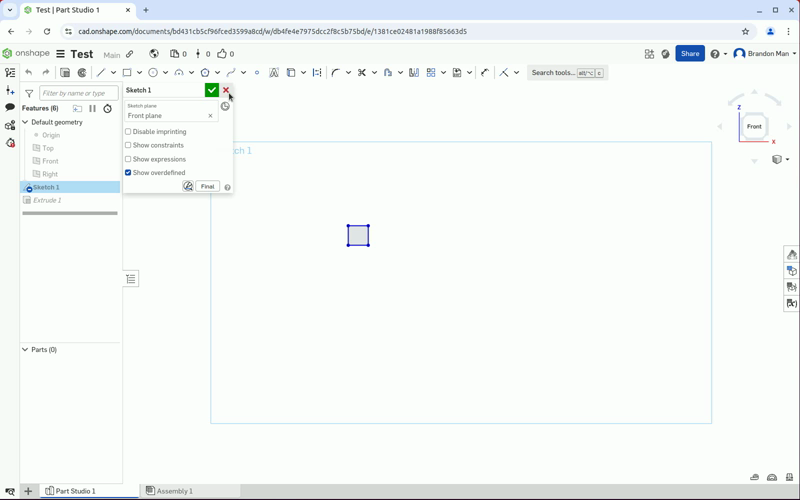
click(229, 92)
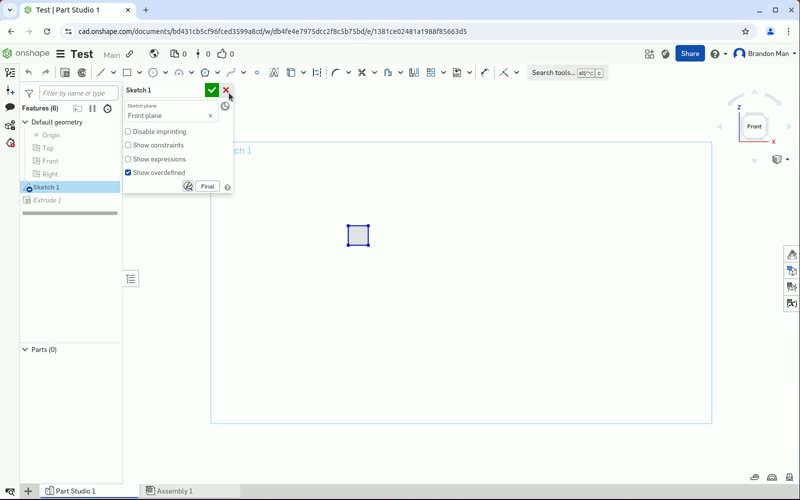
key(shift+s)
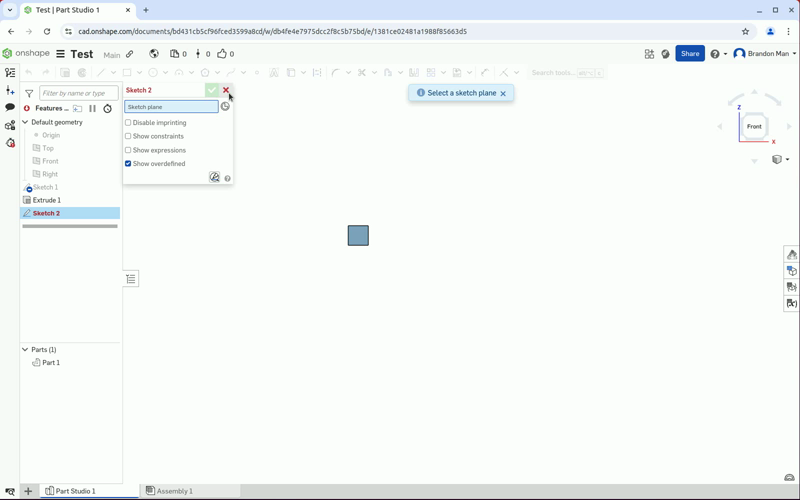
mouse_move(73, 163)
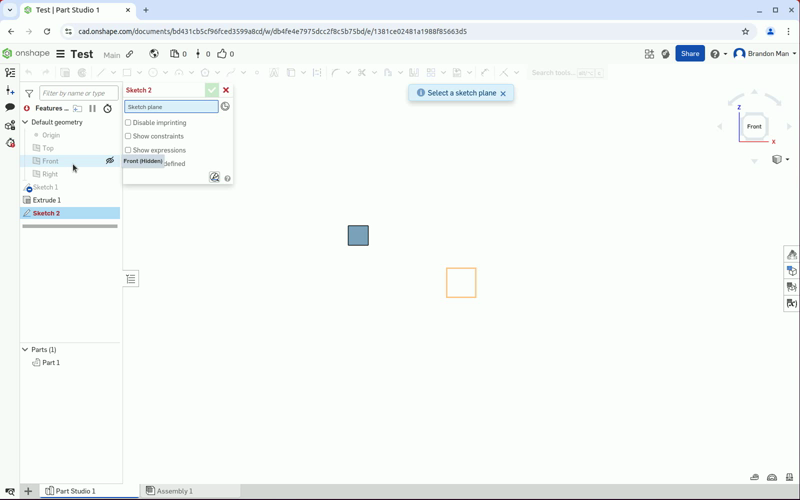
click(73, 163)
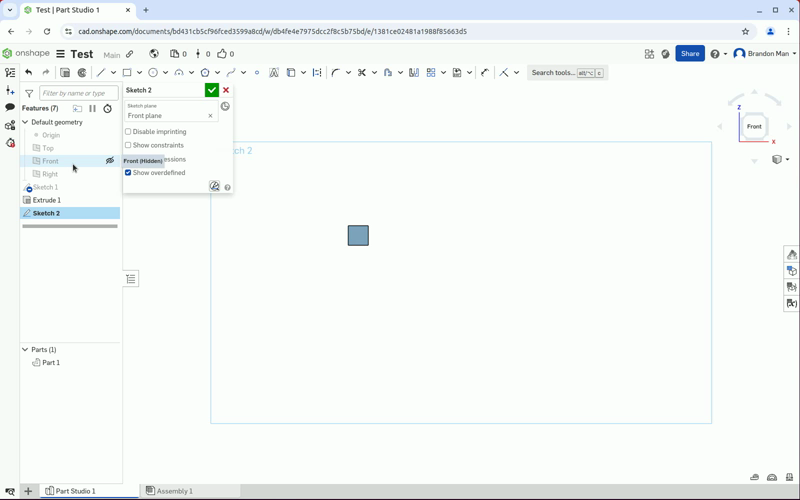
mouse_move(73, 352)
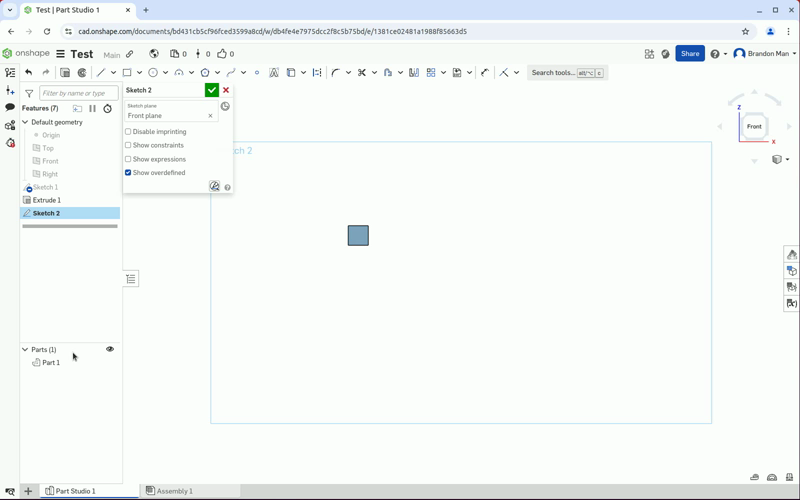
key(y)
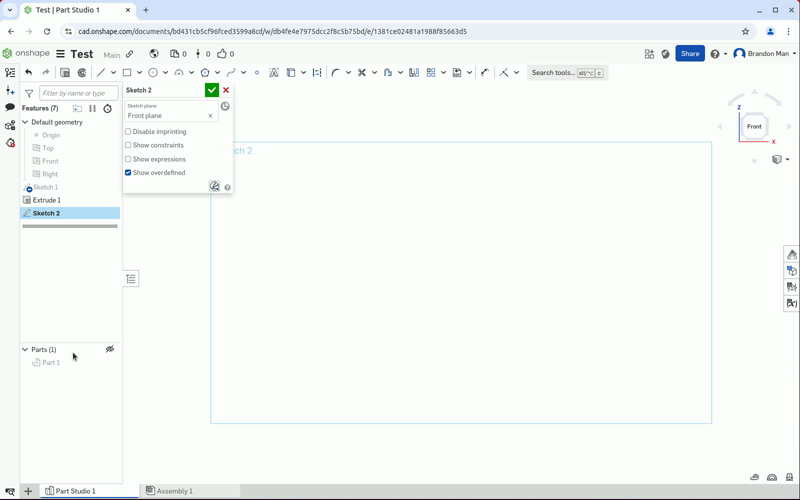
key(l)
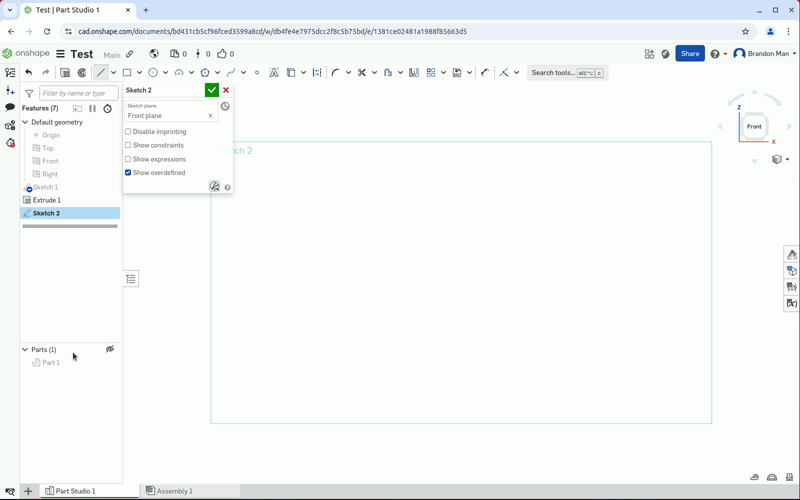
key_down(shift)
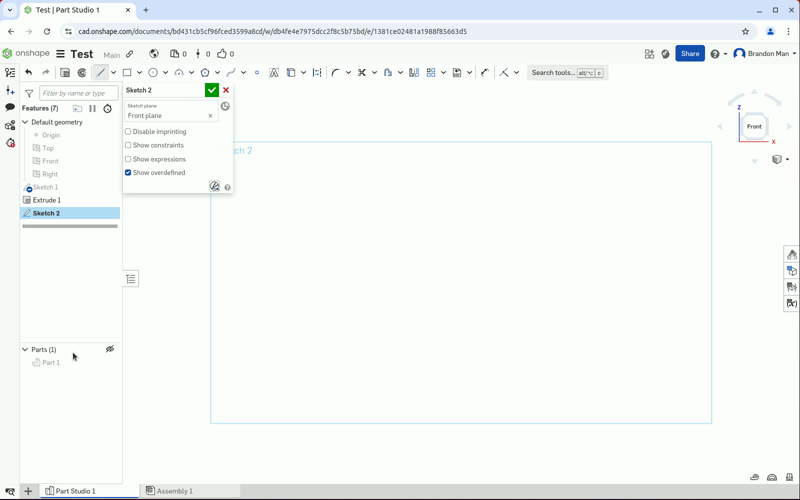
mouse_move(460, 320)
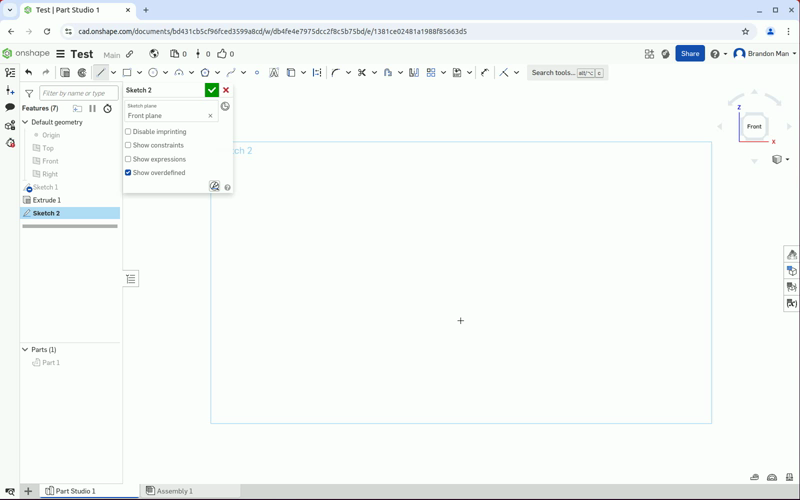
click(460, 320)
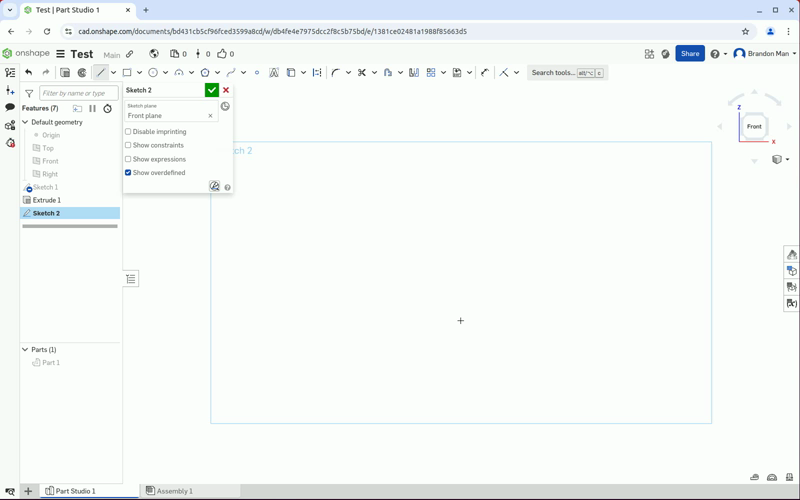
key_up(shift)
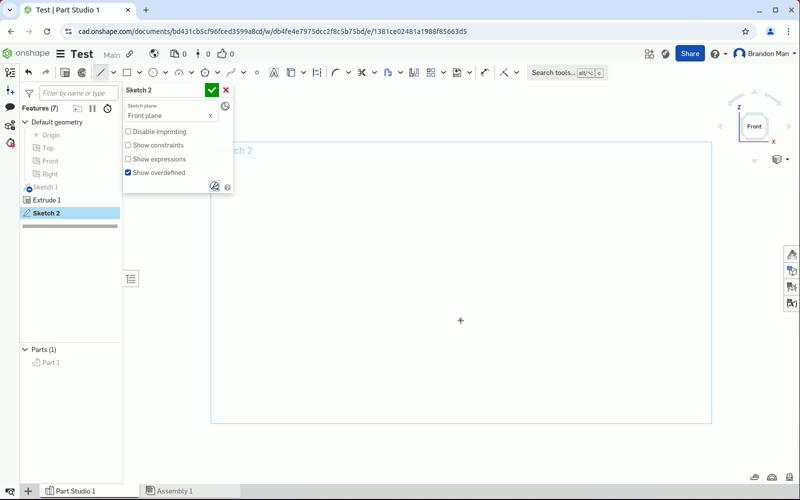
key_down(shift)
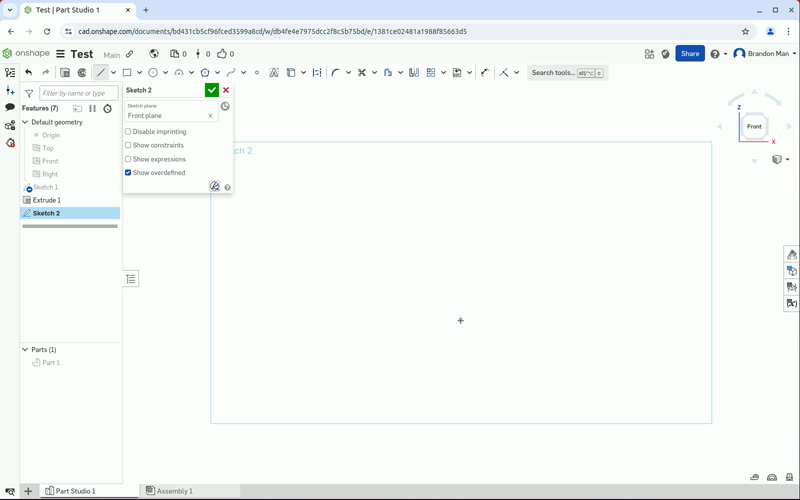
mouse_move(490, 320)
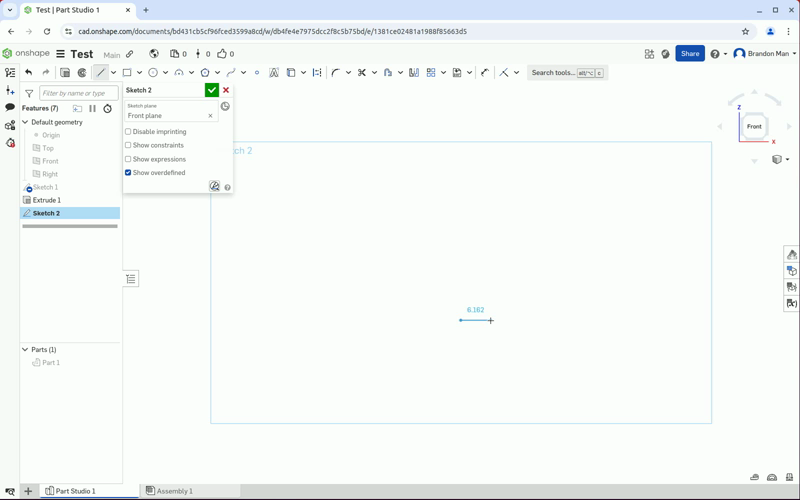
mouse_move(489, 320)
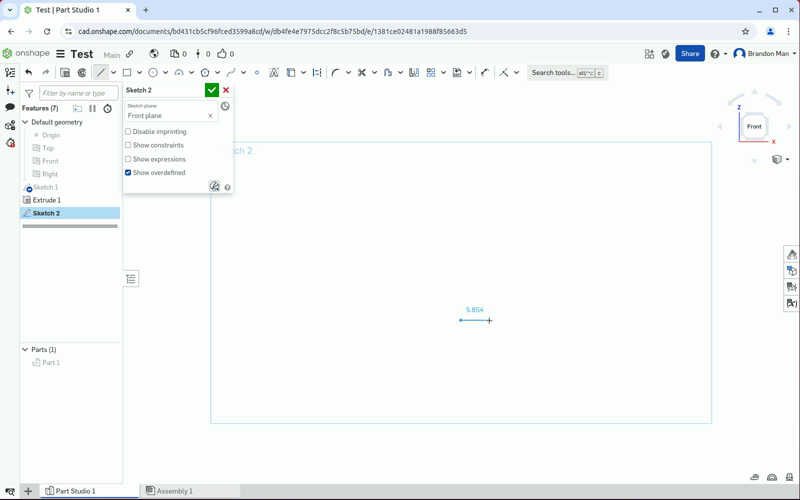
click(489, 320)
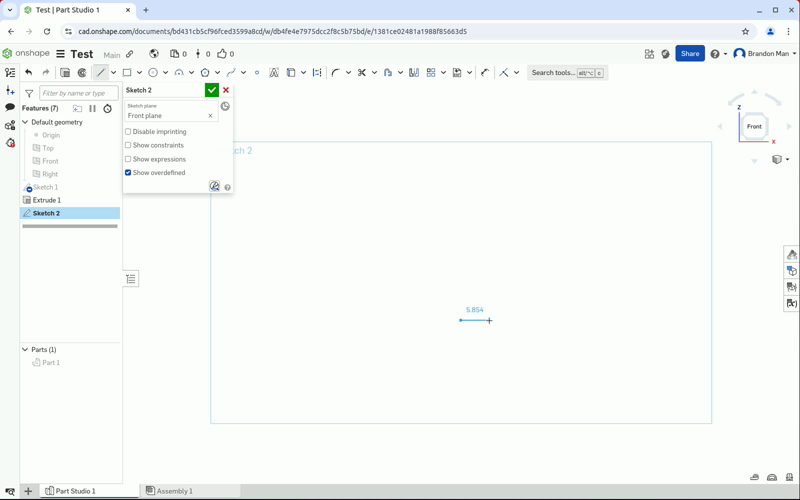
key_up(shift)
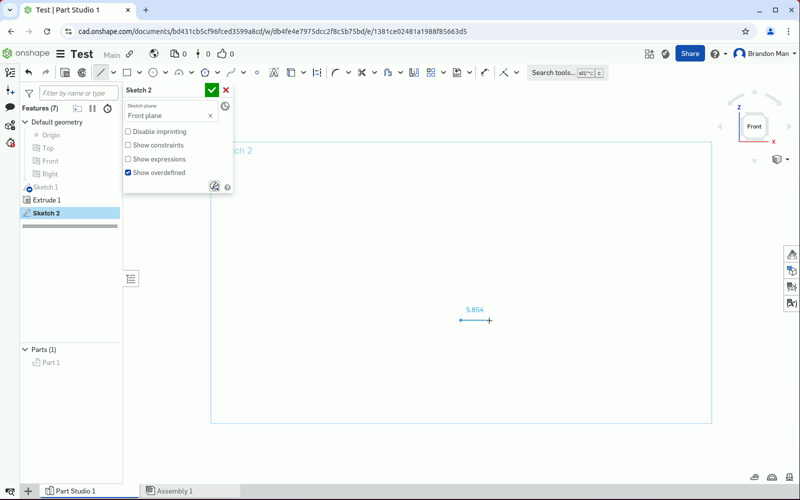
key_down(shift)
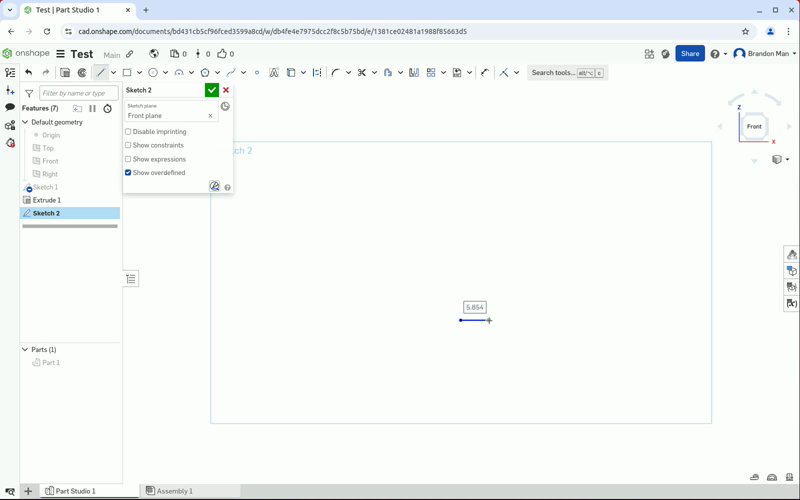
mouse_move(519, 320)
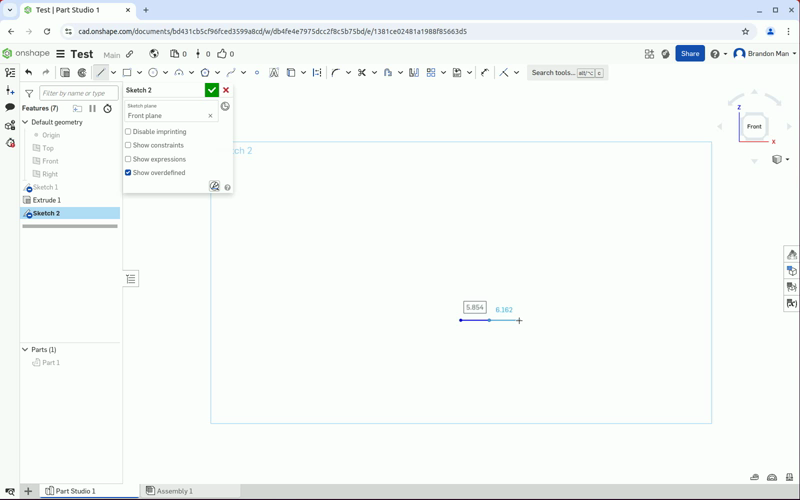
mouse_move(489, 282)
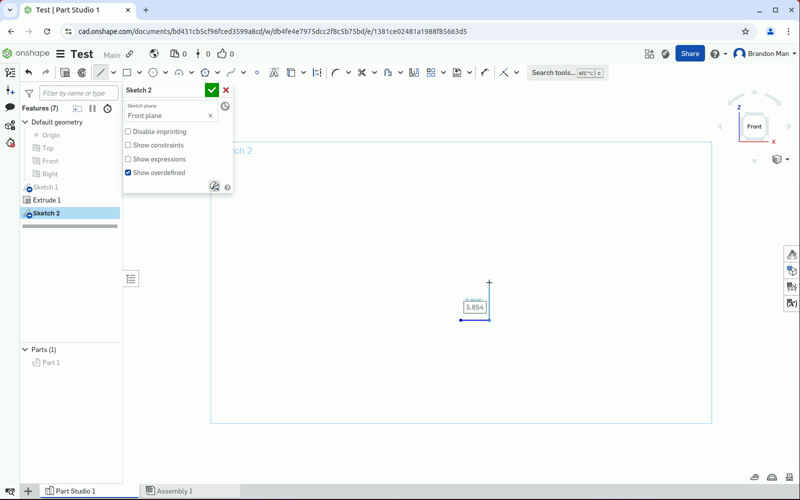
click(489, 282)
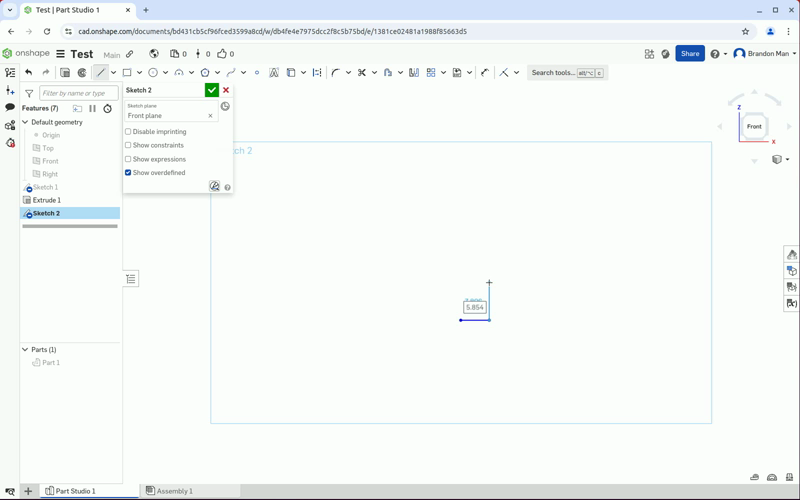
key_up(shift)
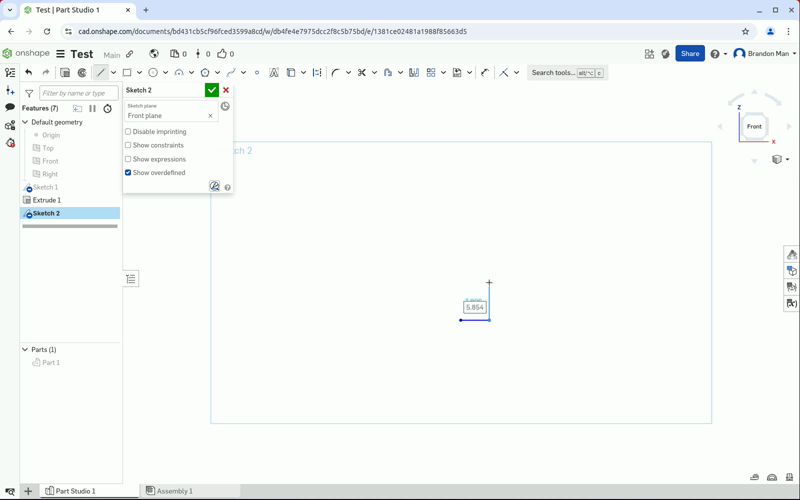
key_down(shift)
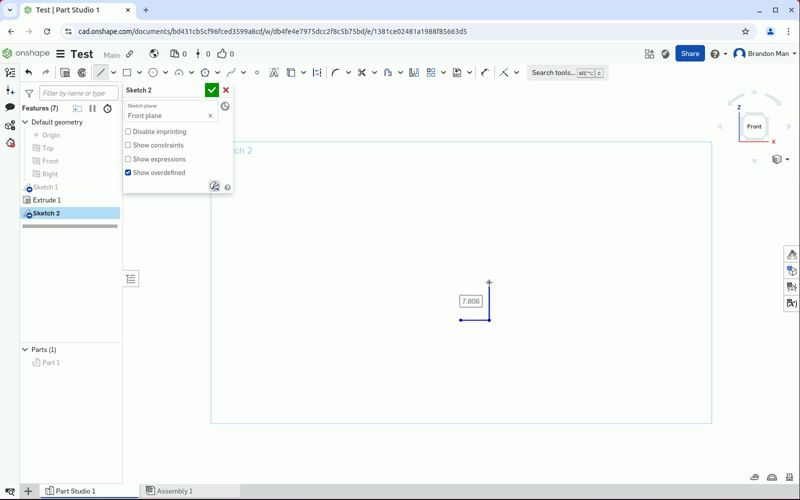
mouse_move(519, 282)
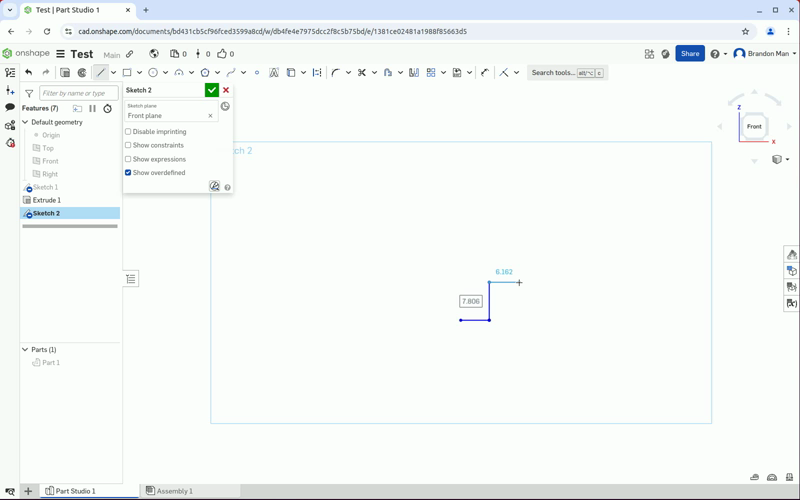
mouse_move(475, 282)
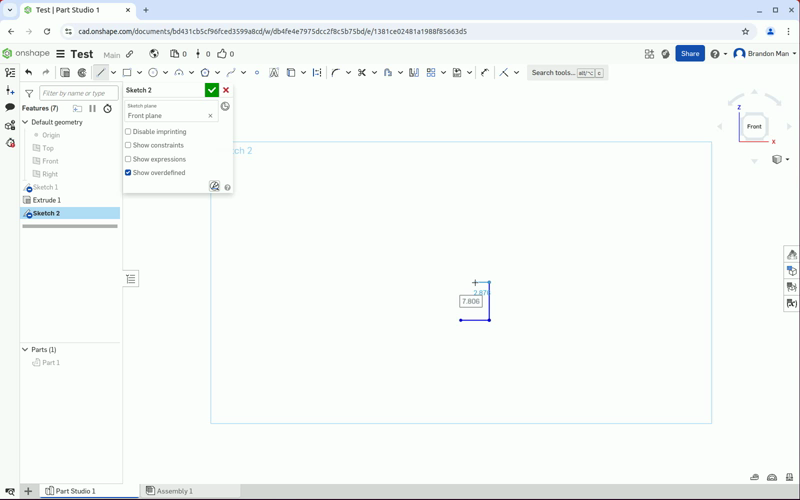
click(475, 282)
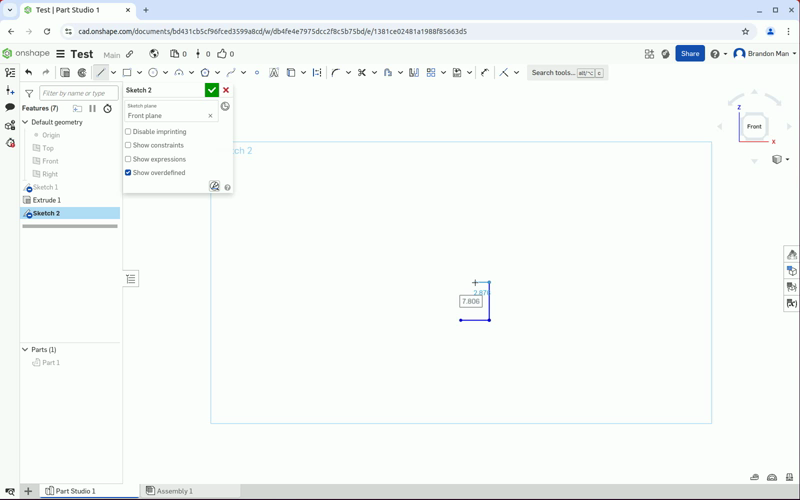
key_up(shift)
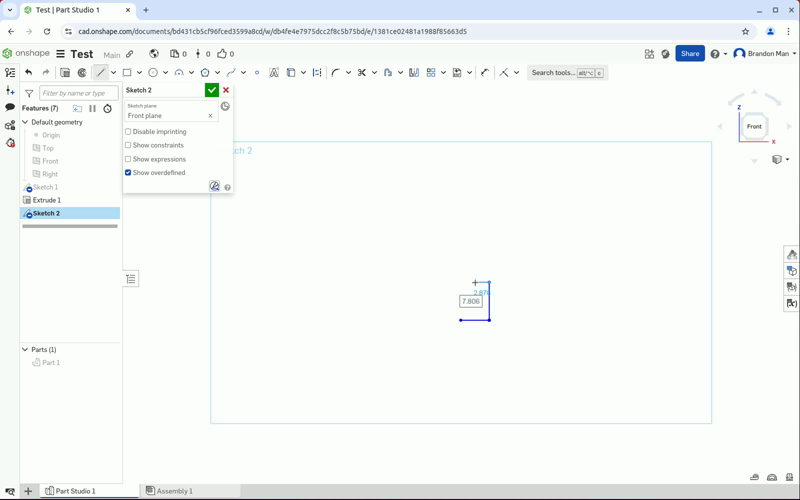
key(esc)
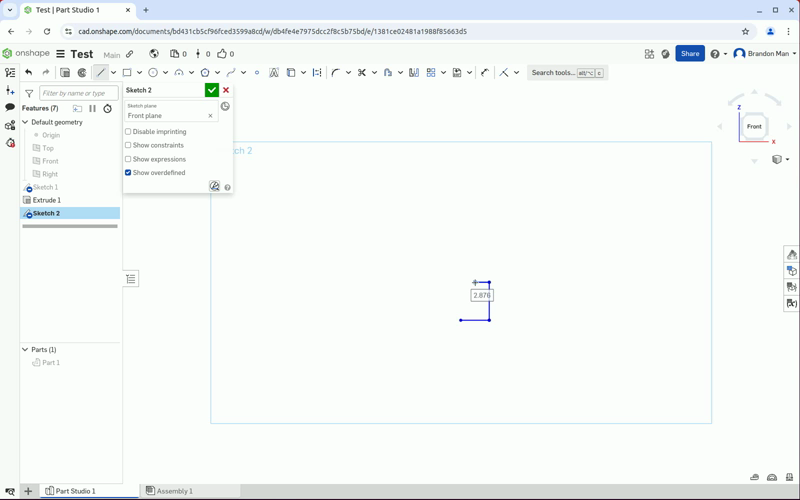
key(a)
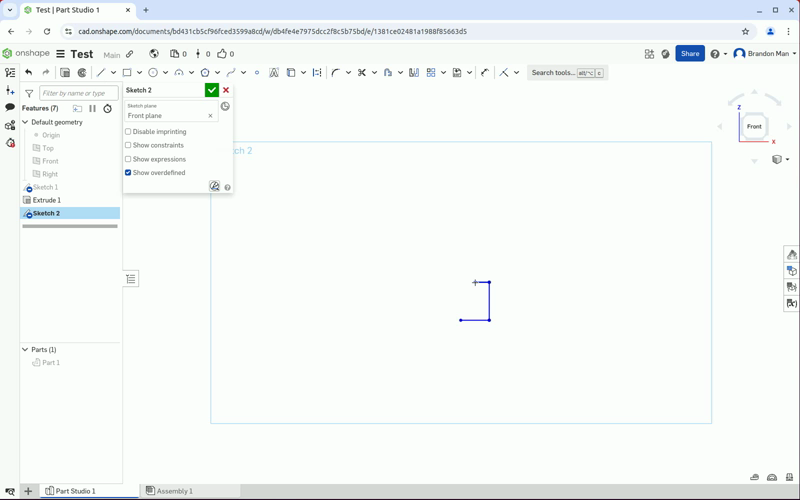
mouse_move(475, 282)
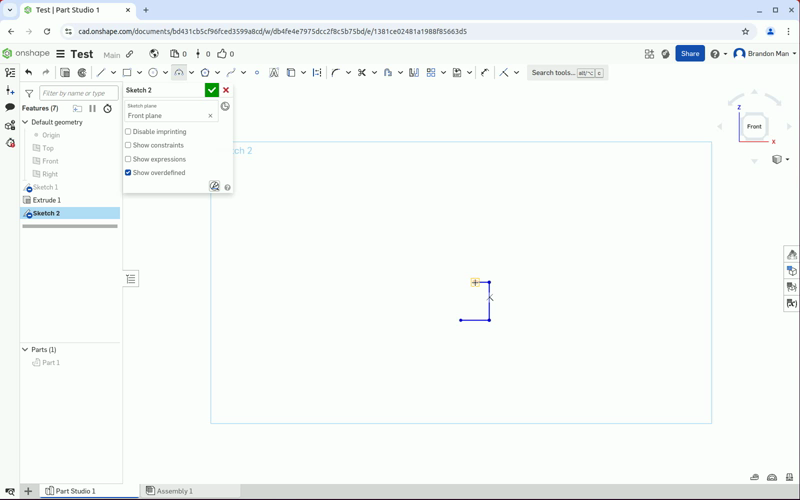
click(475, 282)
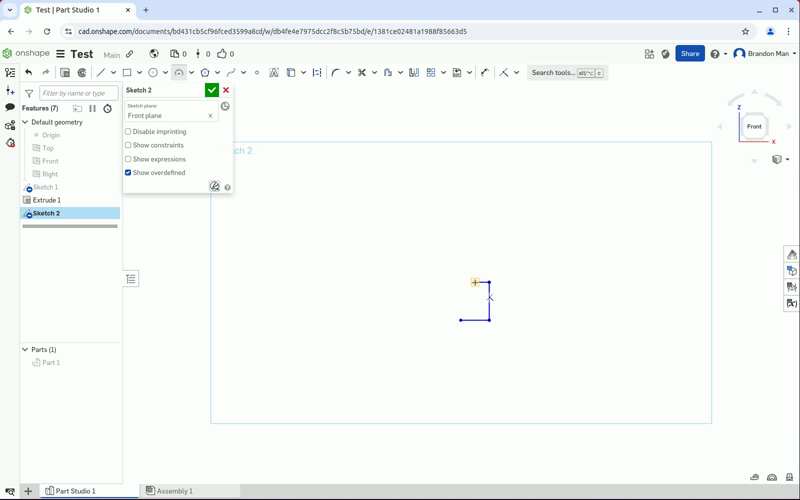
key_down(shift)
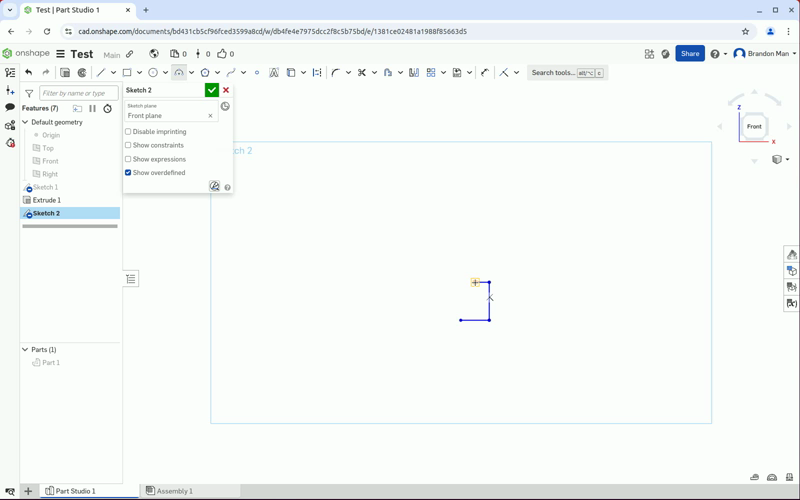
mouse_move(460, 296)
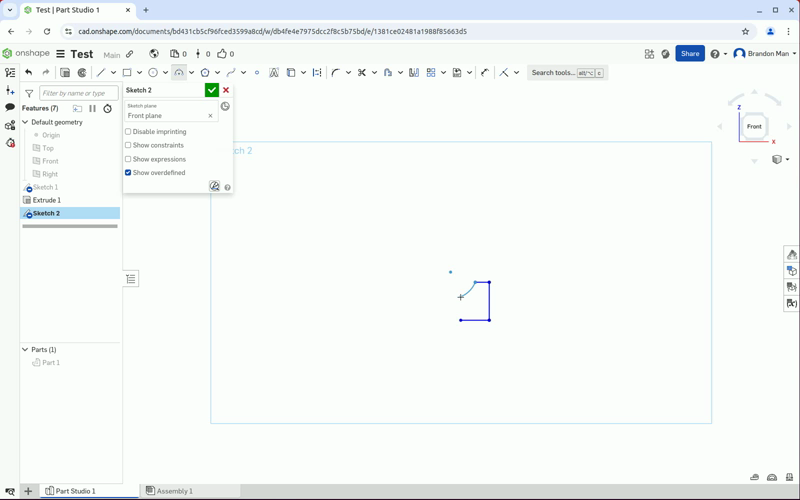
click(460, 296)
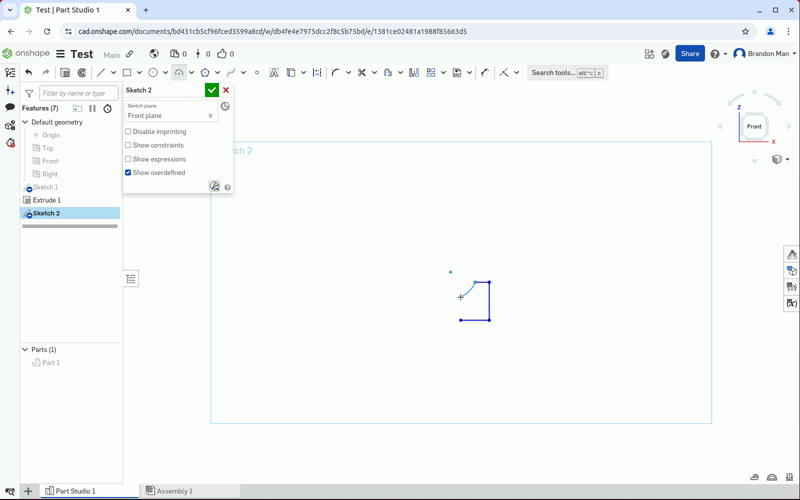
mouse_move(470, 292)
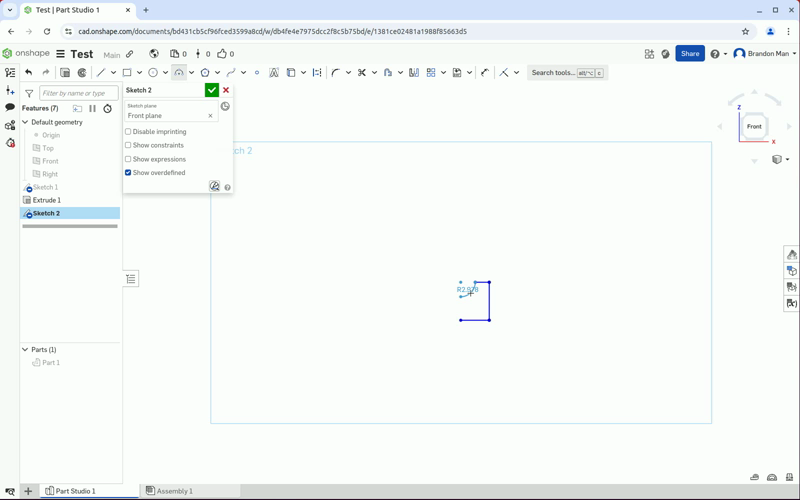
click(470, 292)
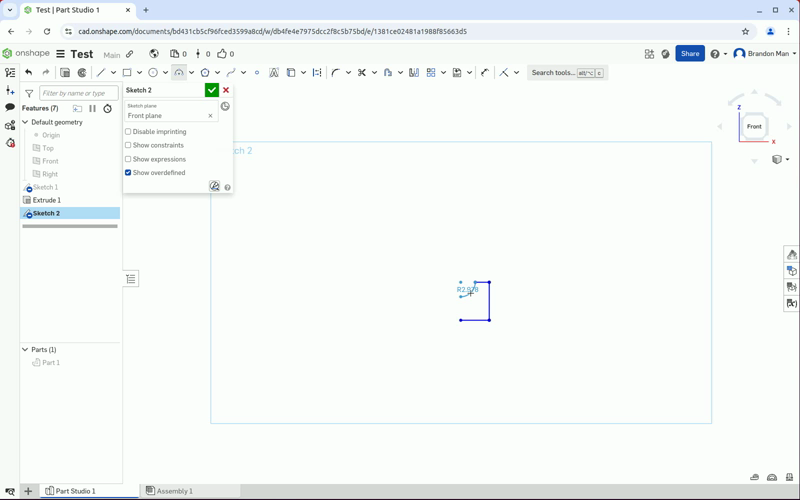
key_up(shift)
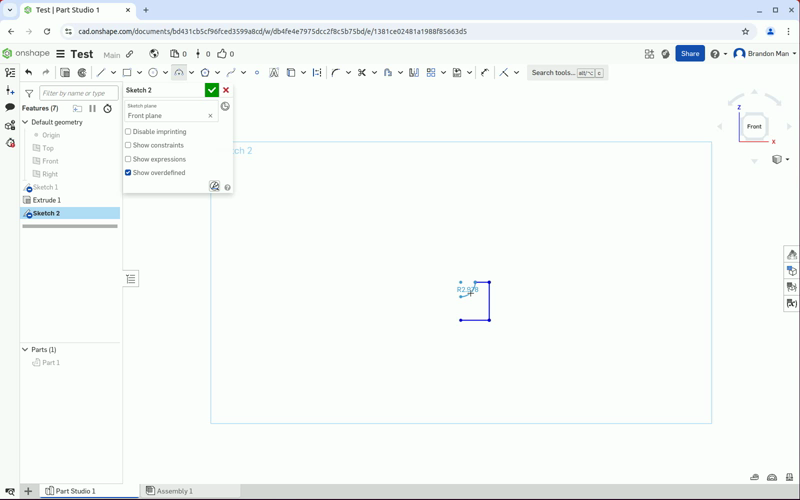
key(esc)
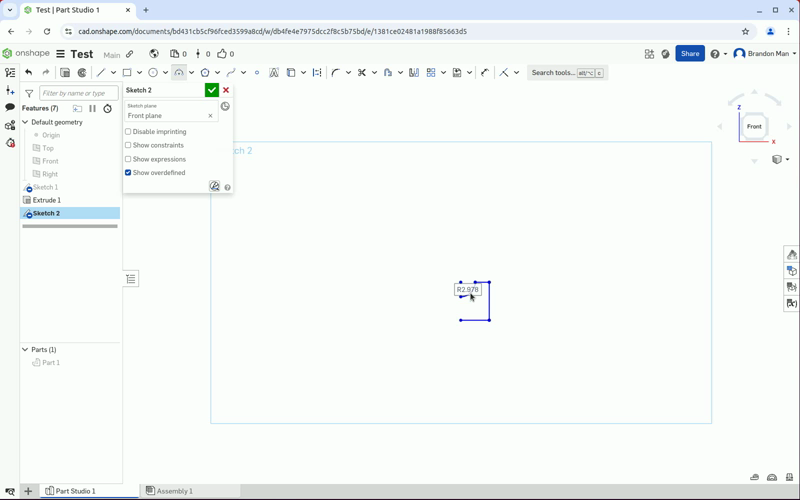
key(l)
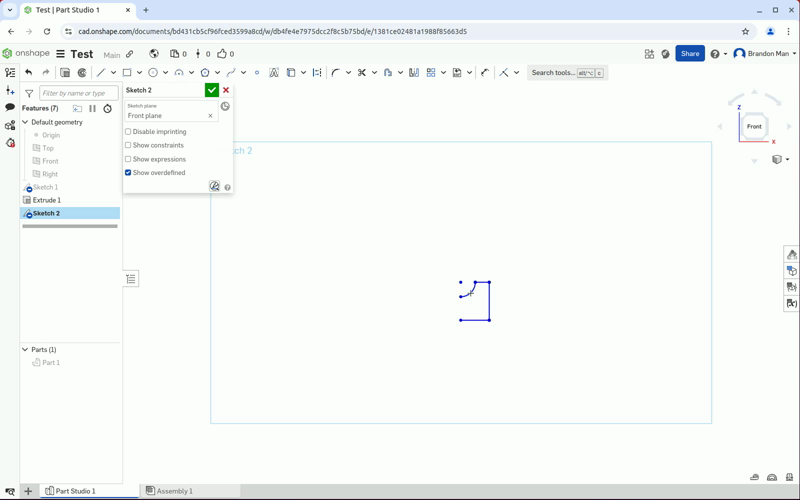
mouse_move(460, 296)
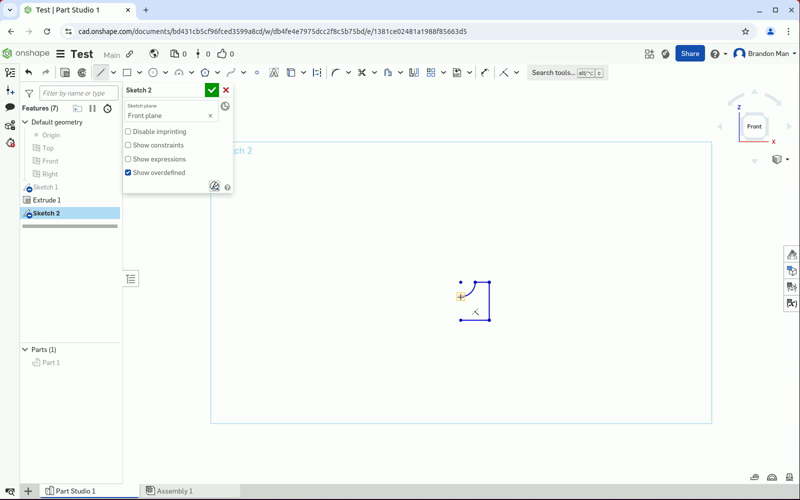
click(460, 296)
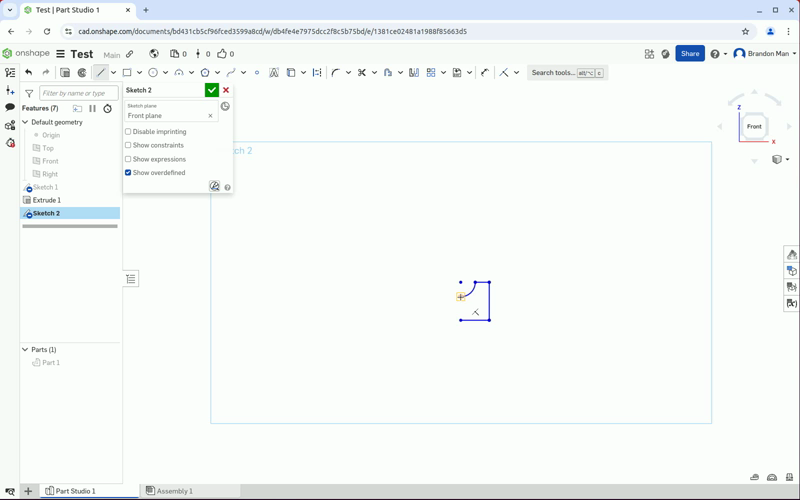
mouse_move(490, 296)
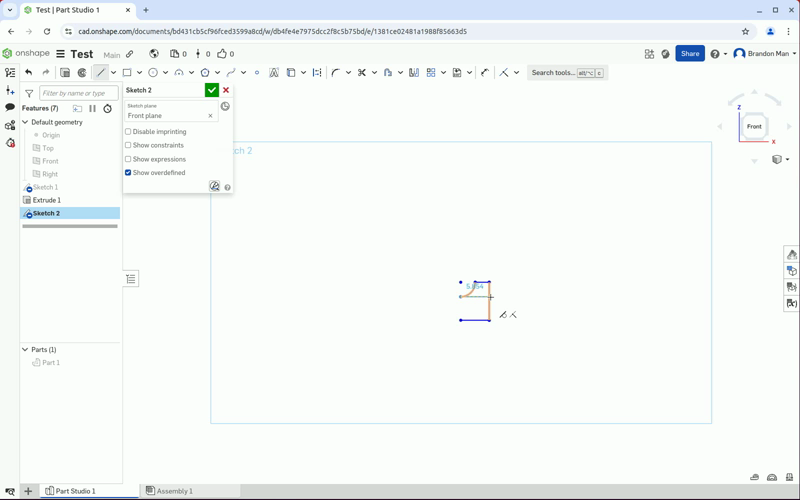
key_down(shift)
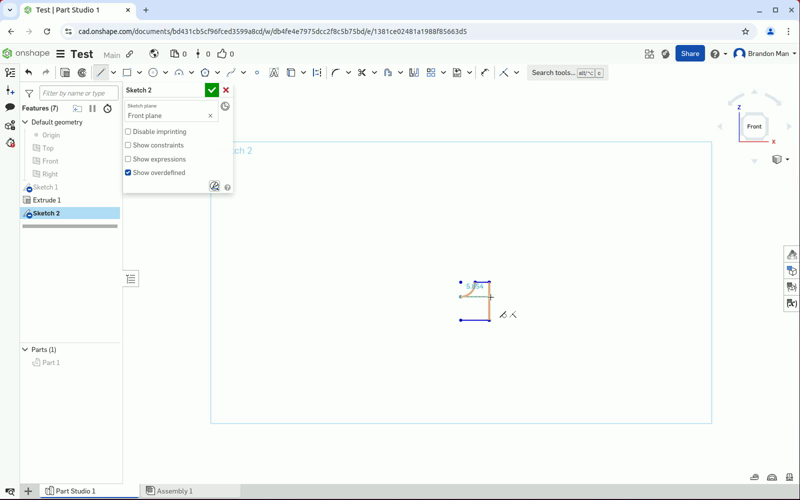
mouse_move(460, 320)
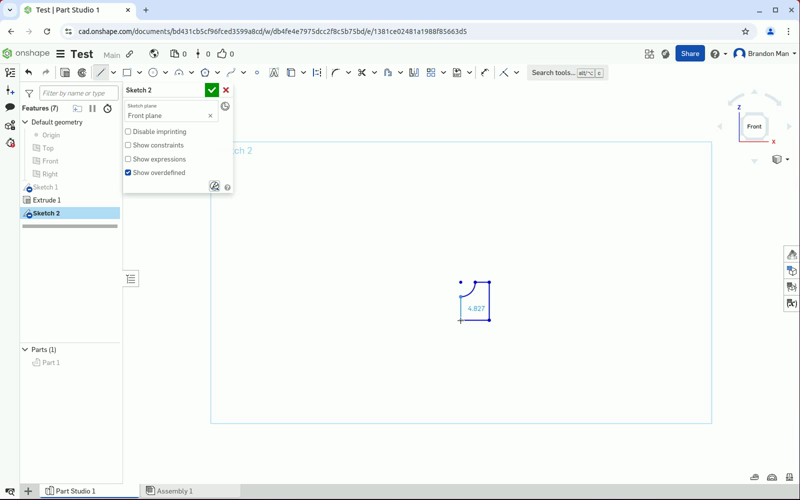
key_up(shift)
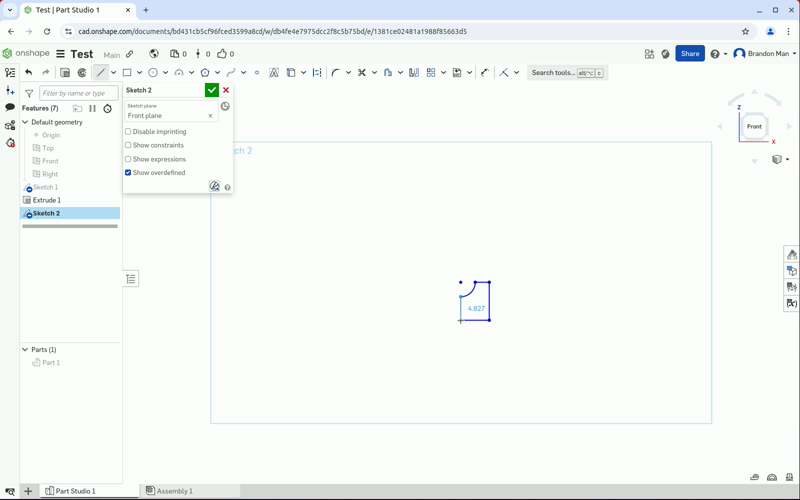
click(460, 320)
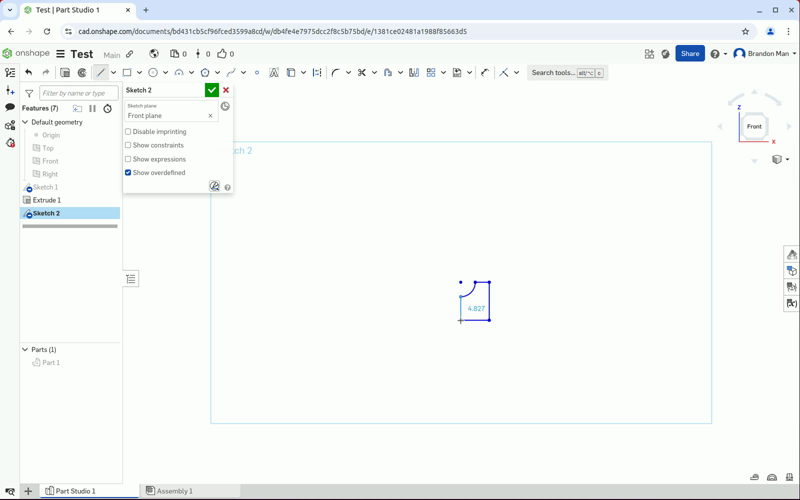
key(esc)
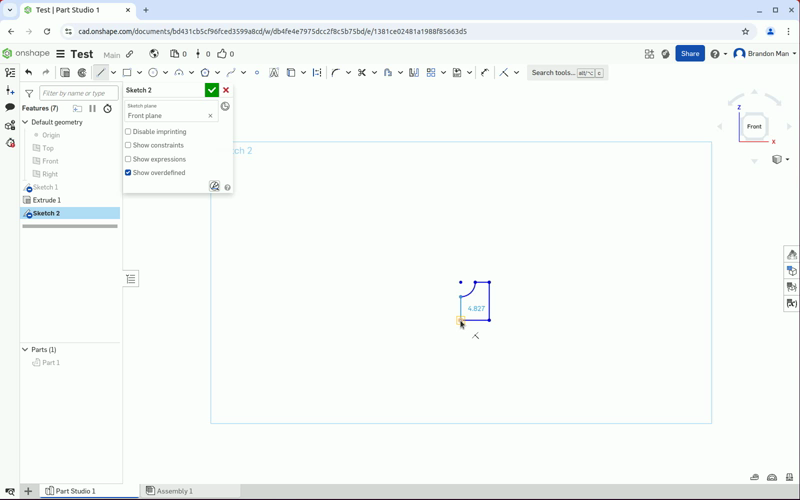
mouse_move(478, 310)
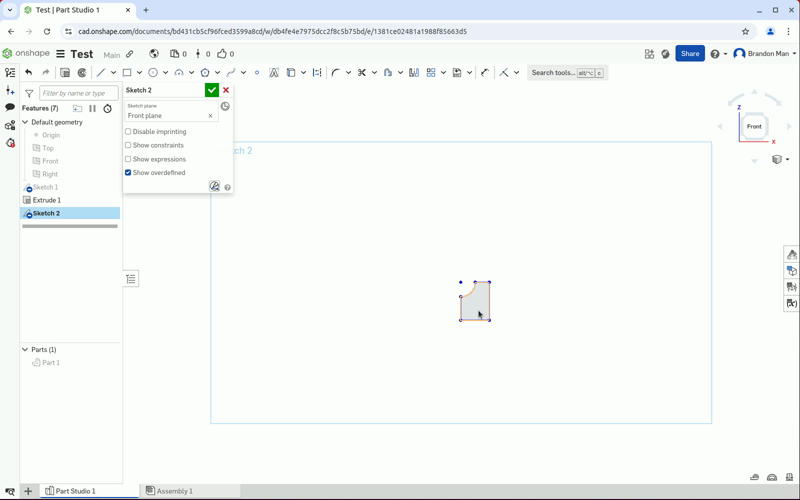
scroll(6)
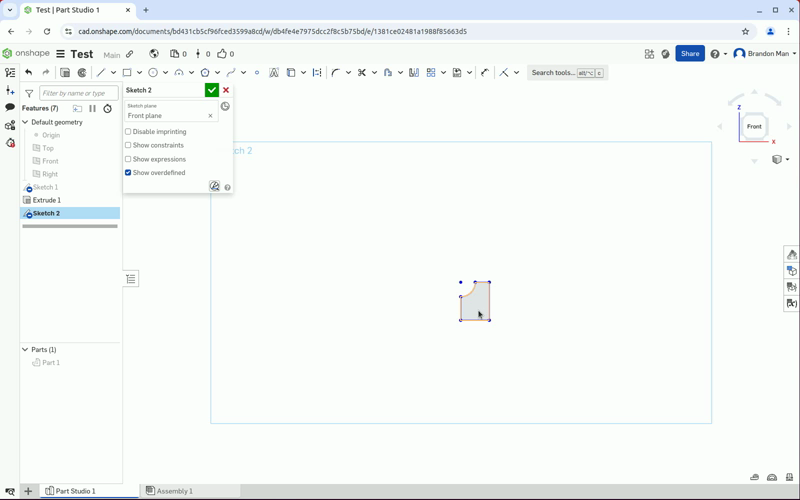
scroll(6)
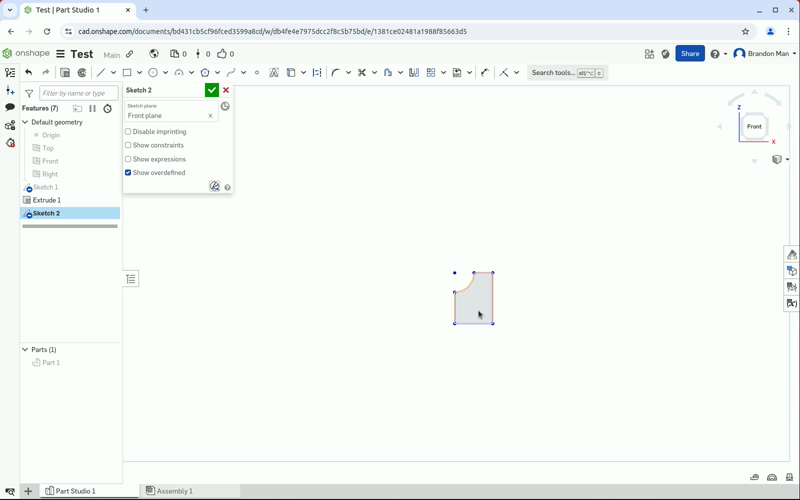
scroll(6)
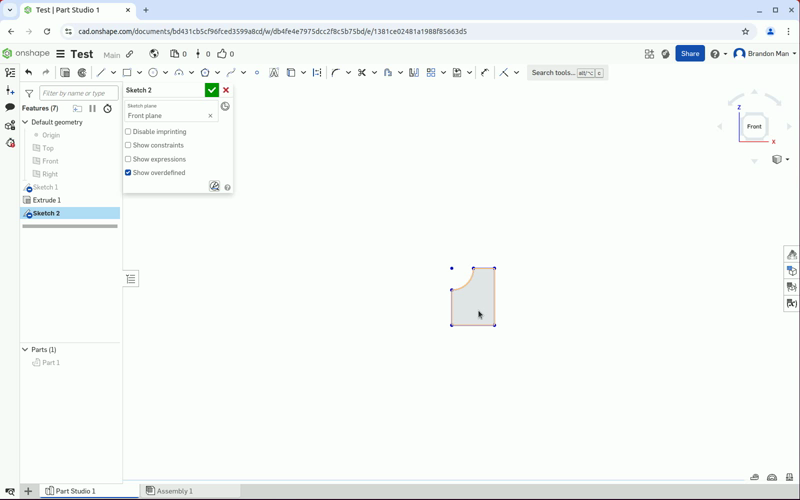
scroll(6)
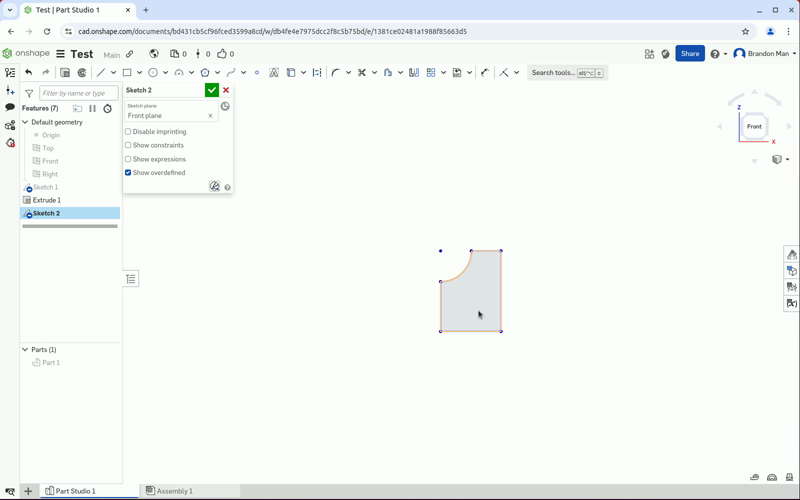
scroll(6)
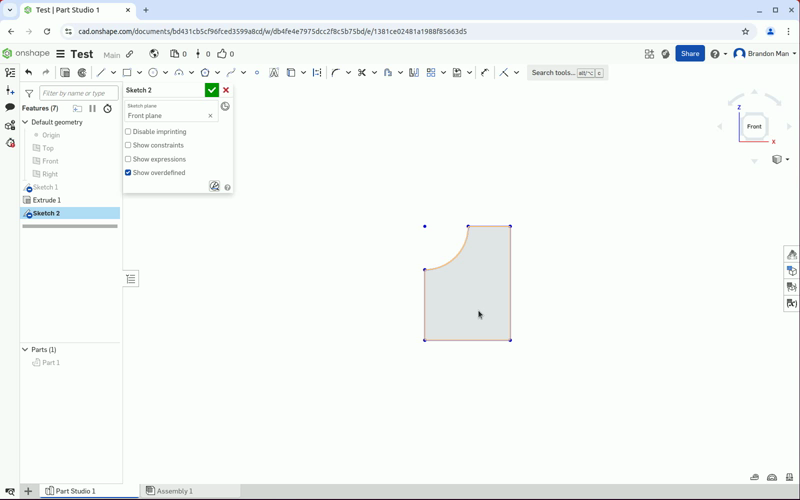
scroll(6)
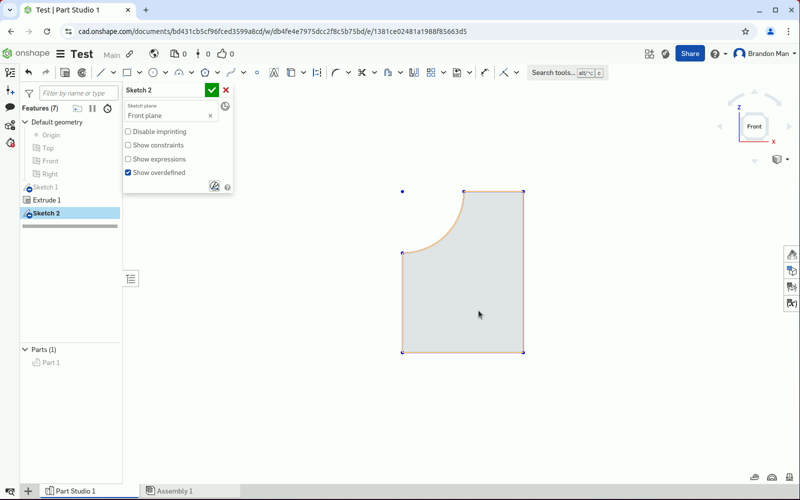
scroll(6)
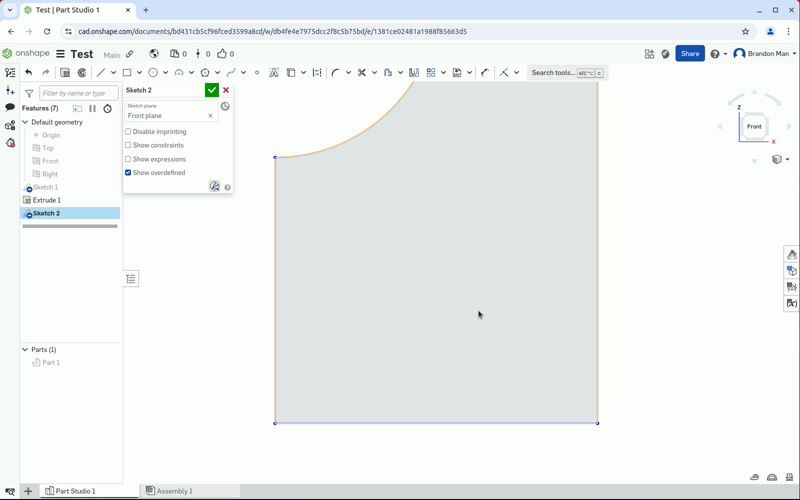
click(478, 310)
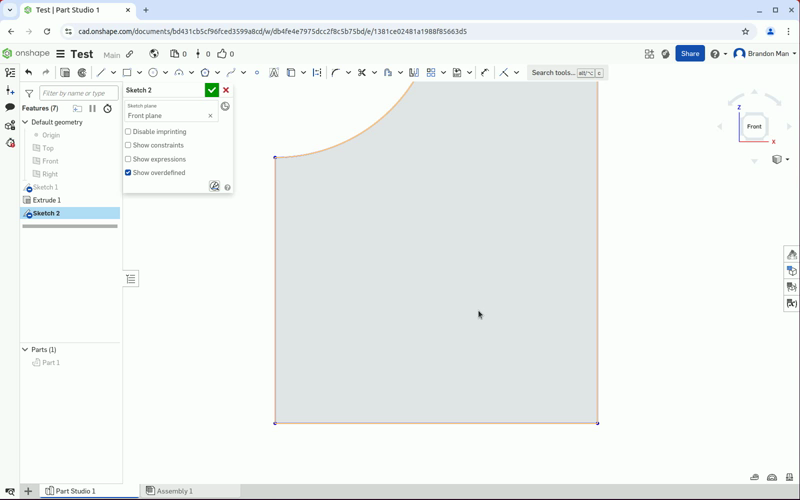
scroll(-6)
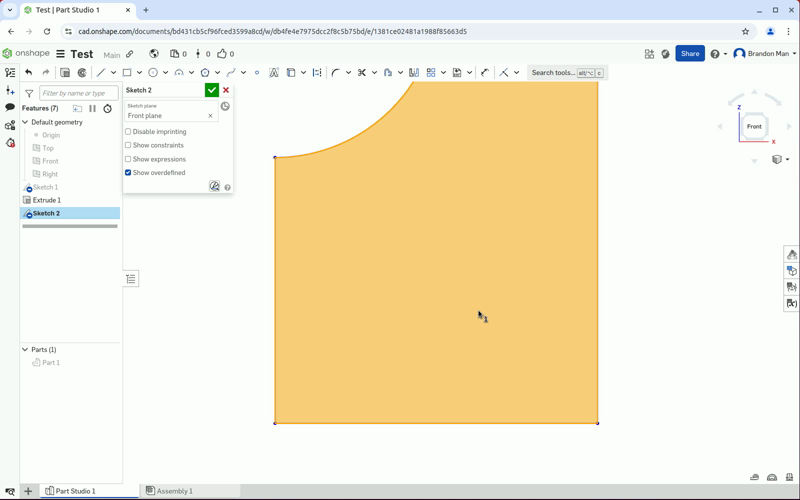
scroll(-6)
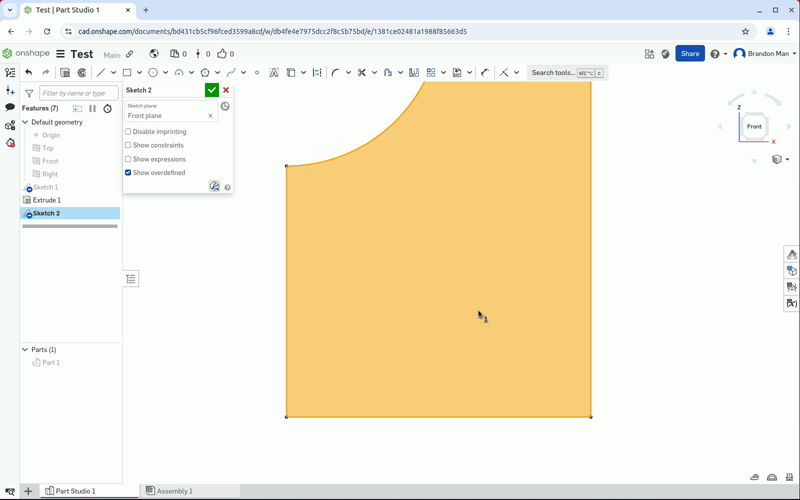
scroll(-6)
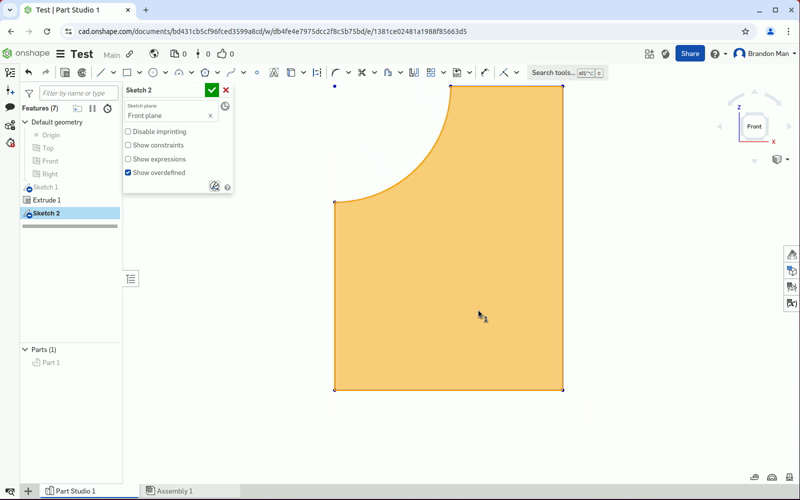
scroll(-6)
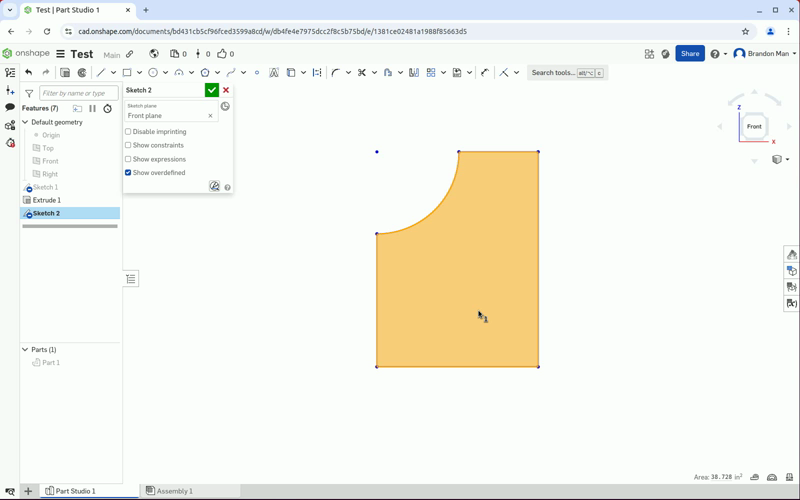
scroll(-6)
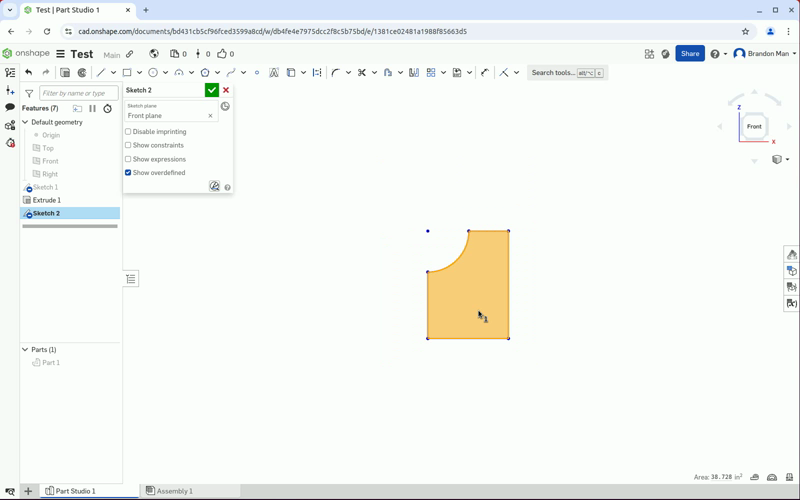
scroll(-6)
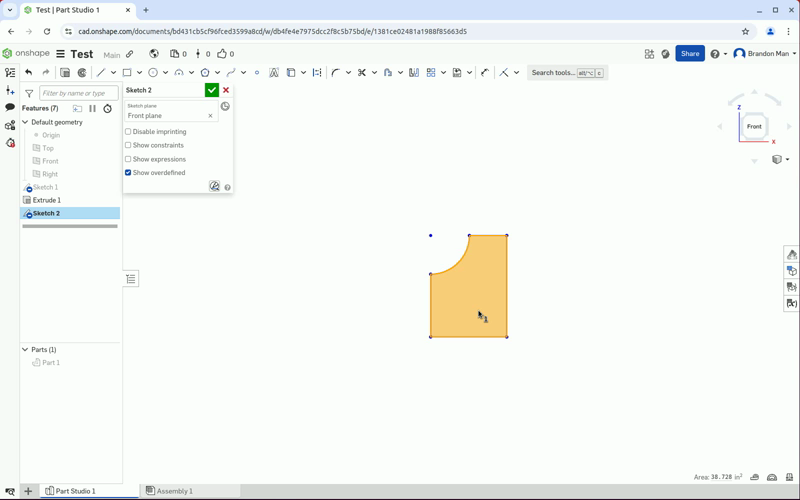
scroll(-6)
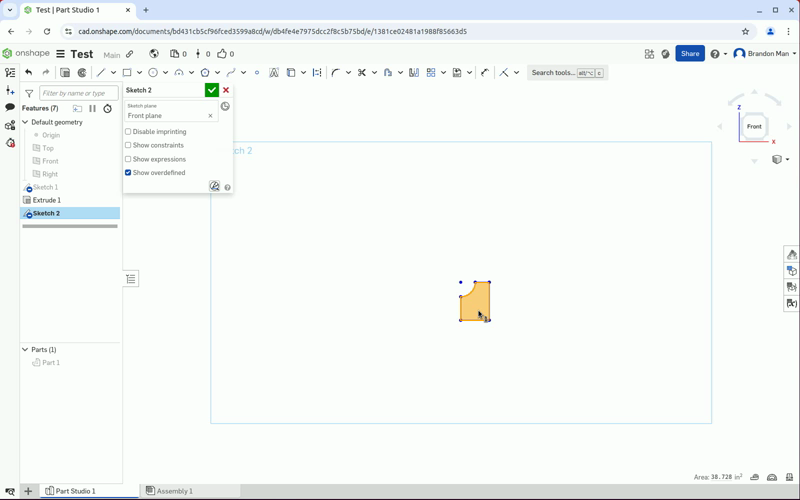
mouse_move(73, 352)
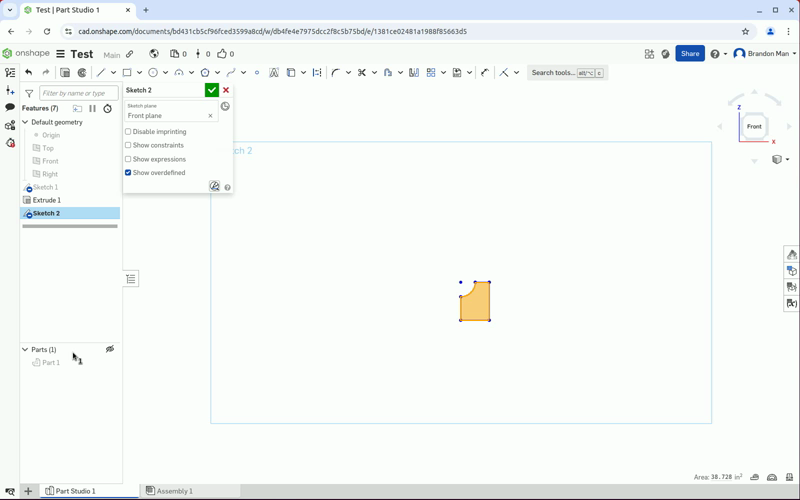
key(shift+y)
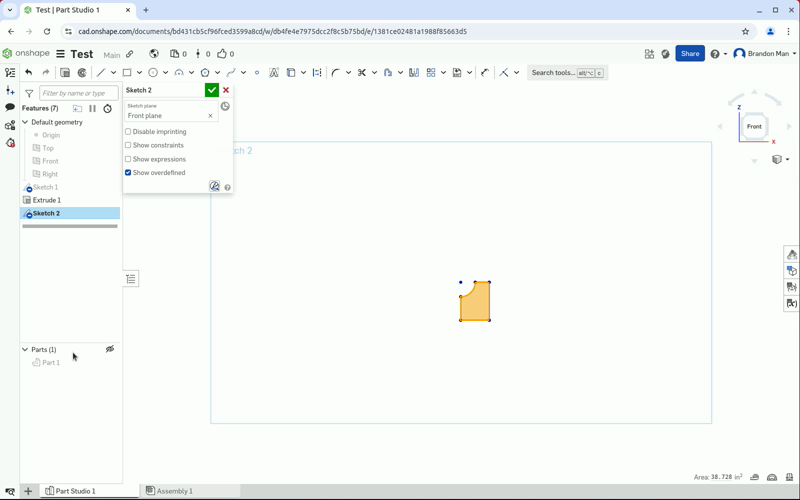
key(shift+e)
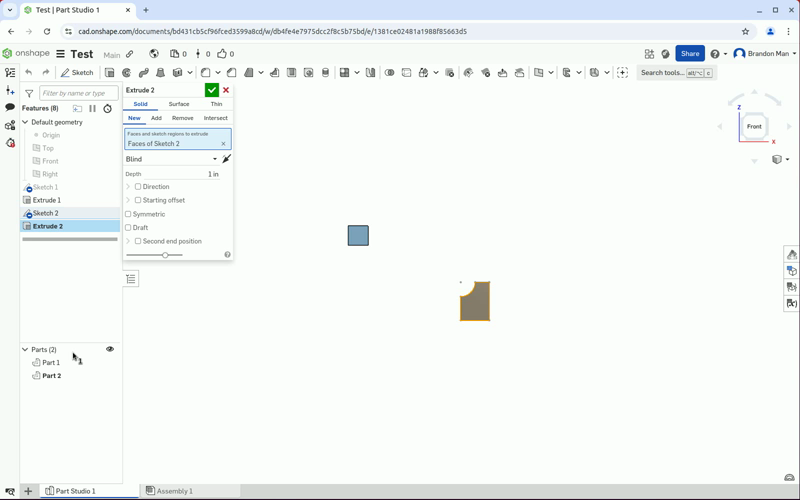
mouse_move(143, 106)
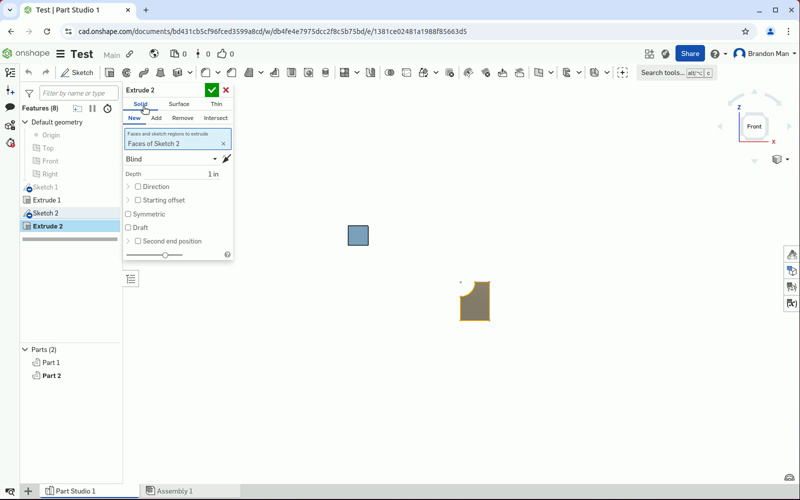
click(143, 106)
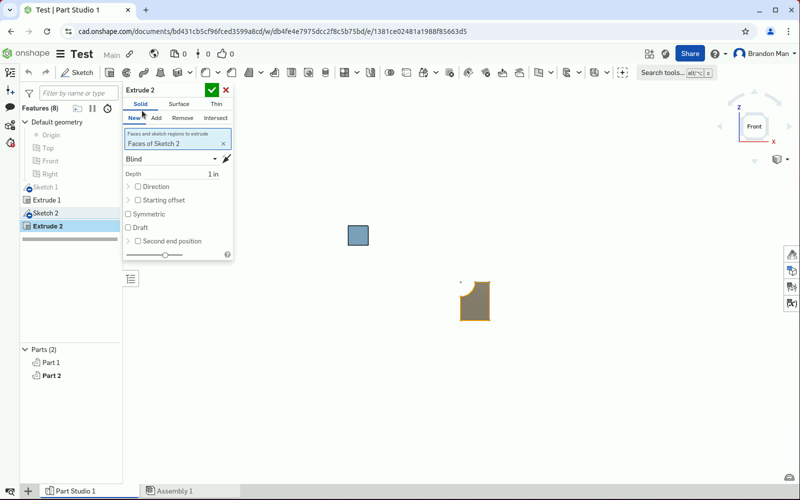
mouse_move(137, 120)
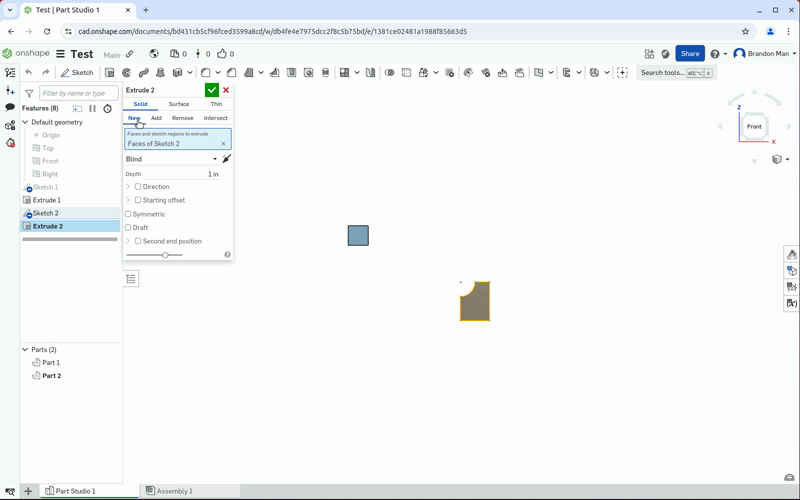
click(137, 120)
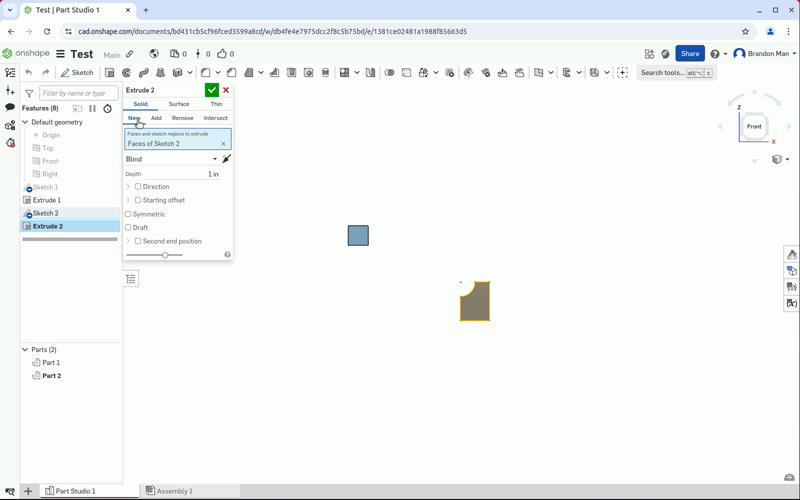
key(tab, 4)
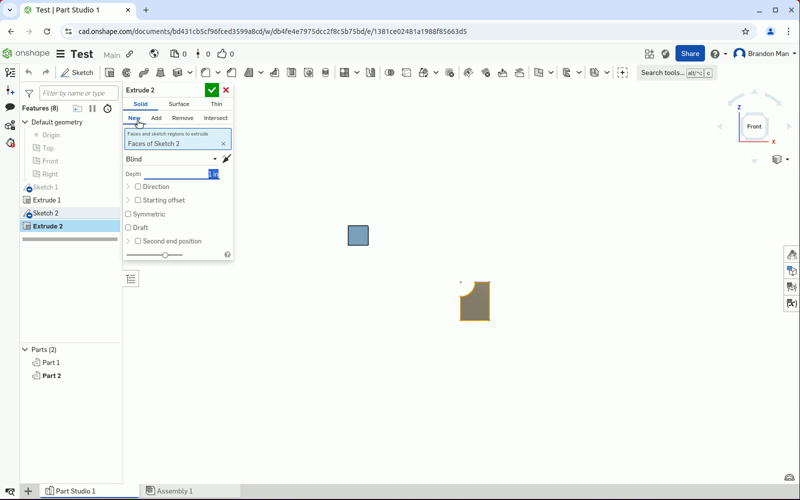
text(11.554)
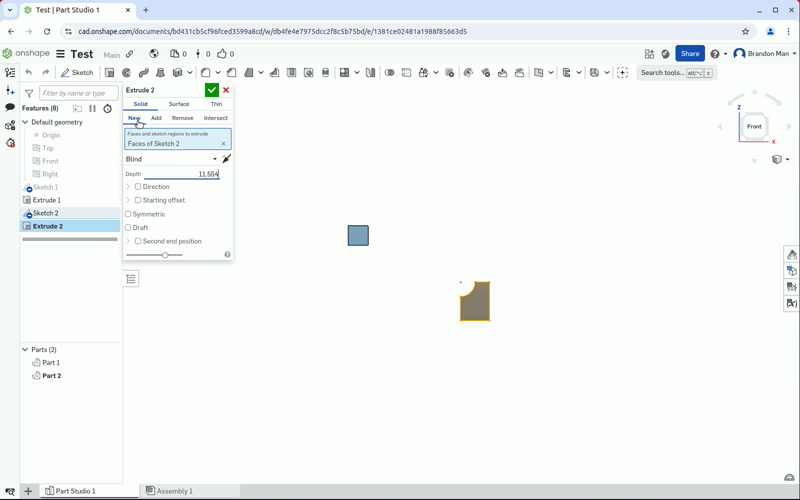
key(enter)
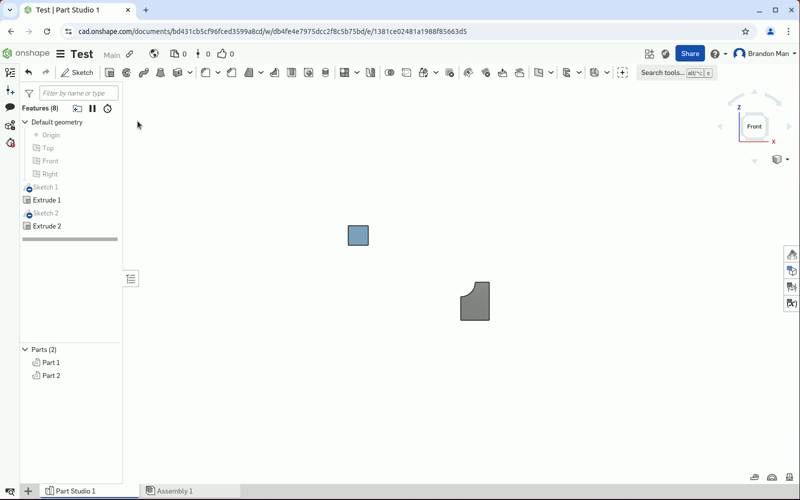
key(shift+h)
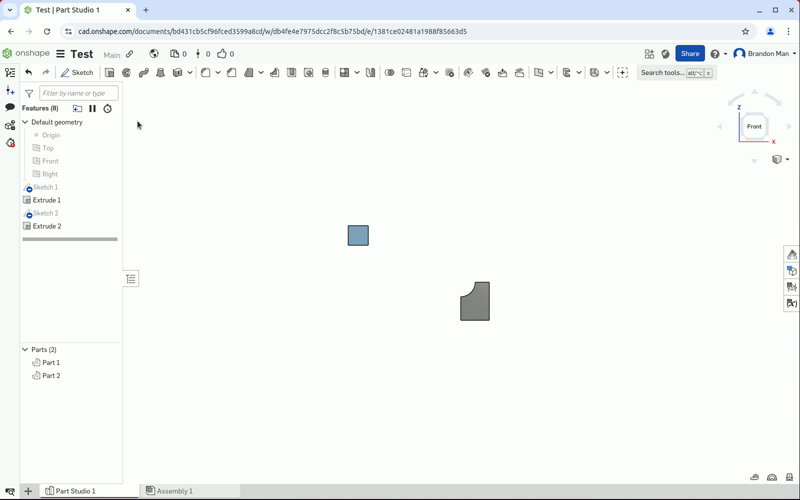
key(shift+h)
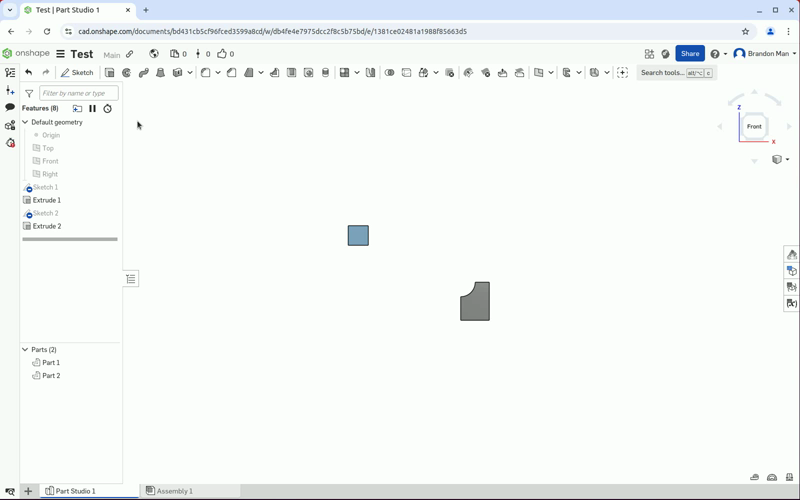
mouse_move(73, 189)
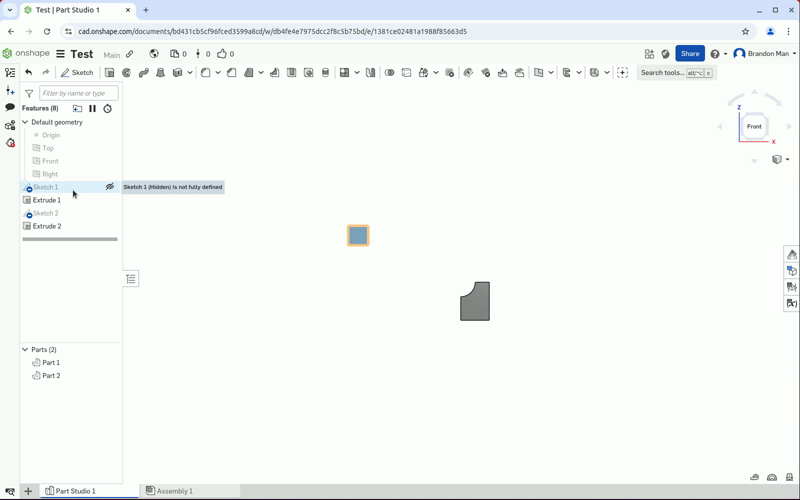
click(73, 189)
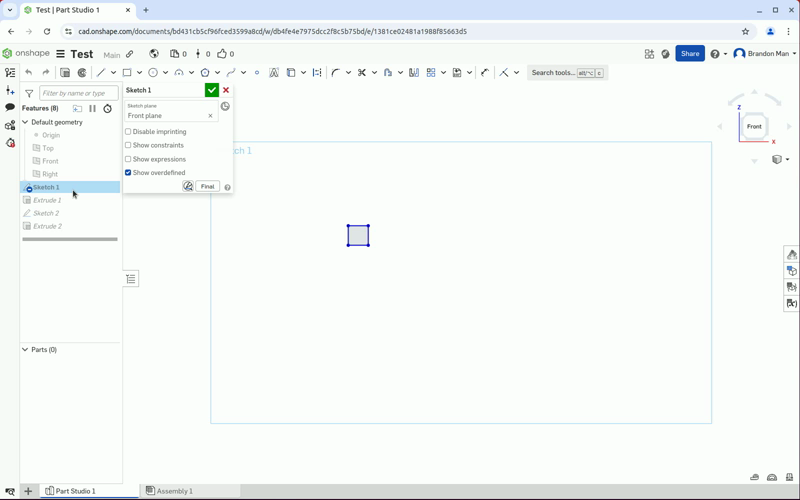
mouse_move(229, 92)
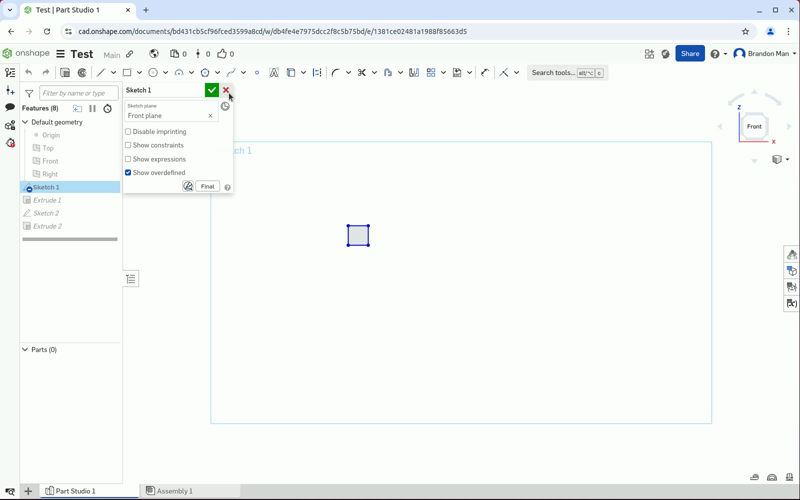
click(229, 92)
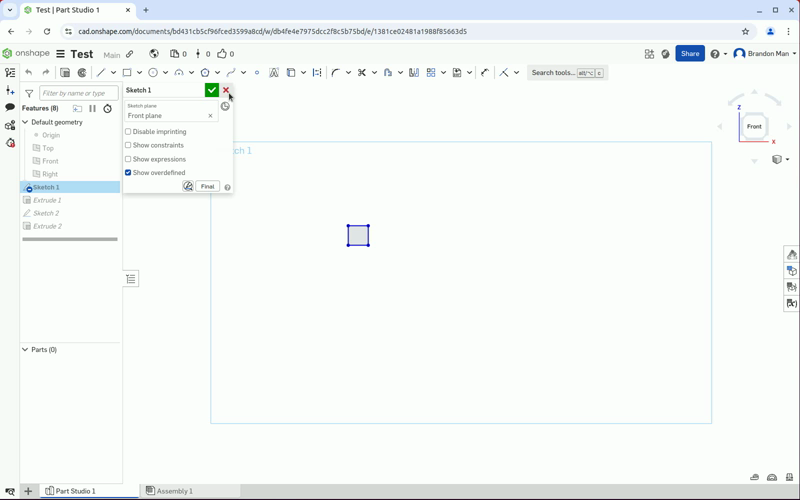
key(shift+s)
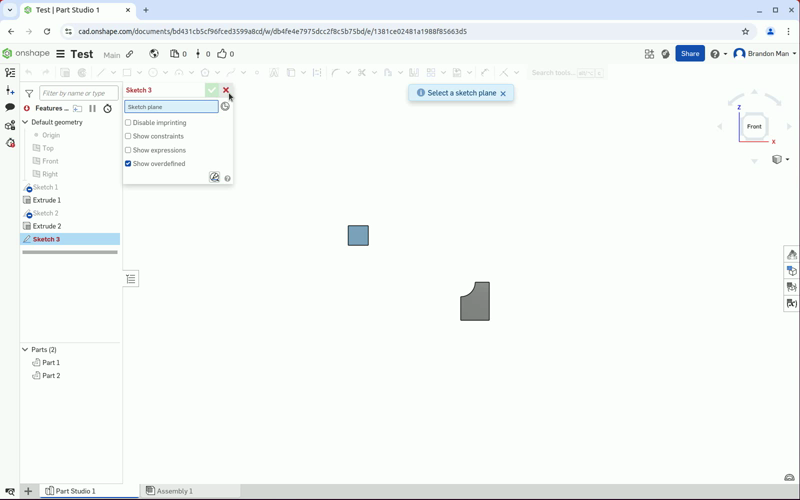
mouse_move(73, 163)
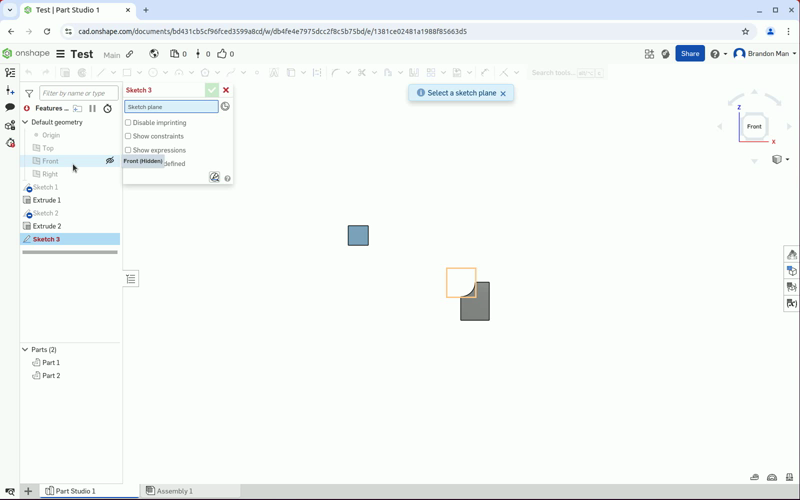
click(73, 163)
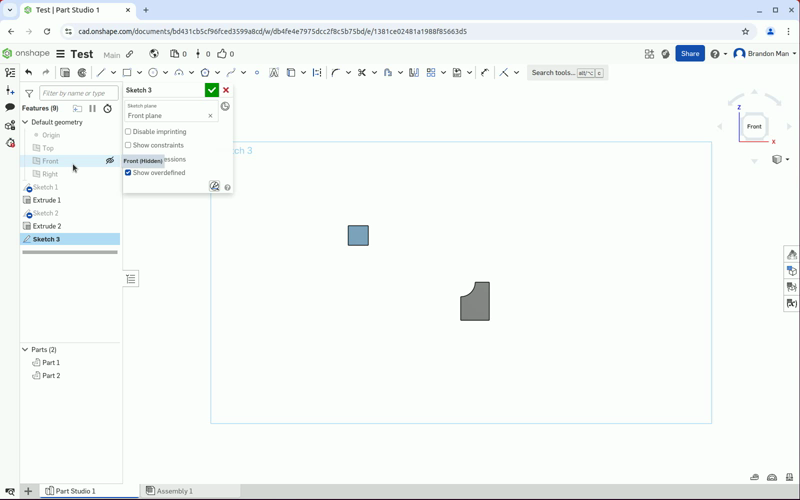
mouse_move(73, 352)
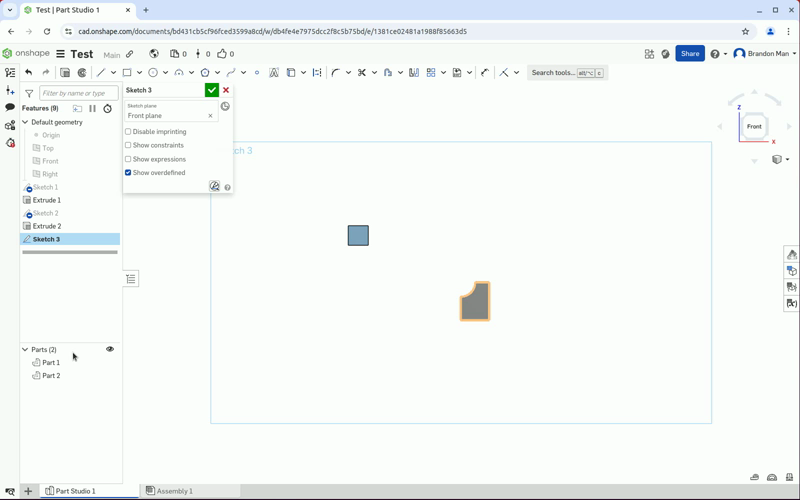
key(y)
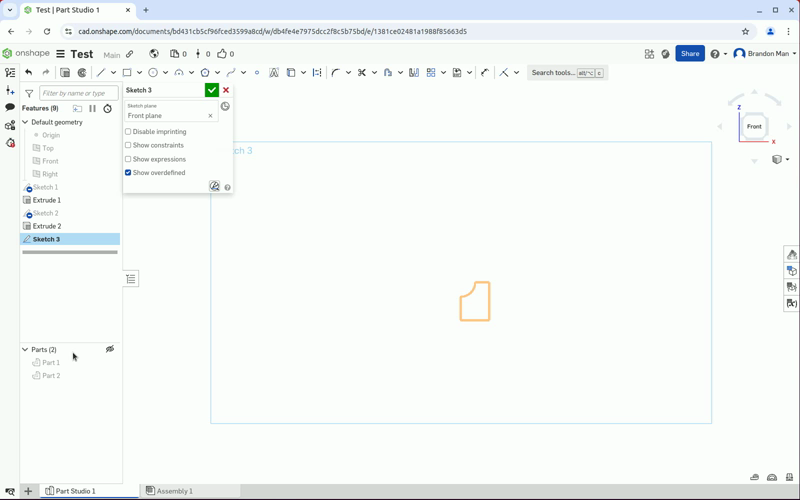
key(l)
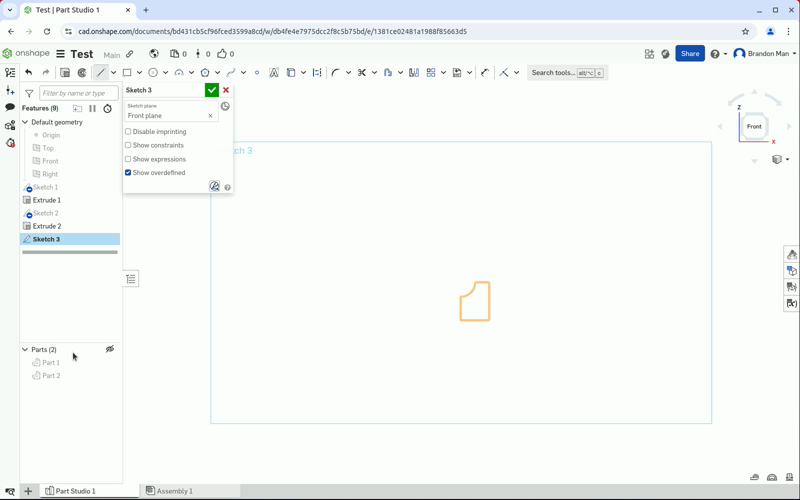
key_down(shift)
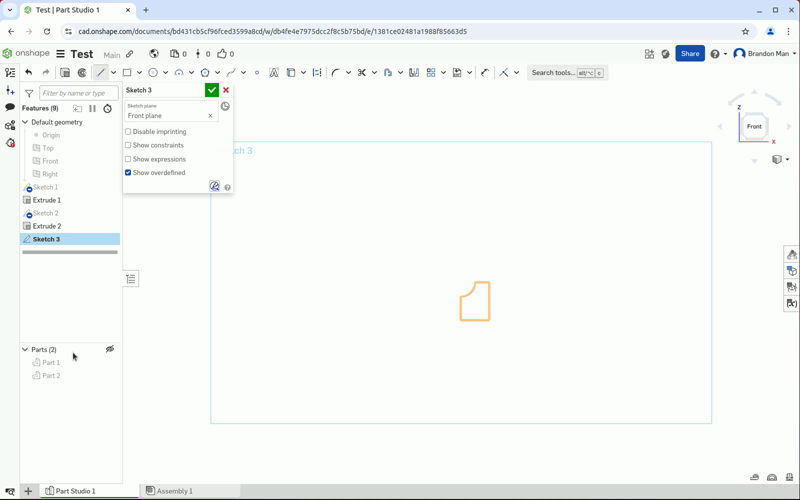
mouse_move(348, 320)
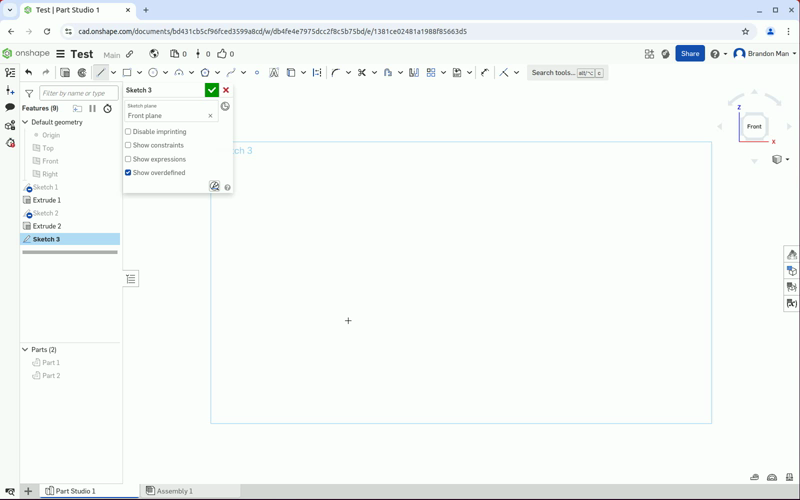
click(348, 320)
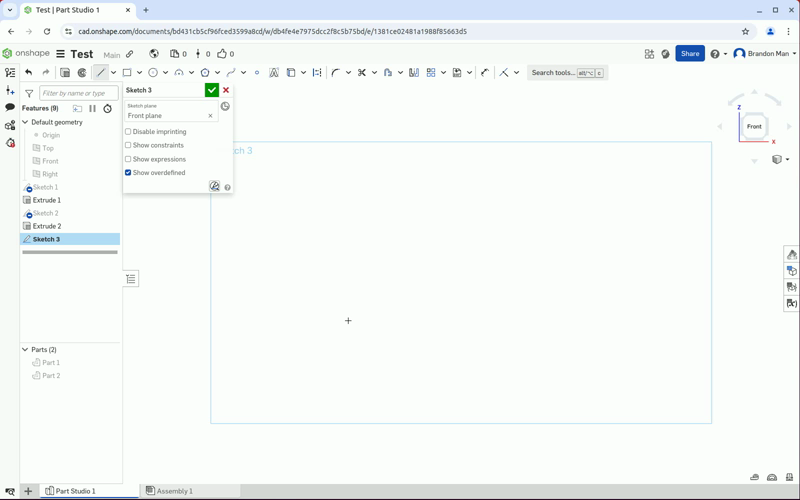
key_up(shift)
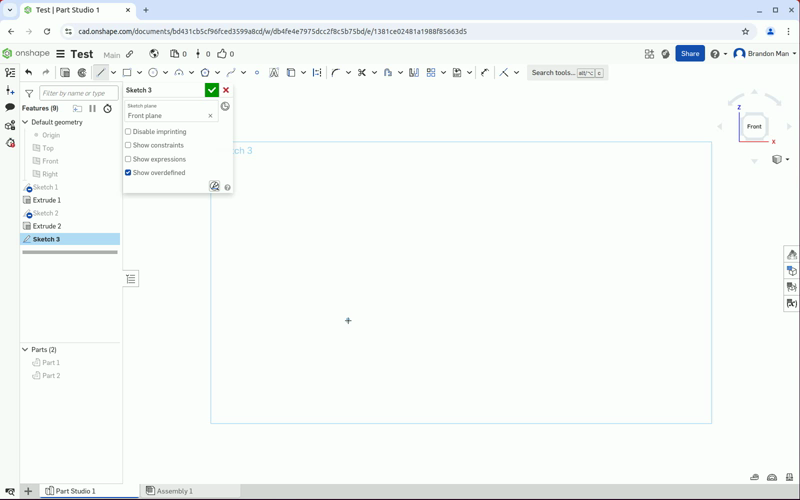
key_down(shift)
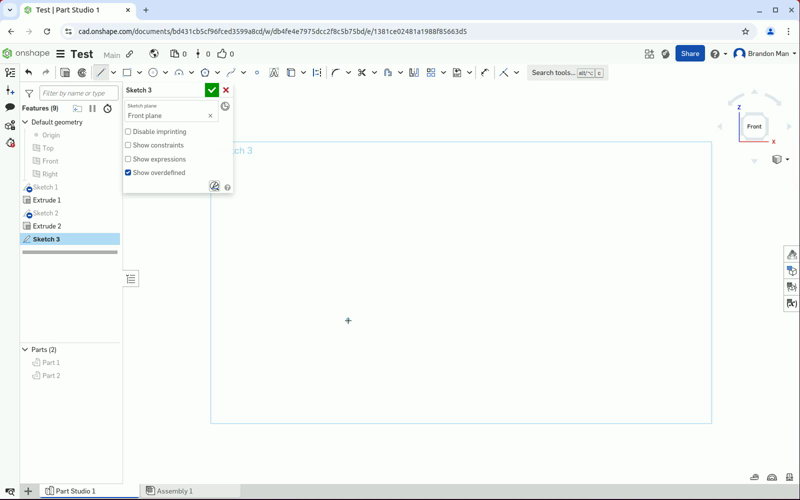
mouse_move(460, 320)
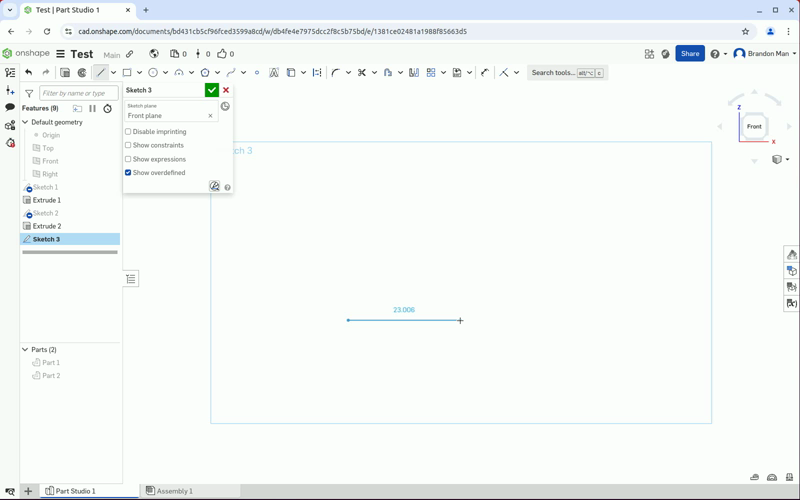
click(460, 320)
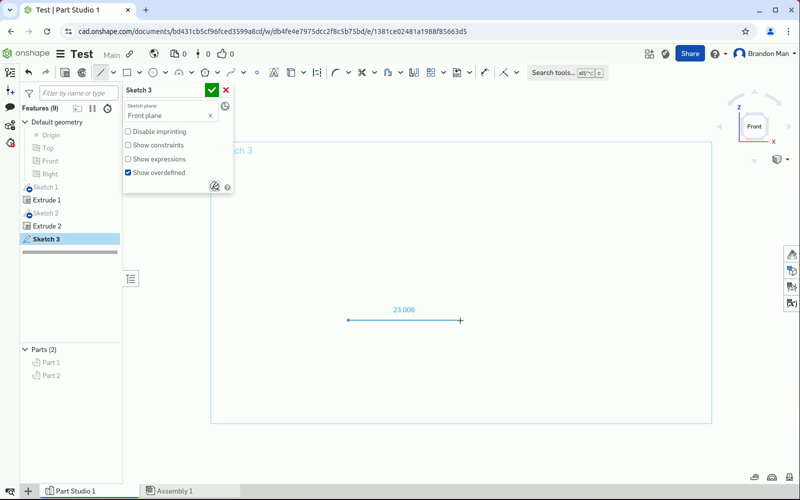
key_up(shift)
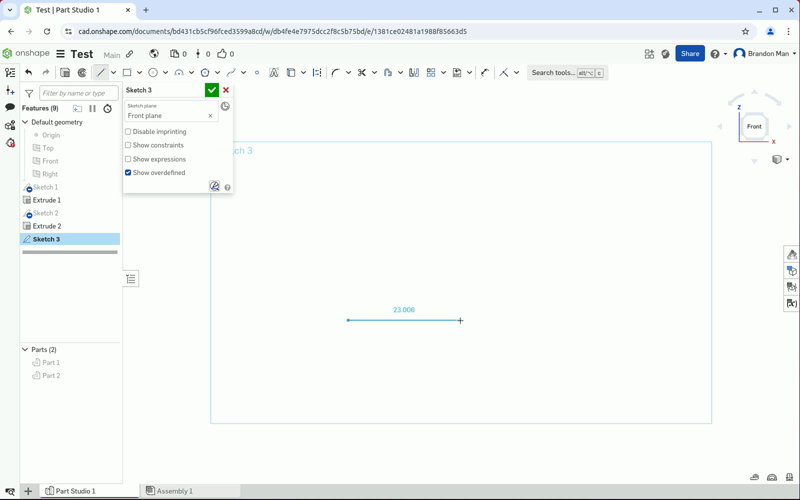
key_down(shift)
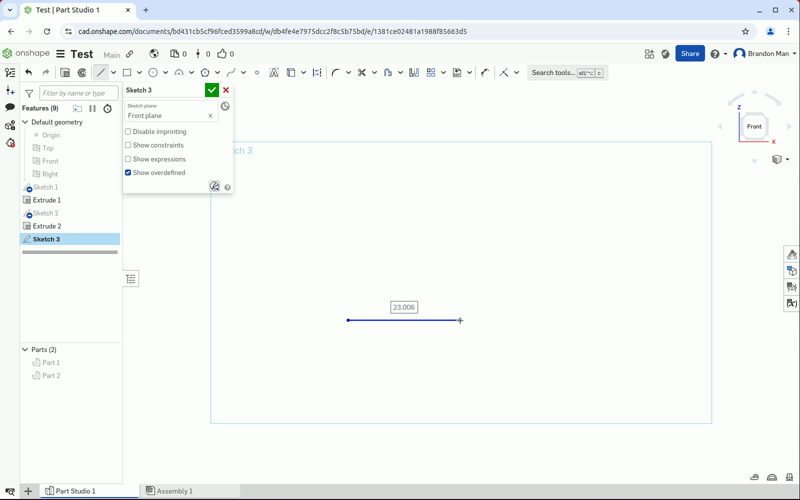
mouse_move(490, 320)
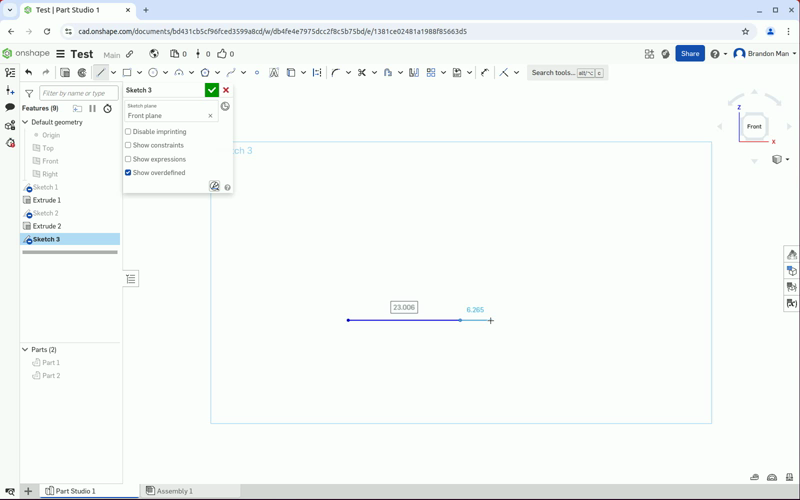
mouse_move(460, 296)
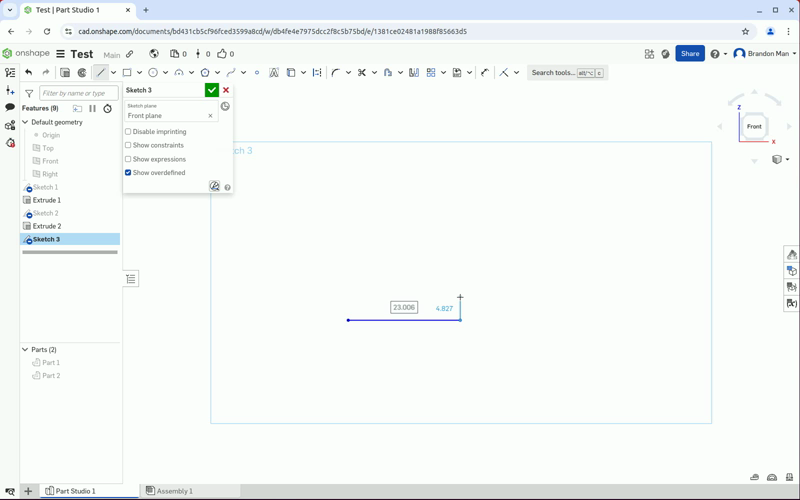
click(460, 296)
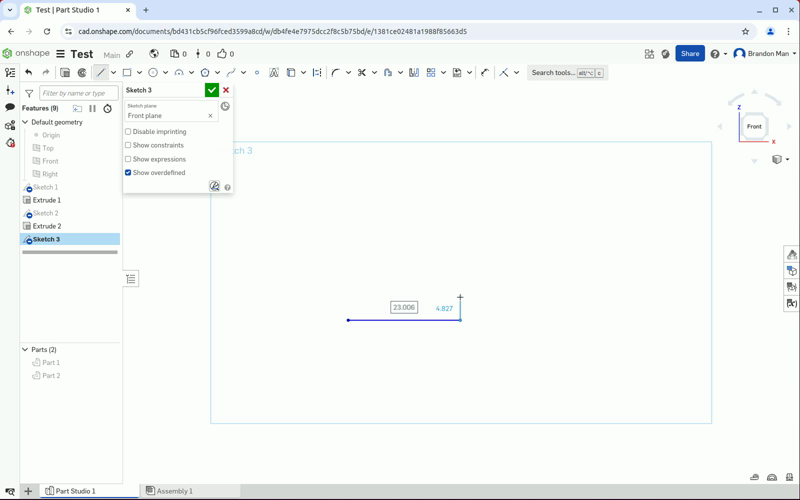
key_up(shift)
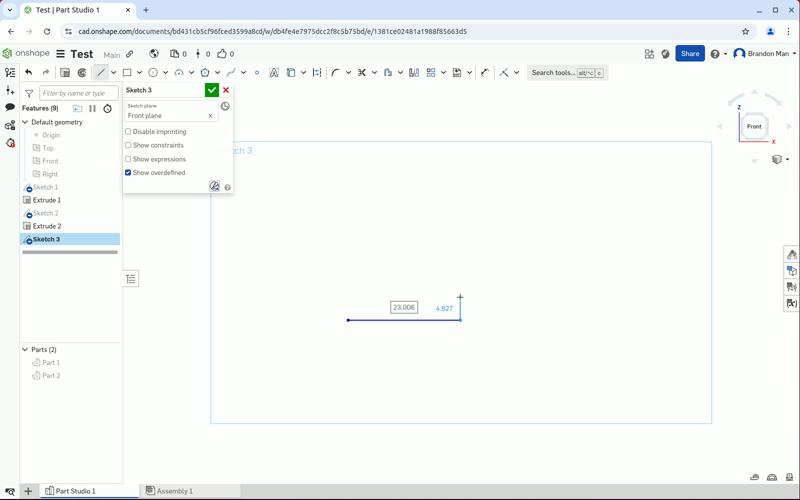
key(esc)
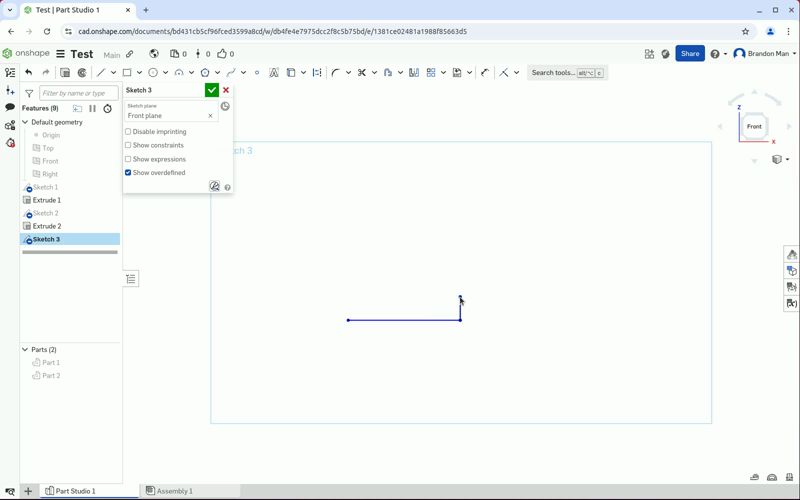
key(a)
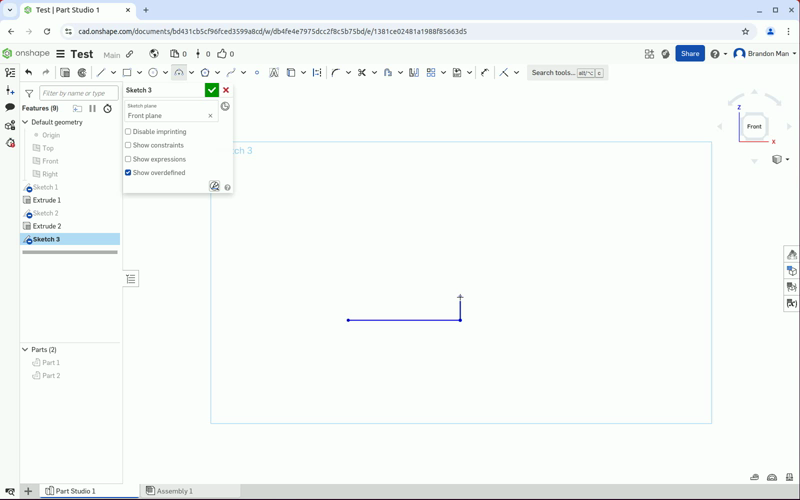
mouse_move(460, 296)
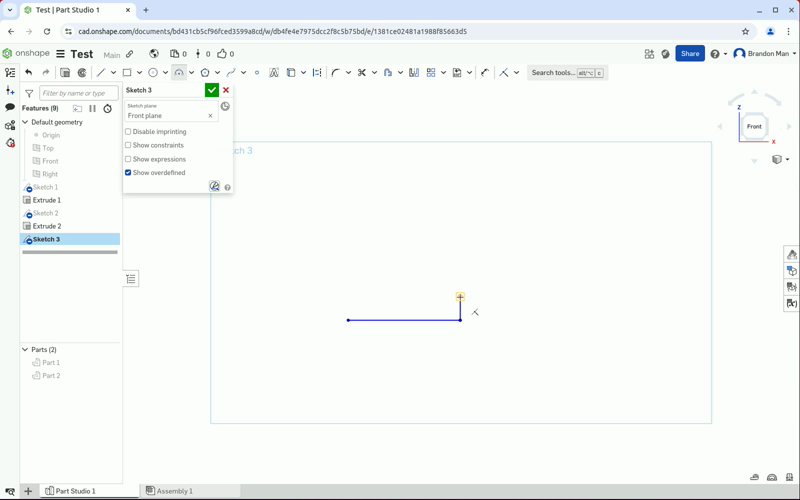
click(460, 296)
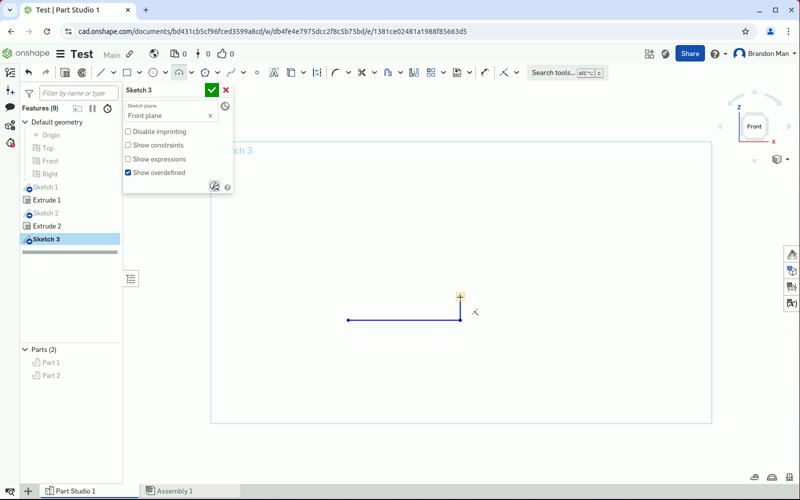
key_down(shift)
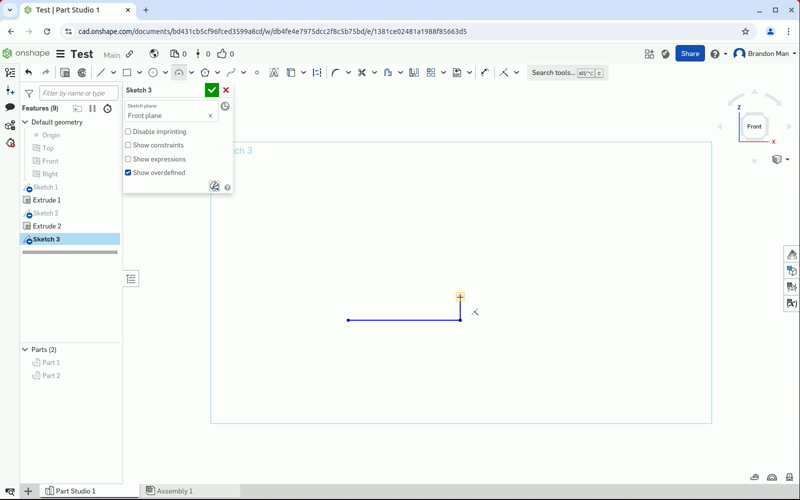
mouse_move(475, 283)
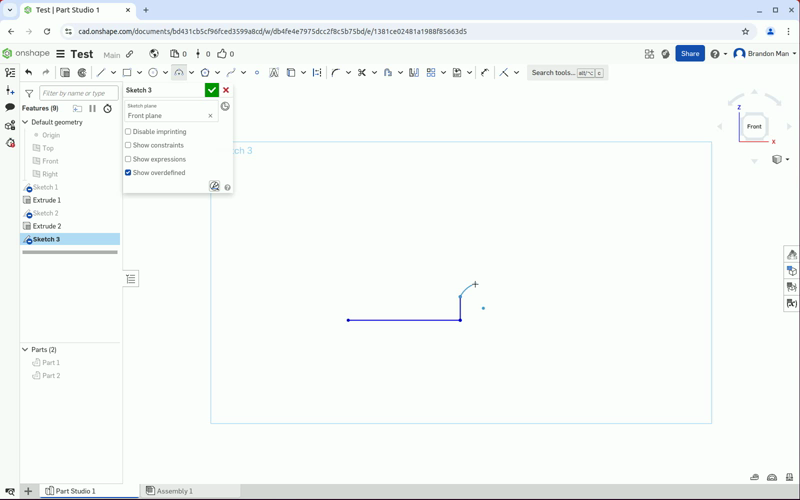
click(475, 283)
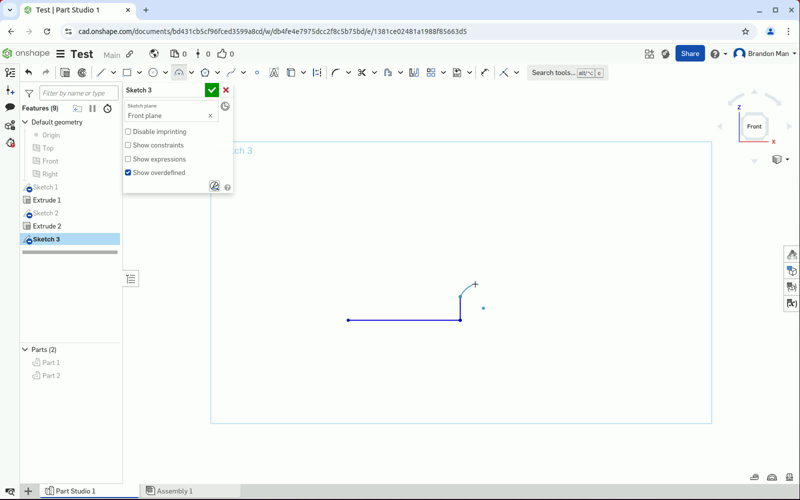
mouse_move(451, 272)
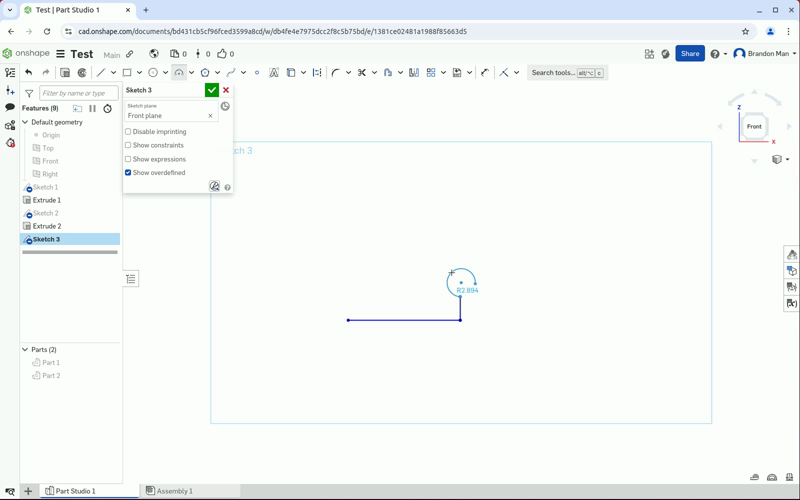
click(451, 272)
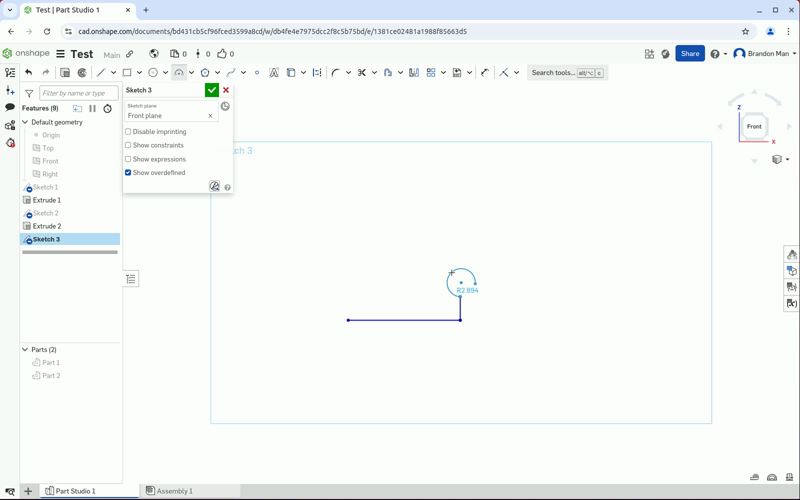
key_up(shift)
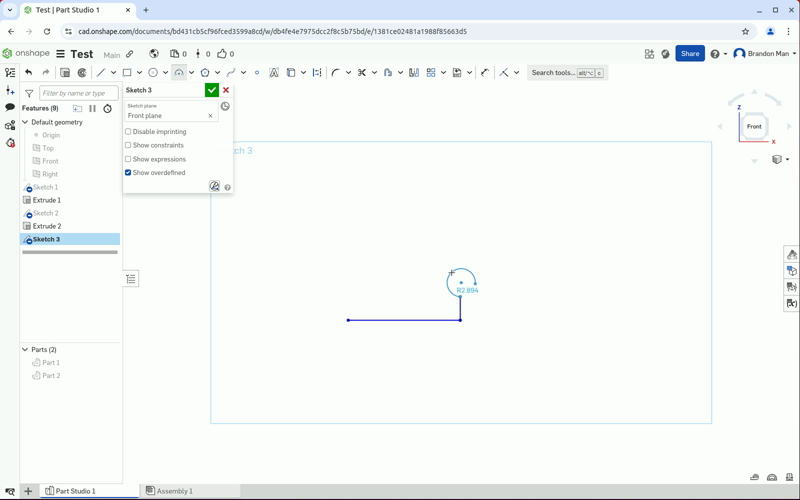
key(esc)
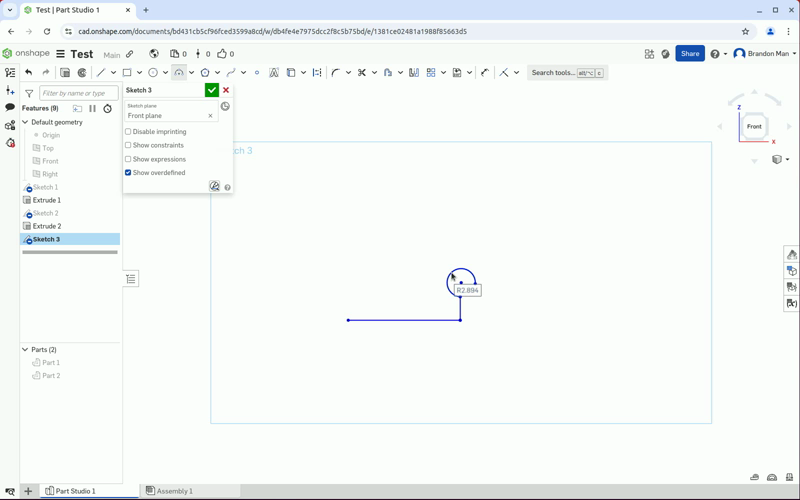
key(l)
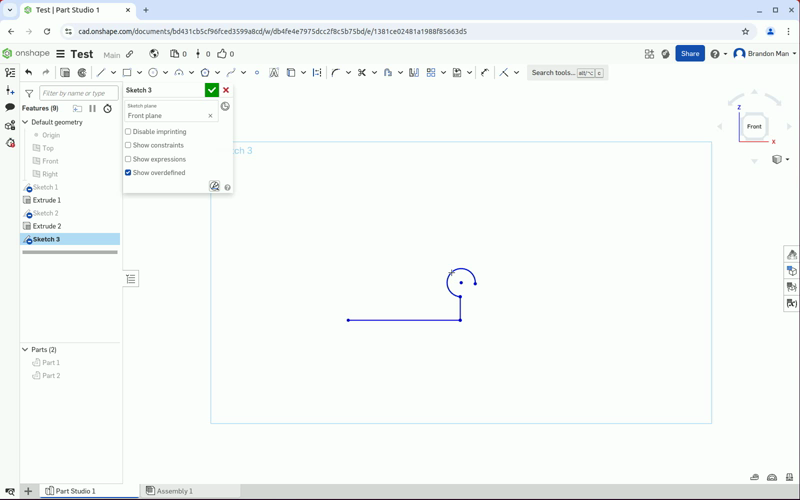
mouse_move(475, 283)
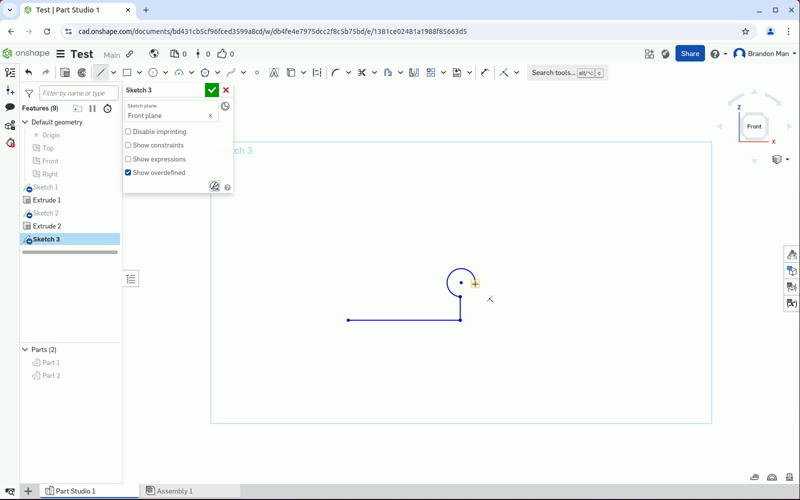
click(475, 283)
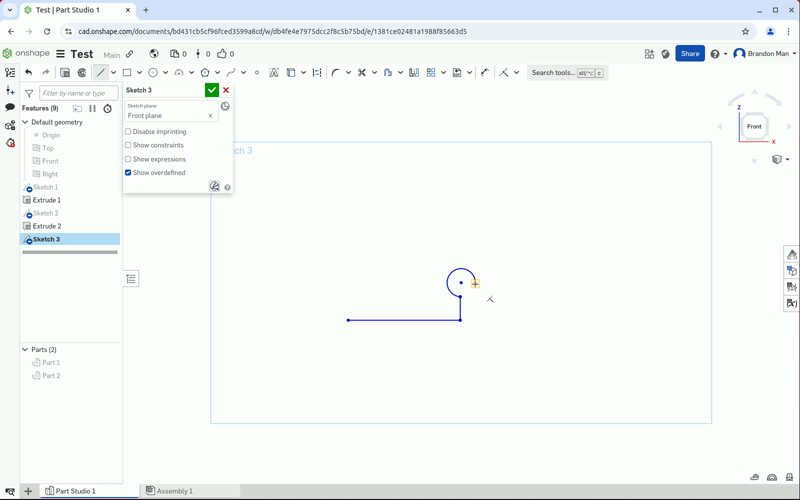
key_down(shift)
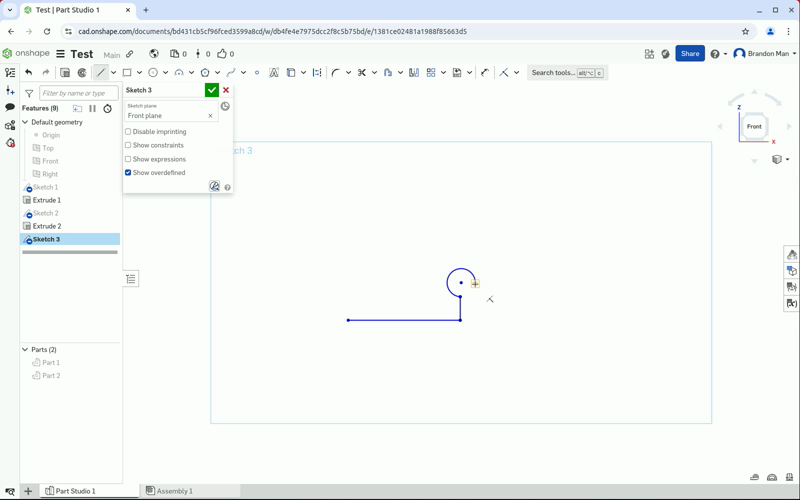
mouse_move(505, 283)
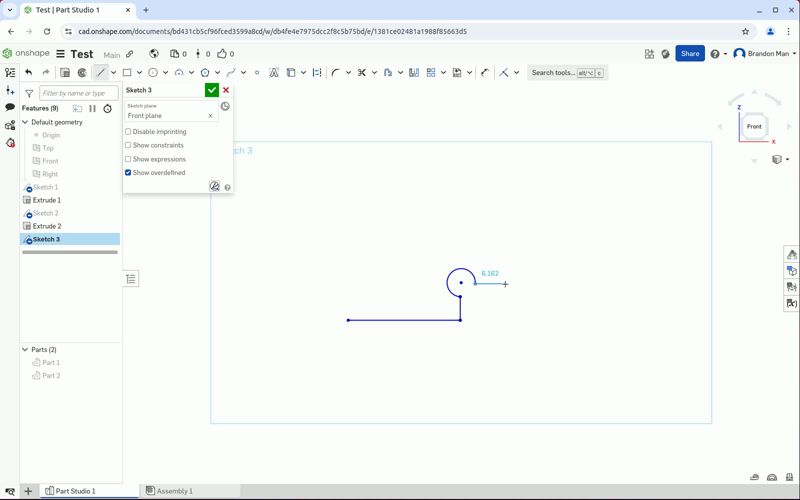
mouse_move(488, 283)
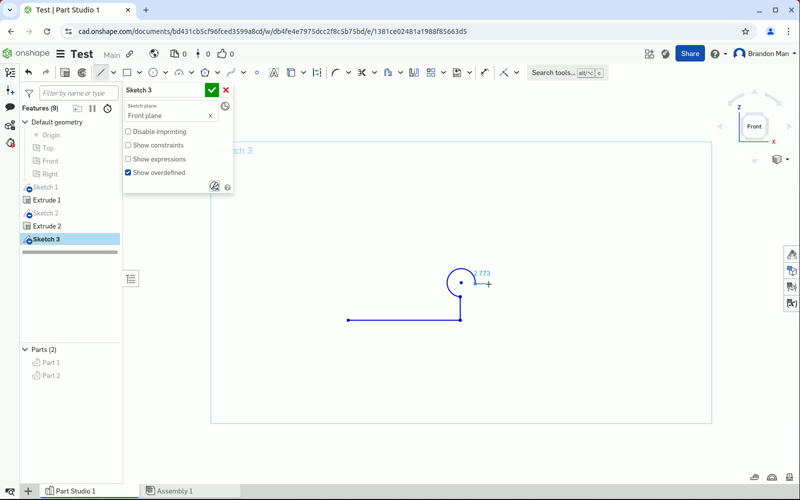
click(488, 283)
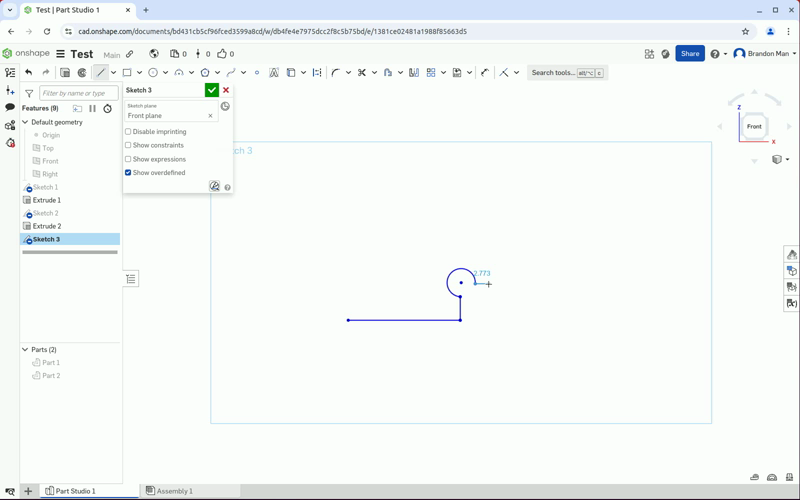
key_up(shift)
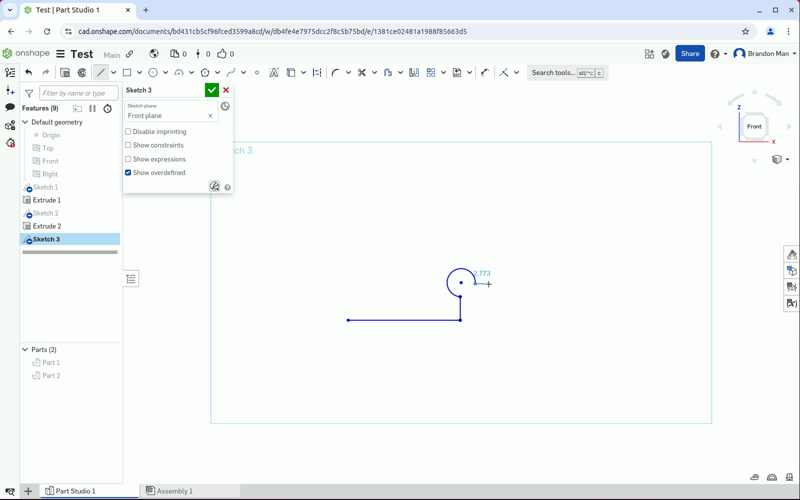
key_down(shift)
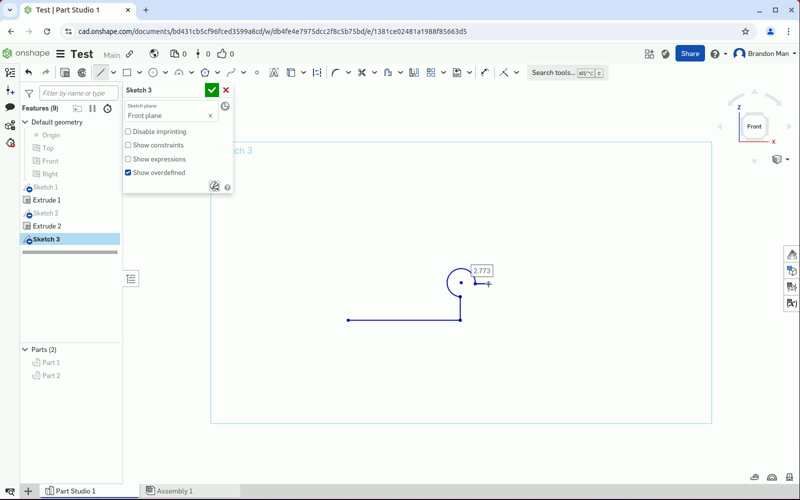
mouse_move(518, 283)
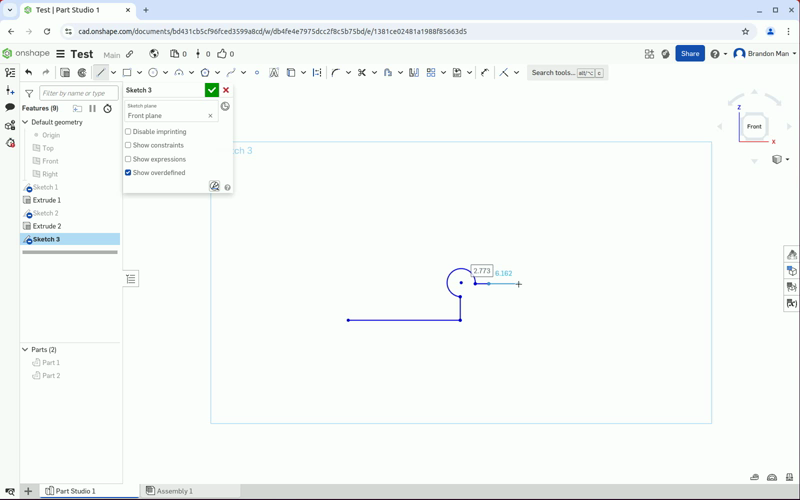
mouse_move(488, 227)
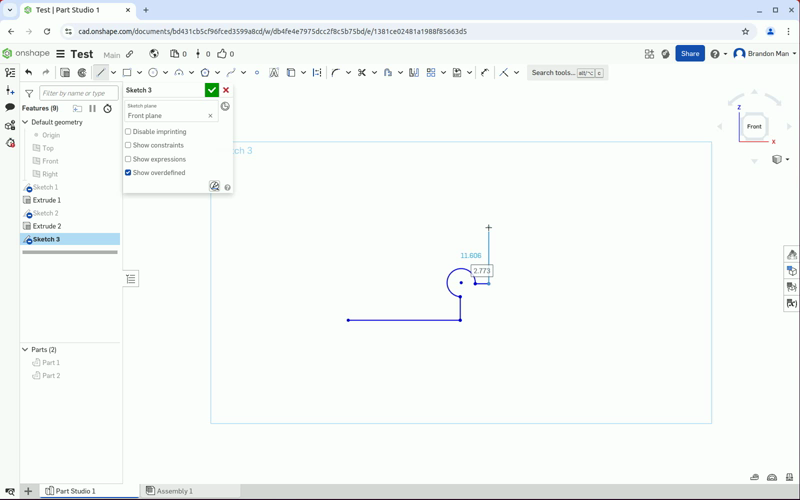
click(488, 227)
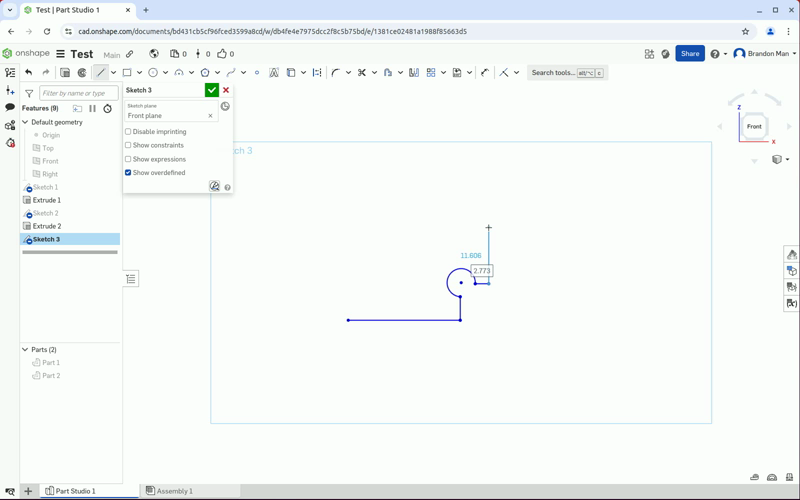
key_up(shift)
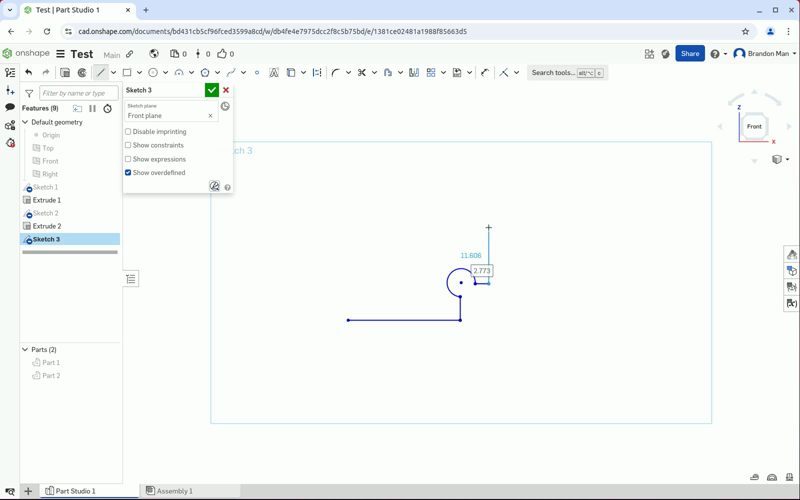
key_down(shift)
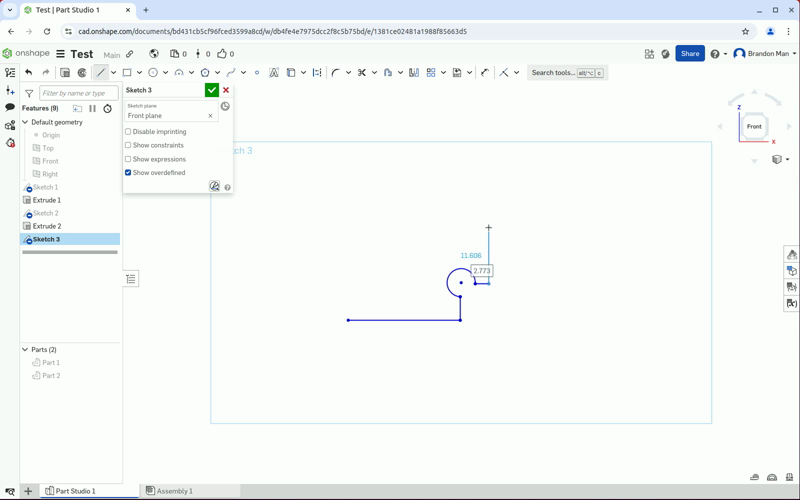
mouse_move(367, 227)
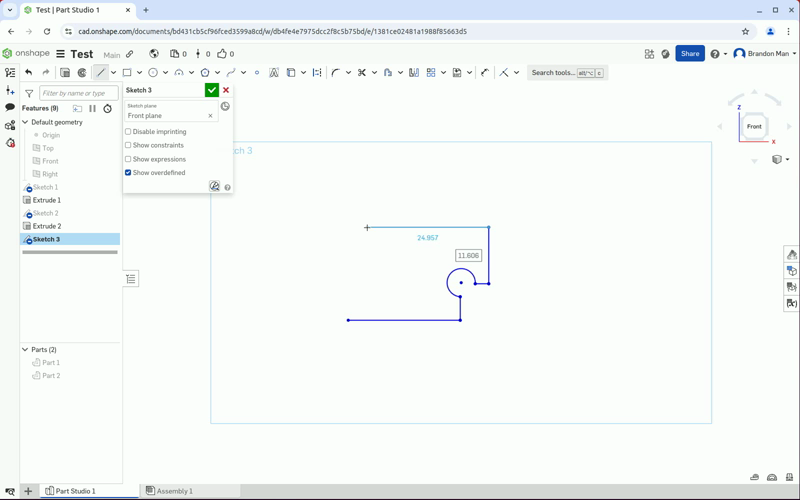
click(367, 227)
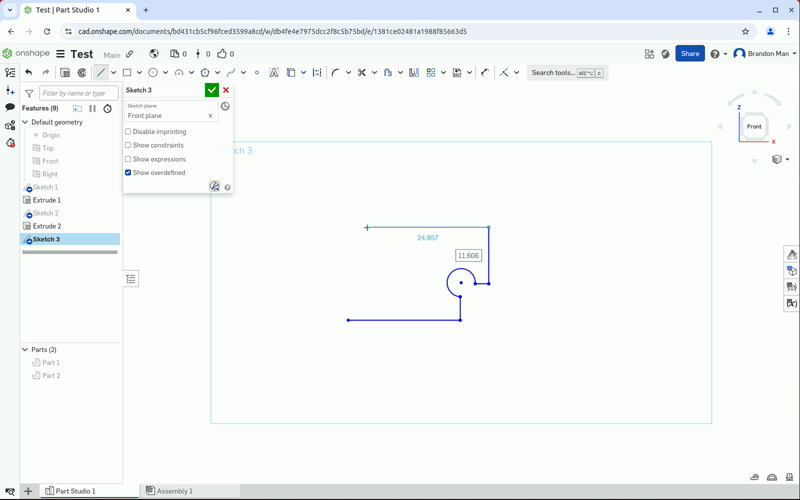
key_up(shift)
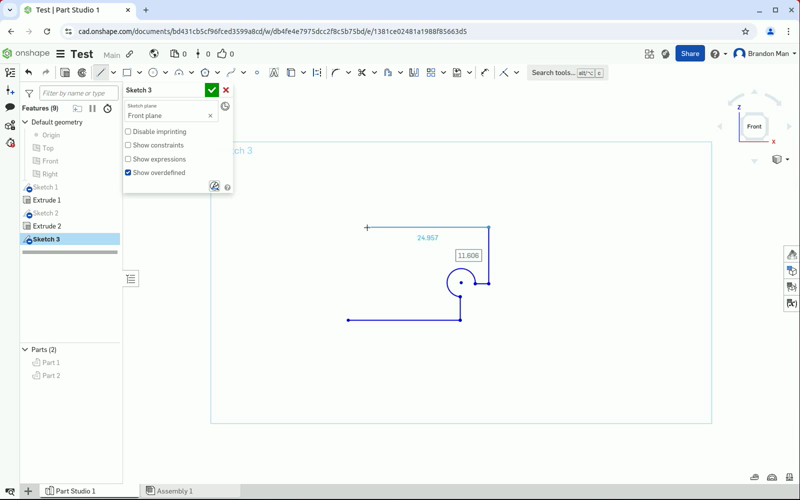
key_down(shift)
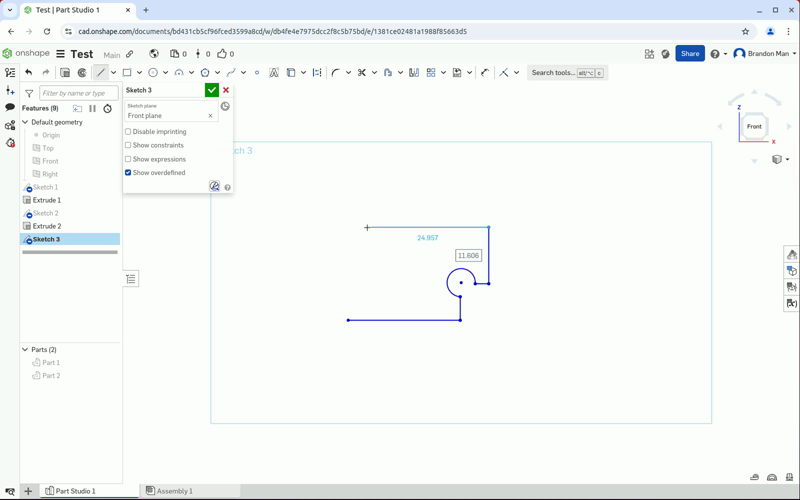
mouse_move(397, 227)
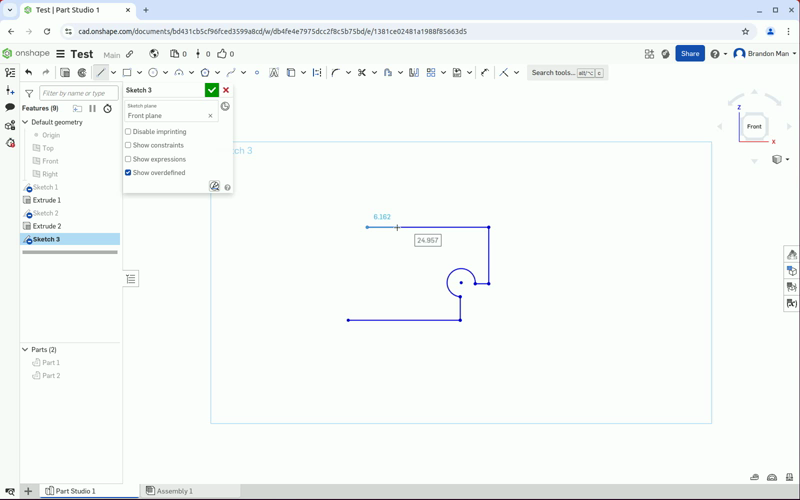
mouse_move(367, 245)
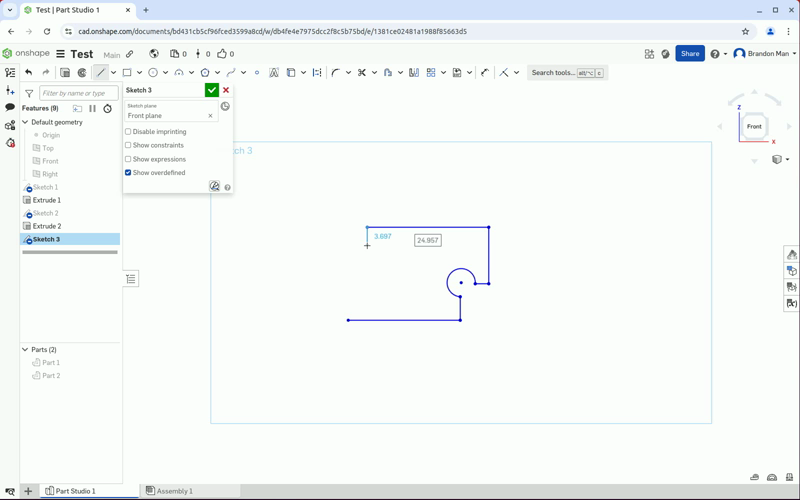
click(367, 245)
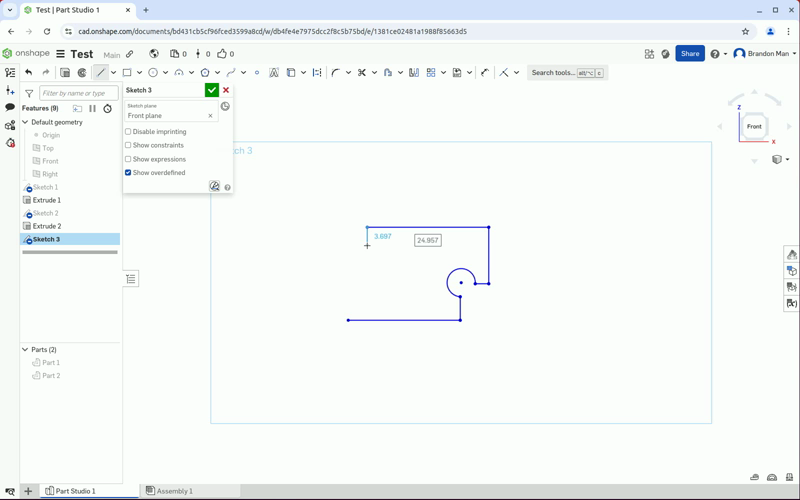
key_up(shift)
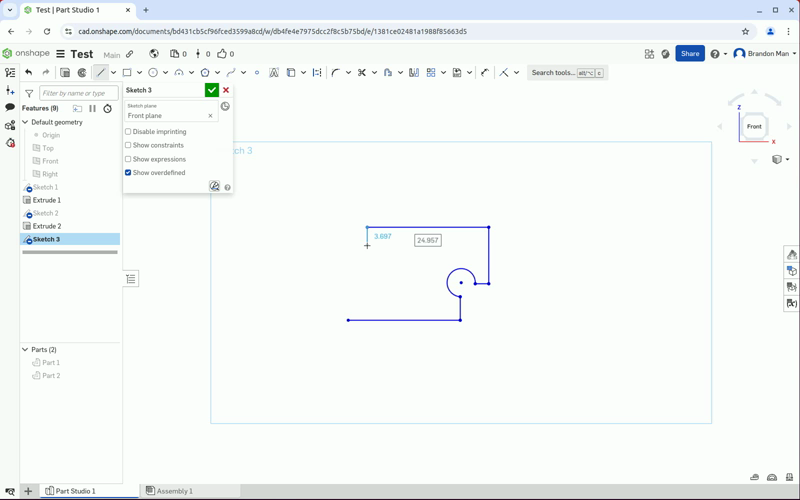
key_down(shift)
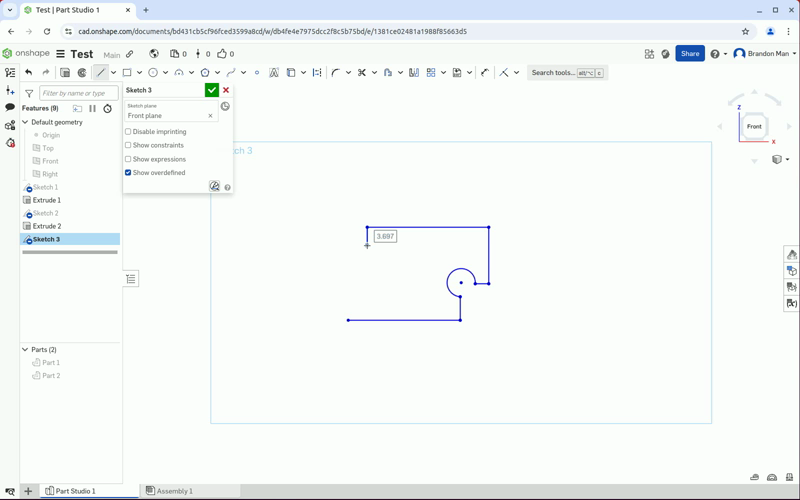
mouse_move(397, 245)
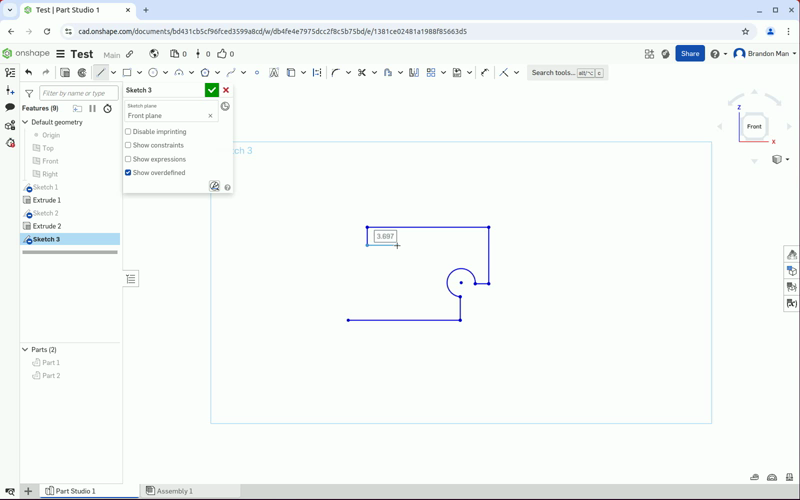
mouse_move(348, 245)
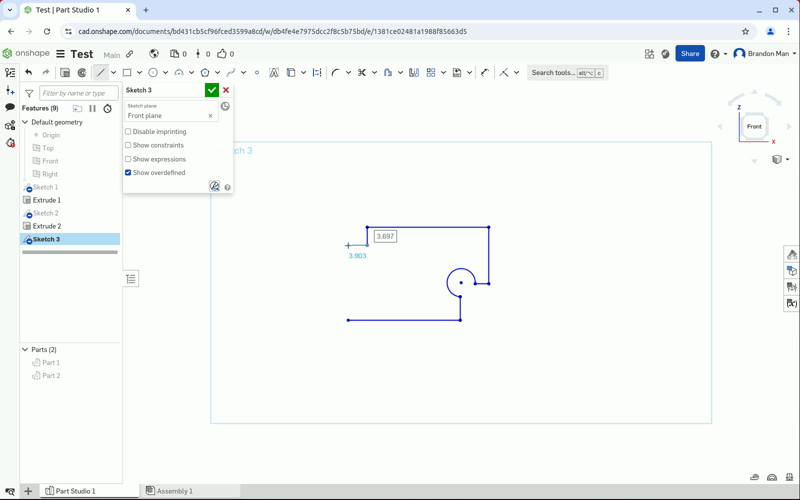
click(348, 245)
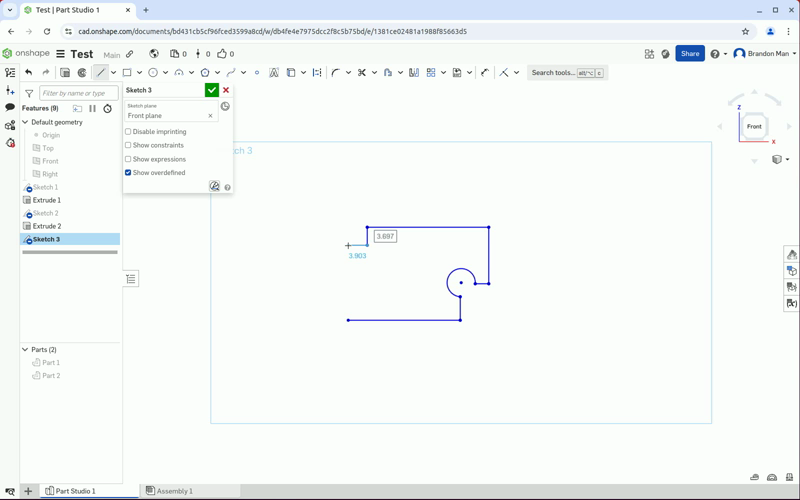
key_up(shift)
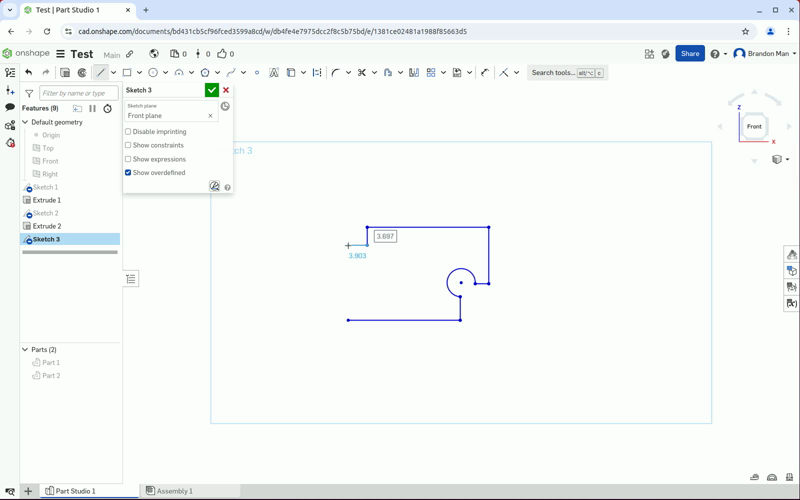
key_down(shift)
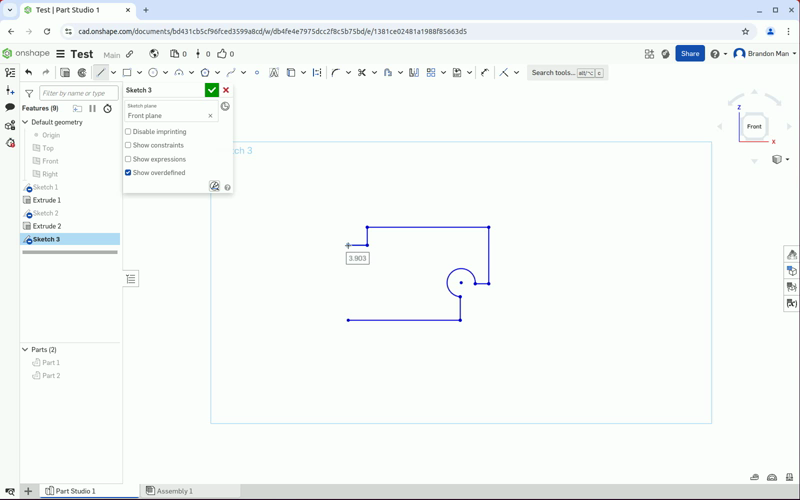
mouse_move(348, 320)
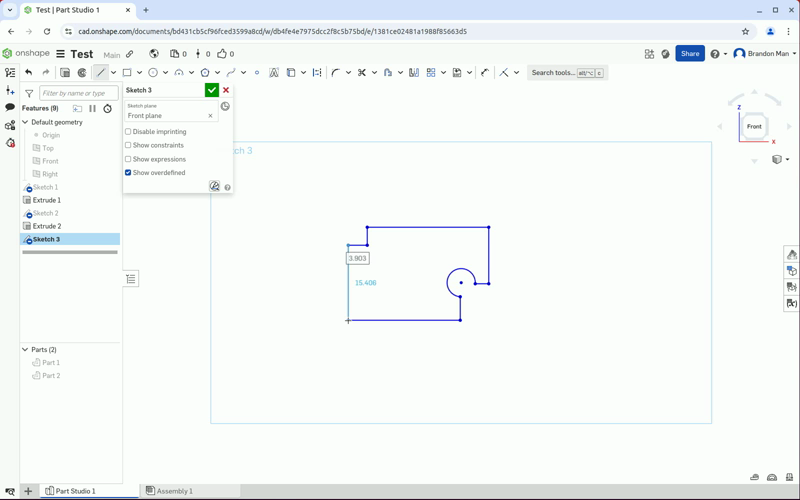
key_up(shift)
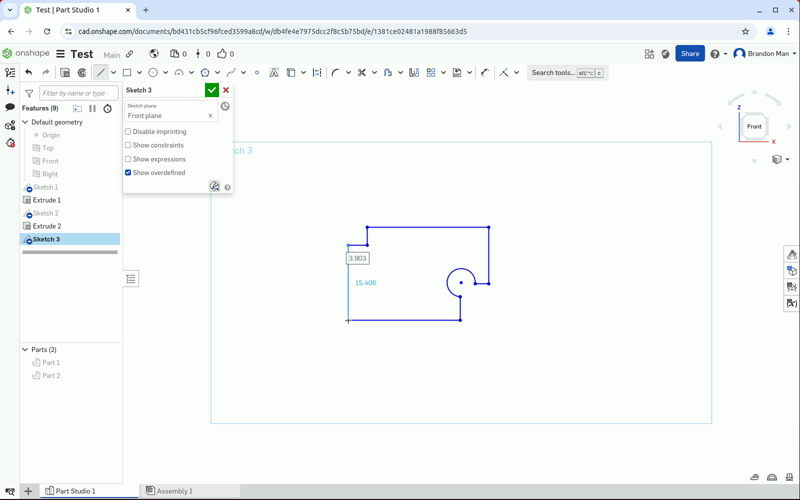
click(348, 320)
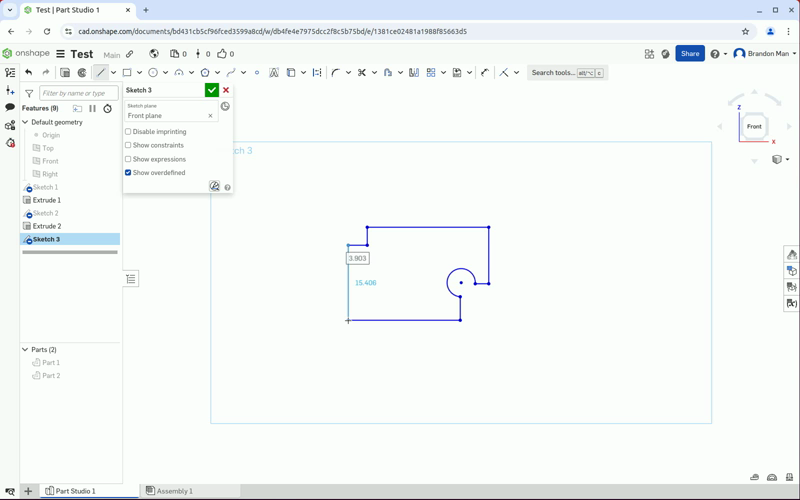
key(esc)
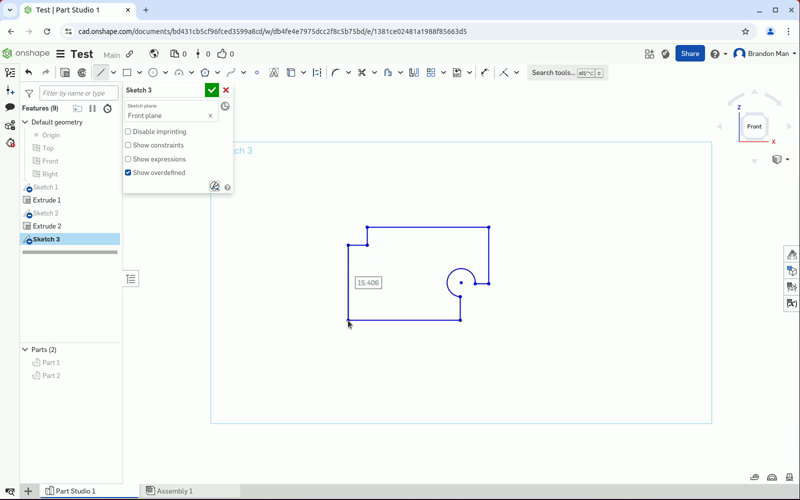
key(l)
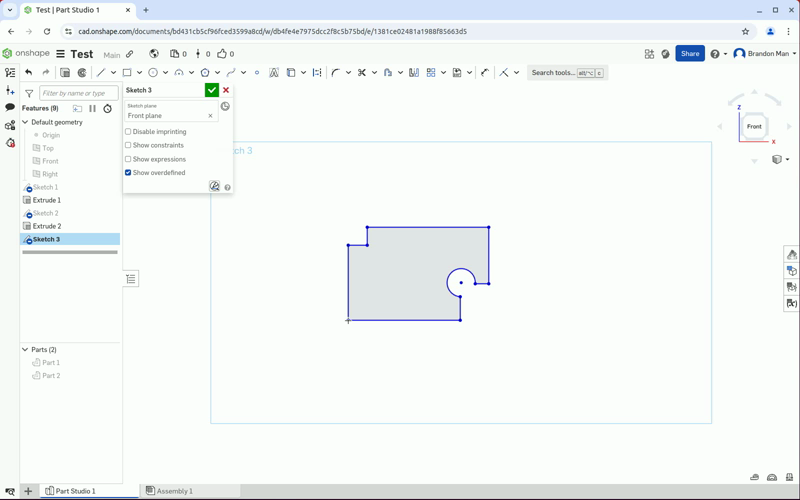
key_down(shift)
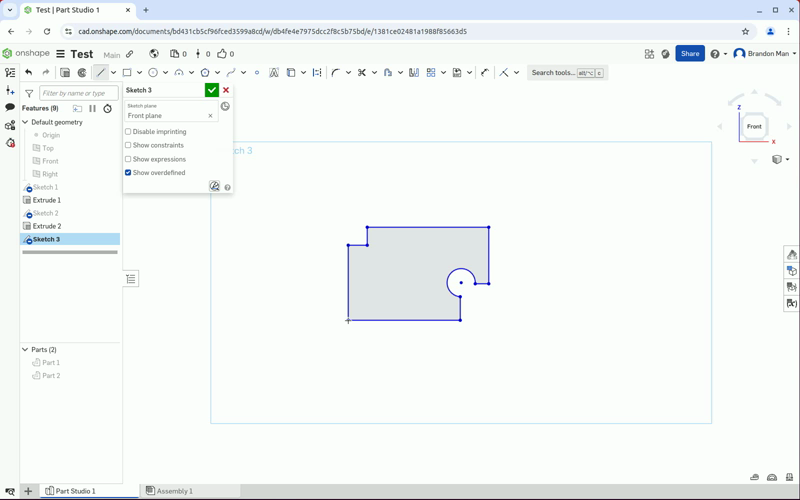
mouse_move(367, 264)
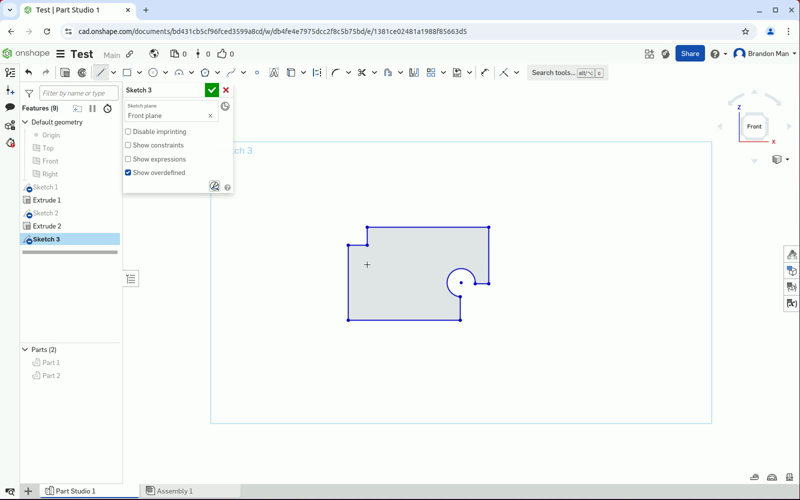
click(367, 264)
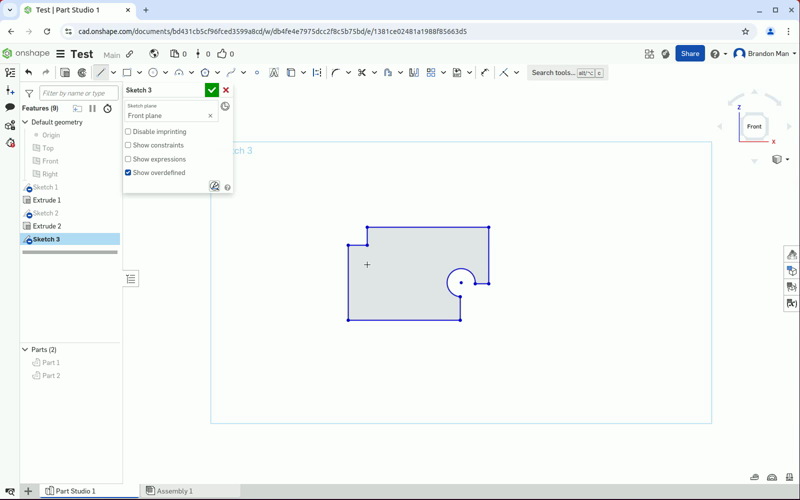
key_up(shift)
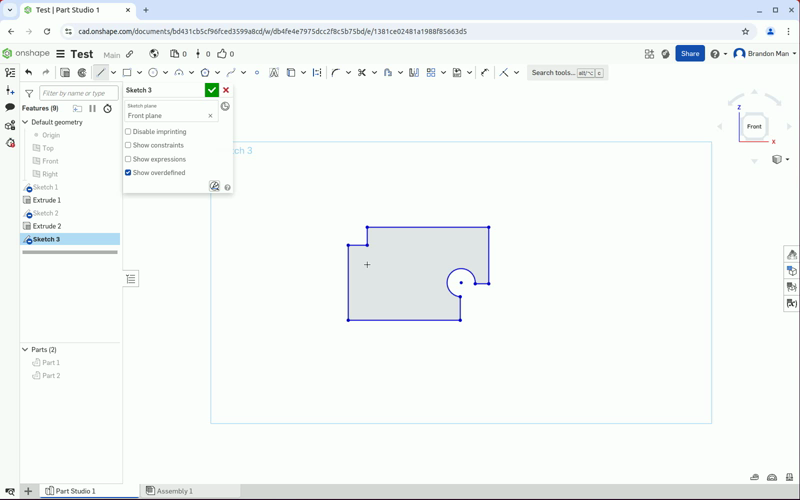
key_down(shift)
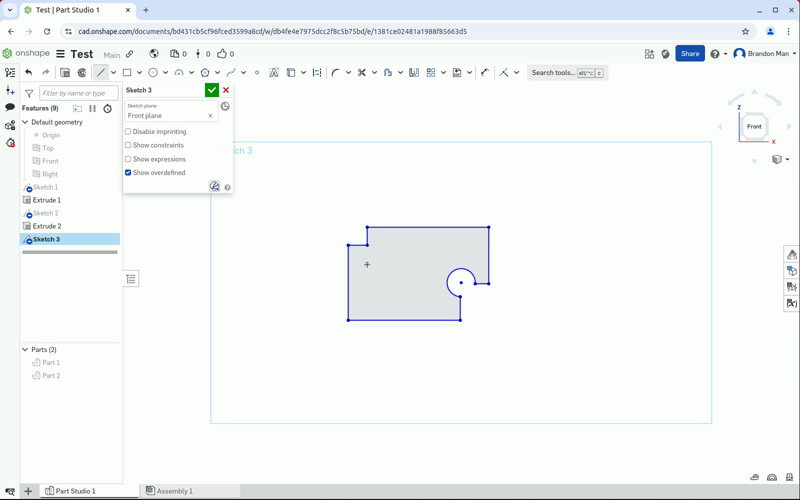
mouse_move(397, 264)
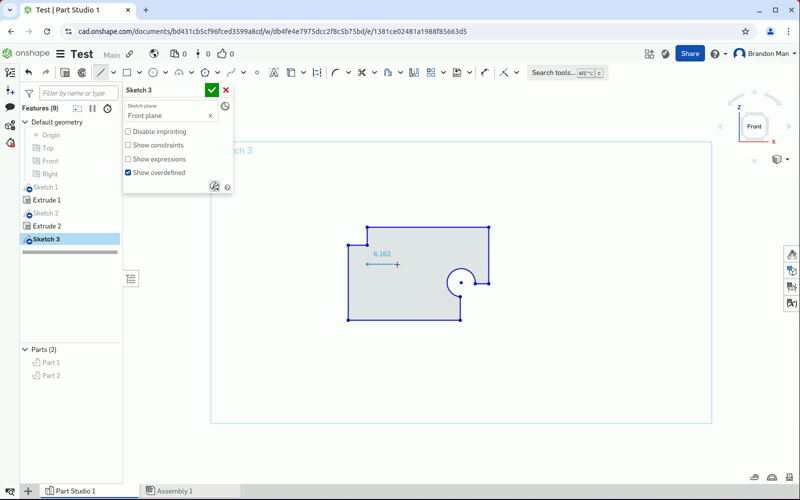
mouse_move(423, 264)
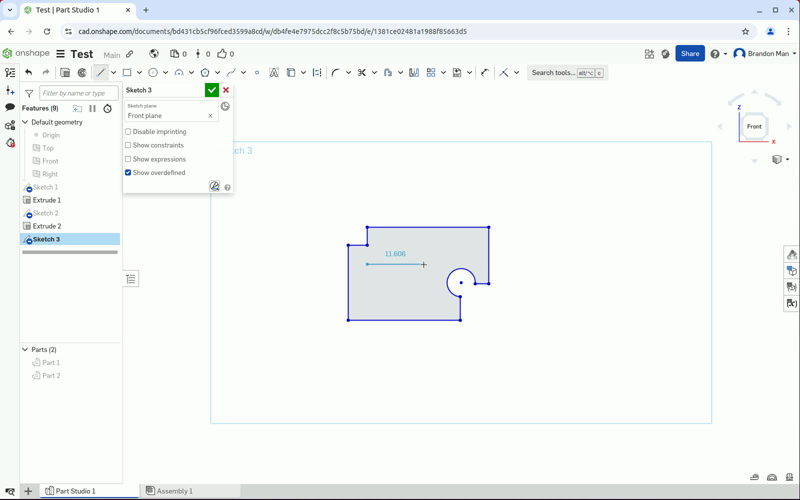
click(423, 264)
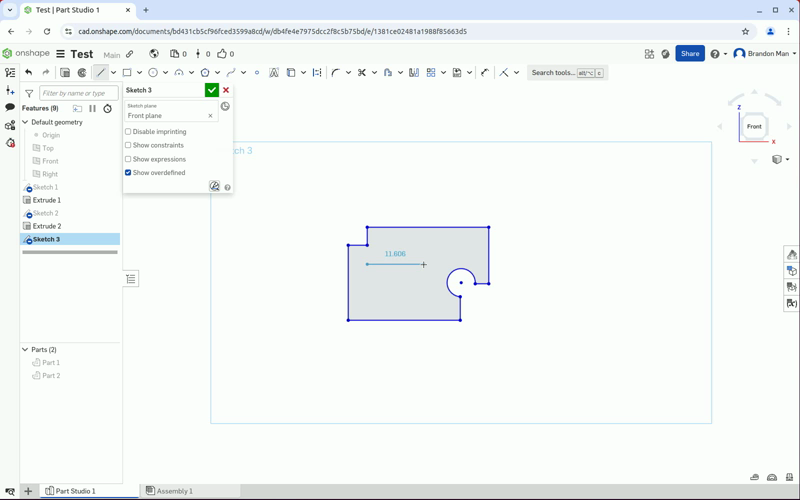
key_up(shift)
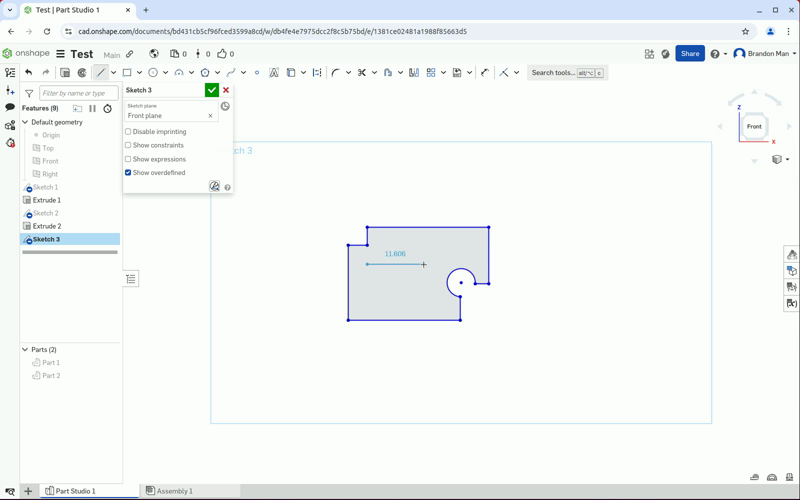
key_down(shift)
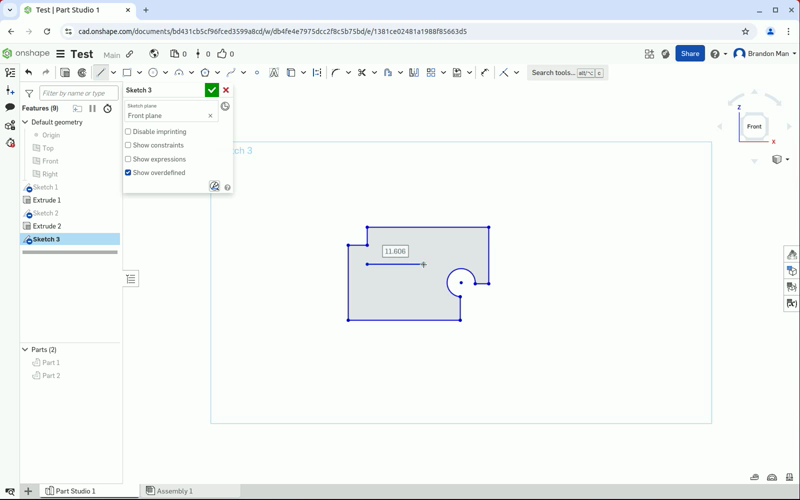
mouse_move(453, 264)
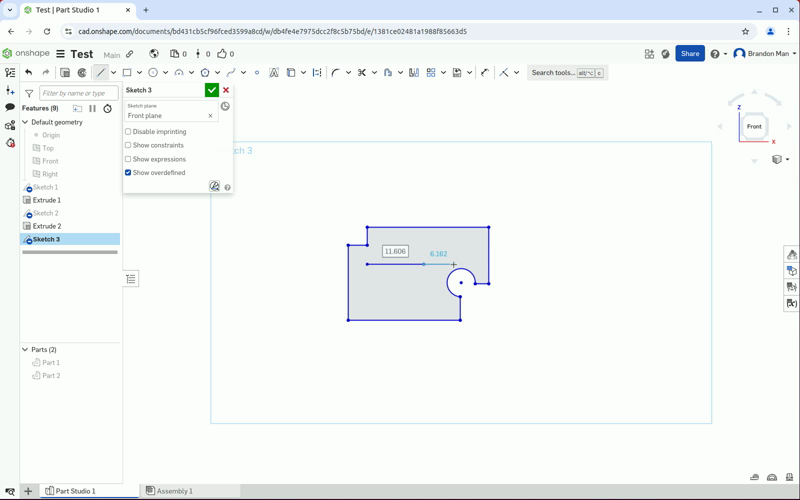
mouse_move(423, 245)
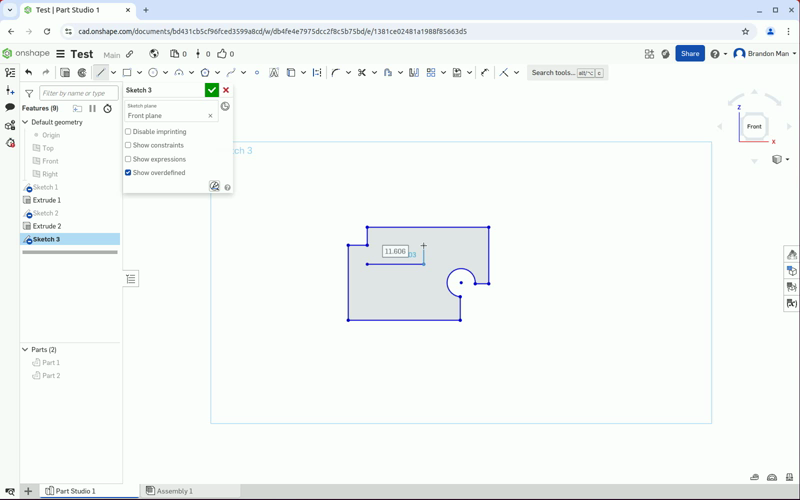
click(423, 245)
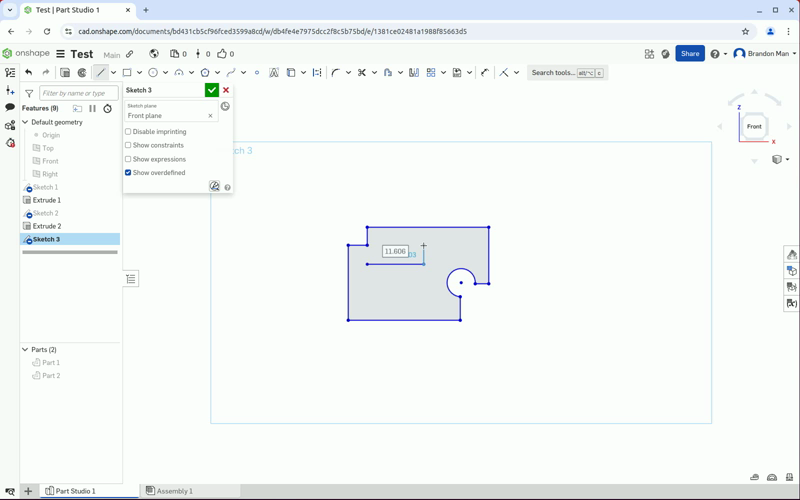
key_up(shift)
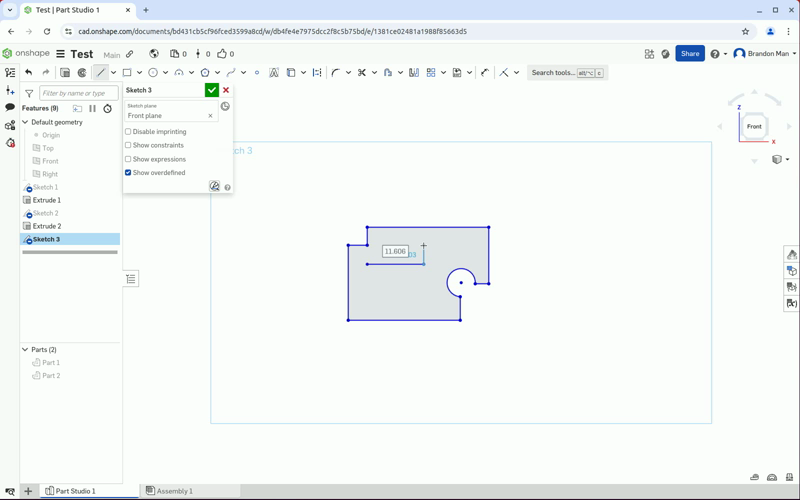
key_down(shift)
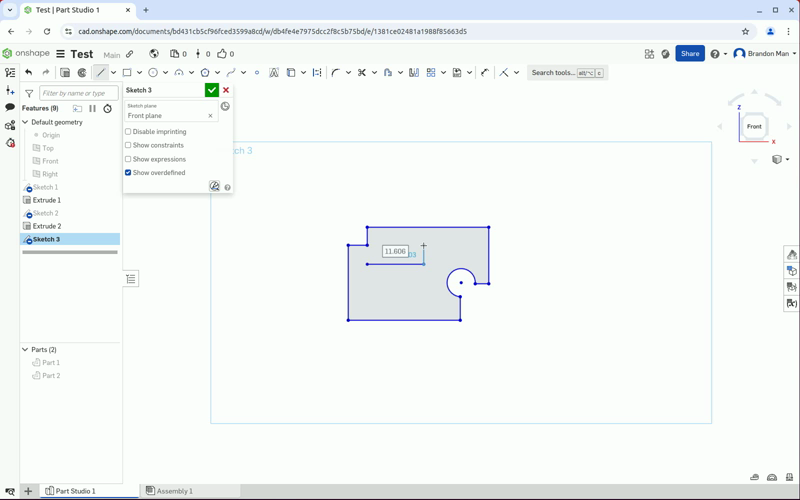
mouse_move(453, 245)
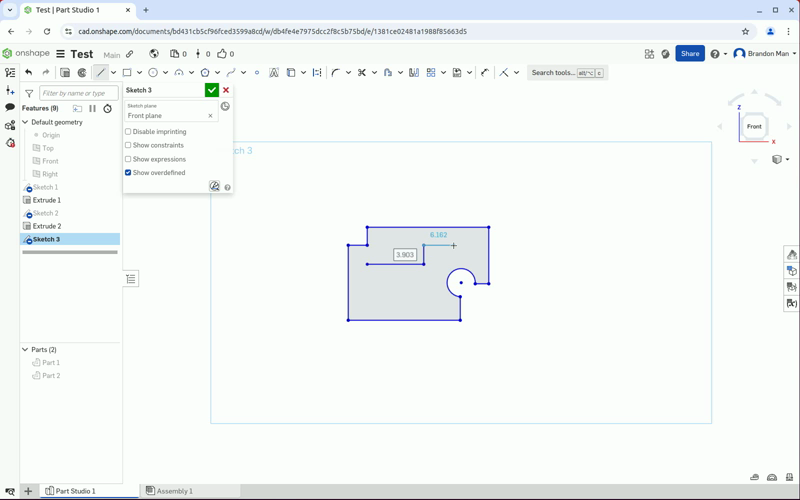
mouse_move(367, 245)
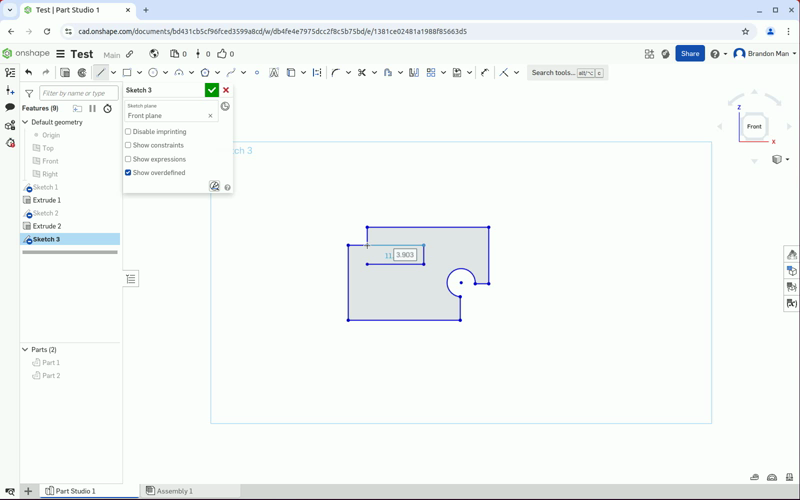
click(367, 245)
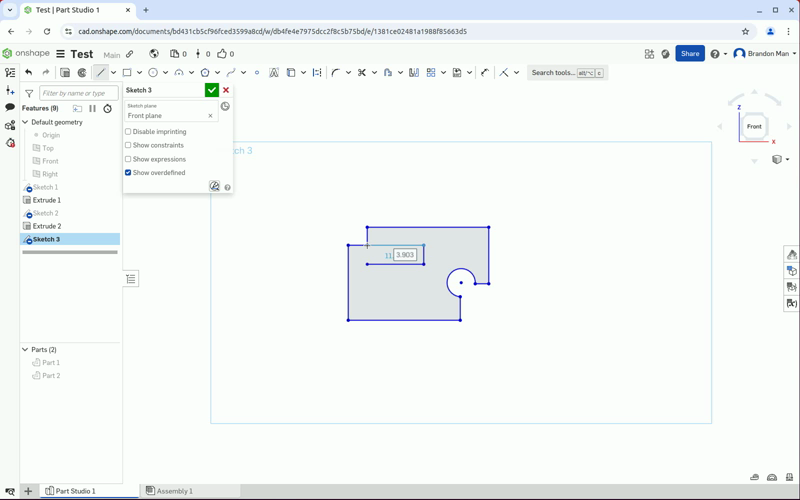
key_up(shift)
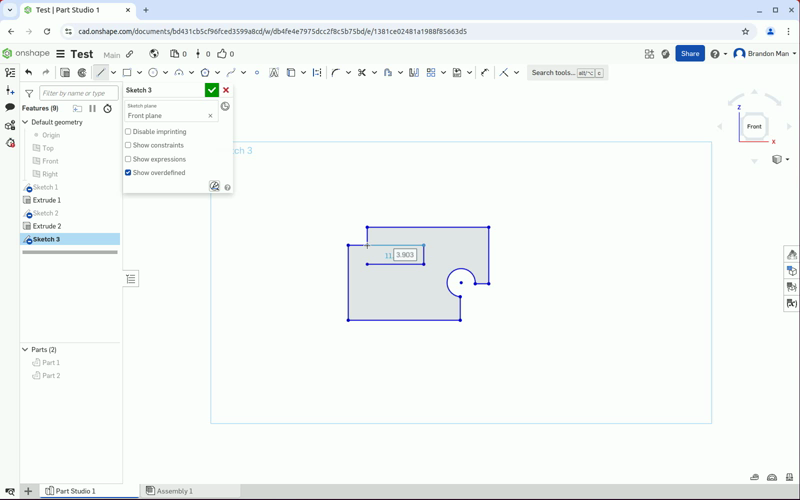
mouse_move(397, 245)
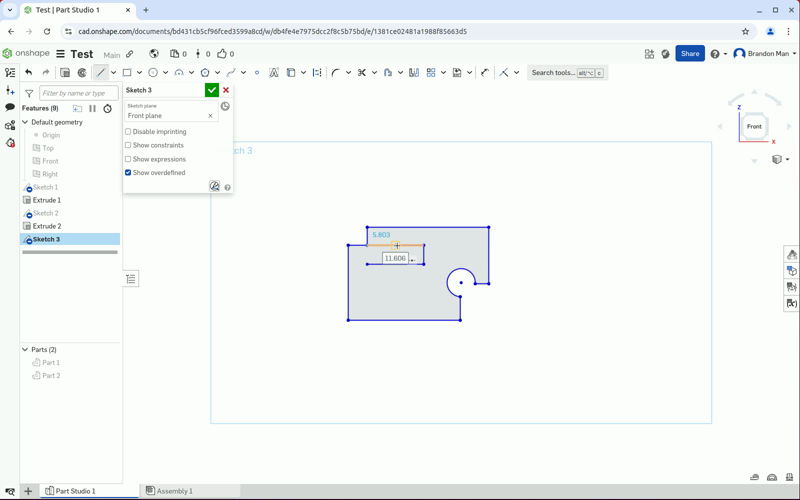
key_down(shift)
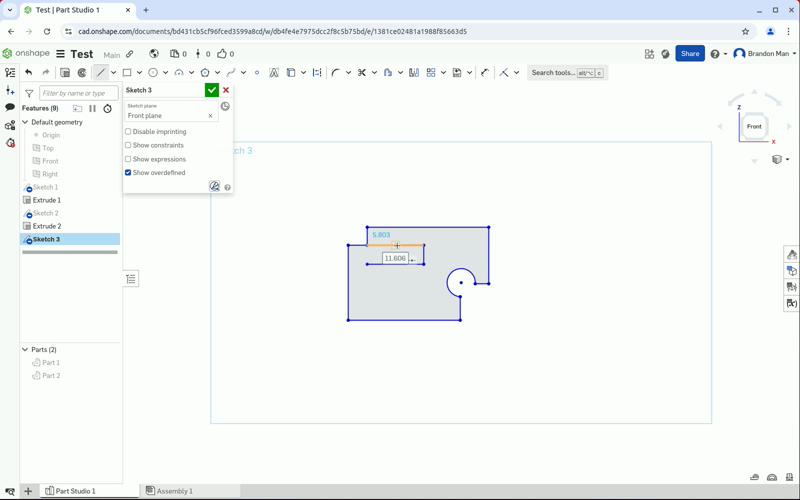
mouse_move(367, 264)
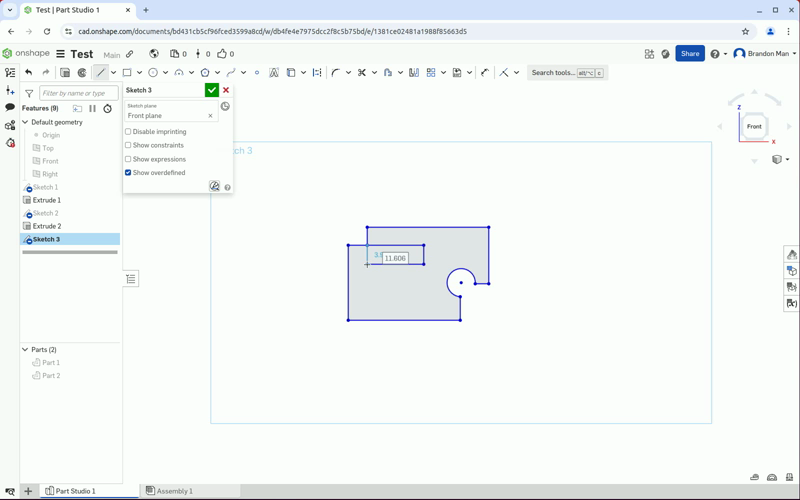
key_up(shift)
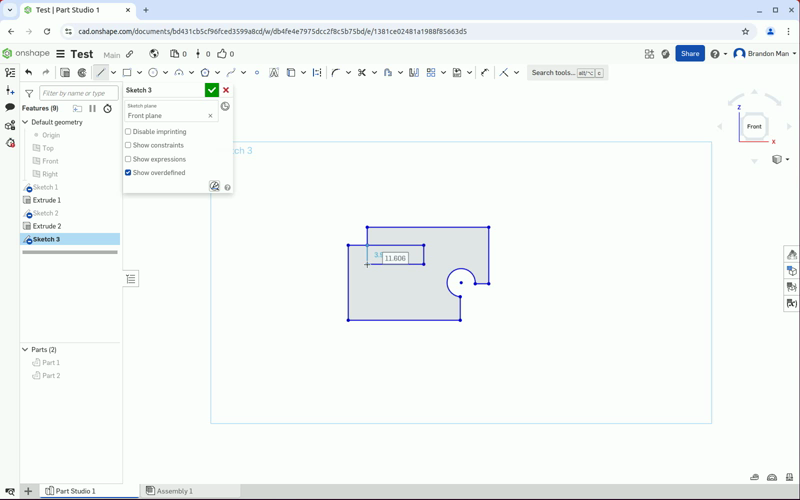
click(367, 264)
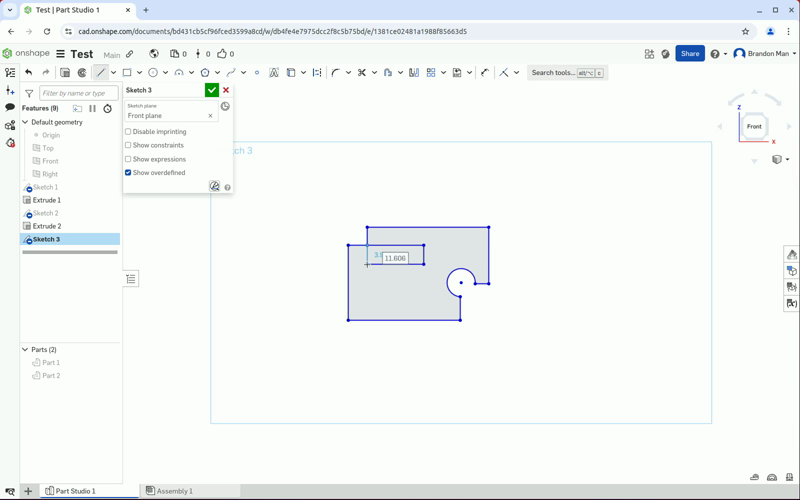
key(esc)
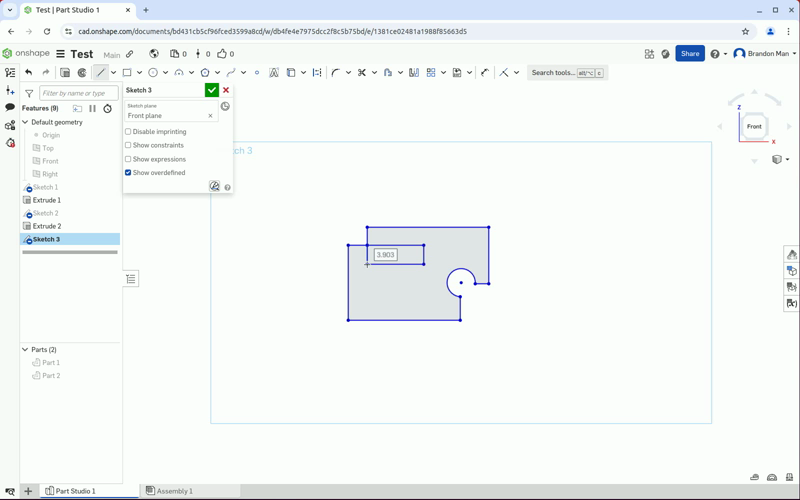
mouse_move(391, 237)
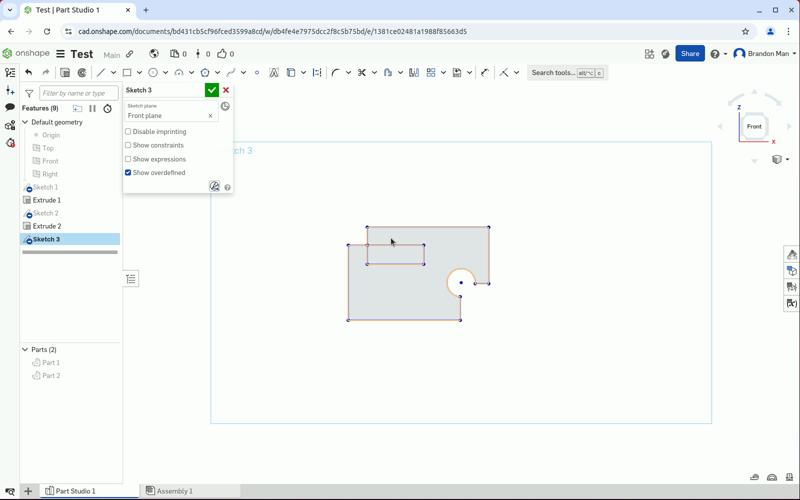
click(391, 237)
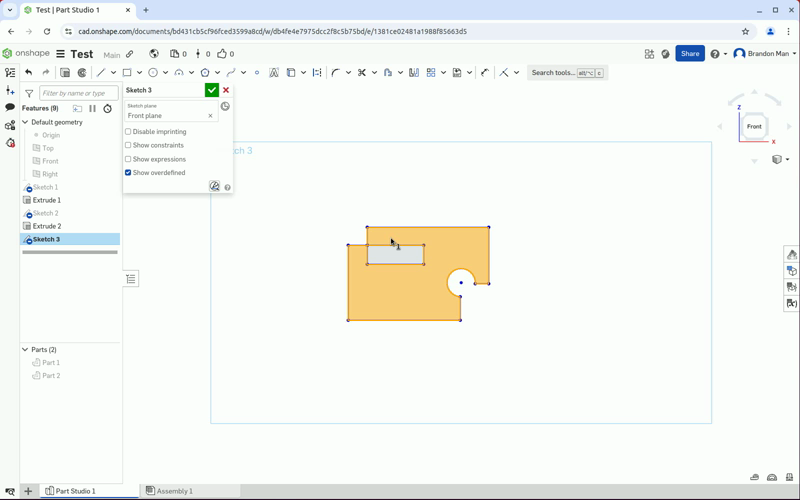
mouse_move(73, 352)
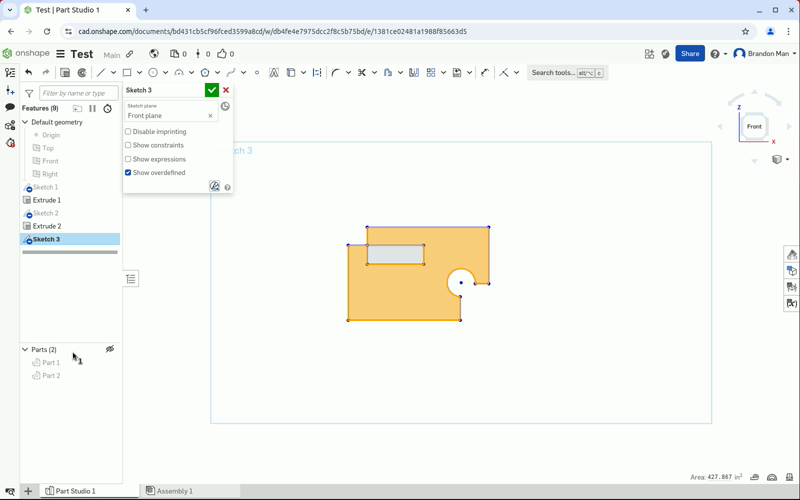
key(shift+y)
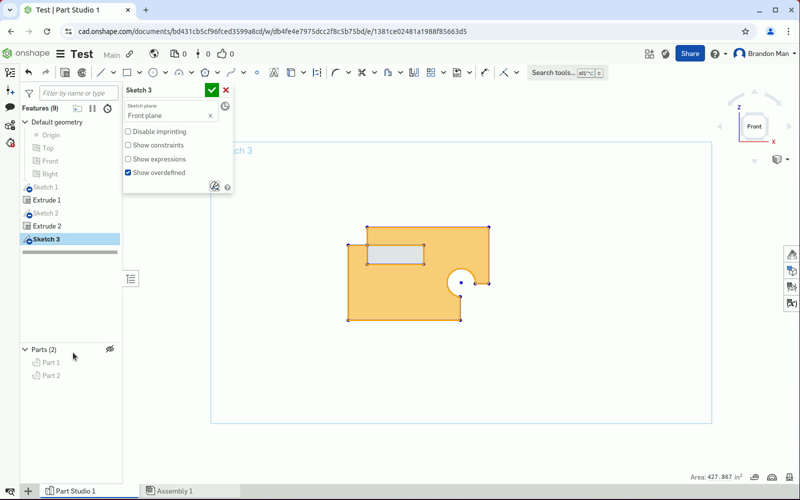
key(shift+e)
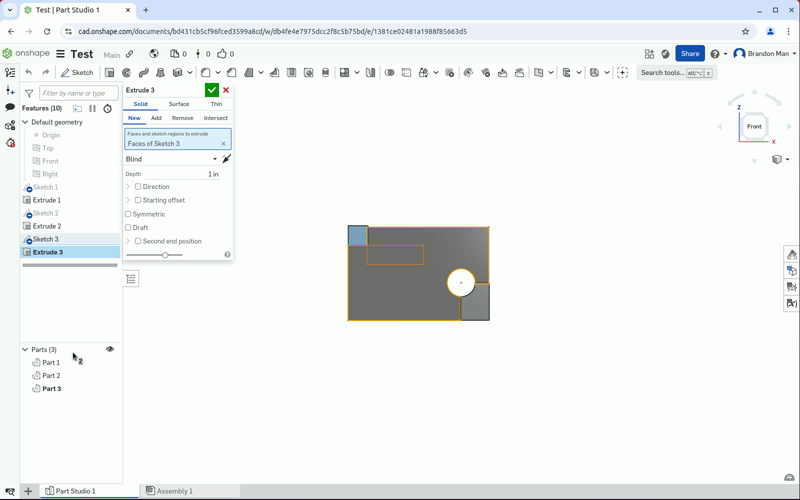
mouse_move(143, 106)
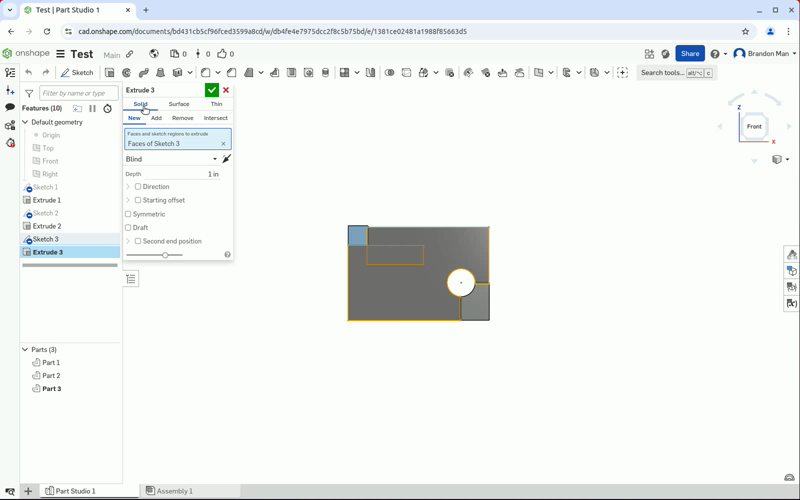
click(143, 106)
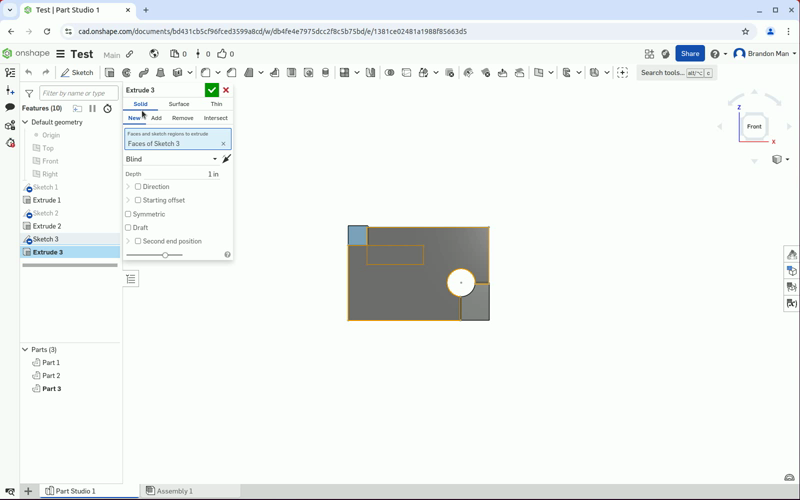
mouse_move(137, 120)
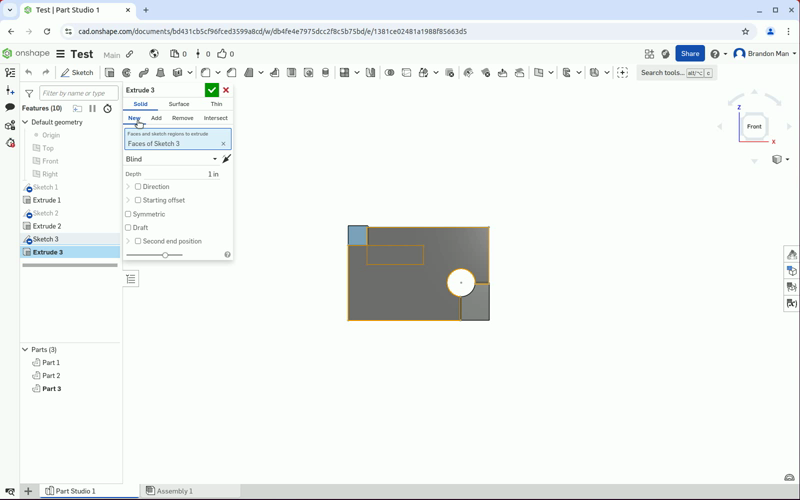
click(137, 120)
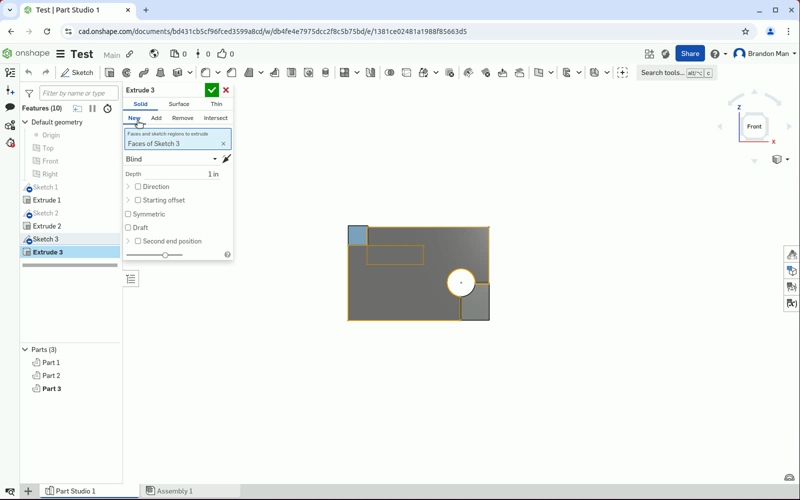
key(tab, 4)
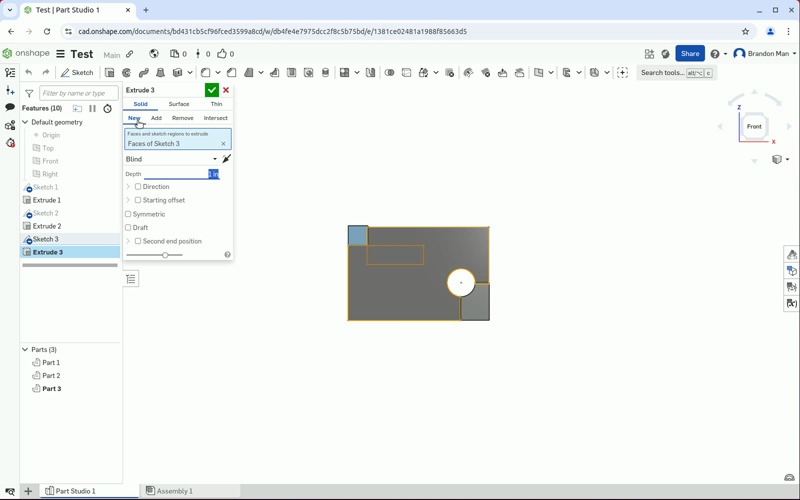
text(11.554)
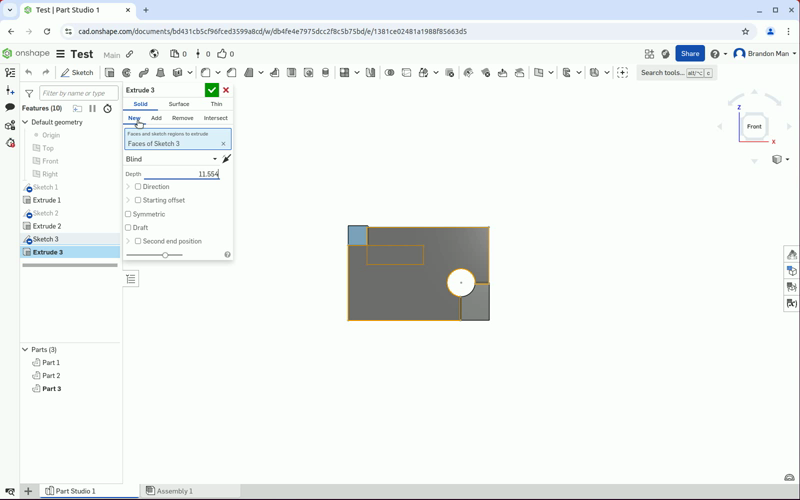
key(enter)
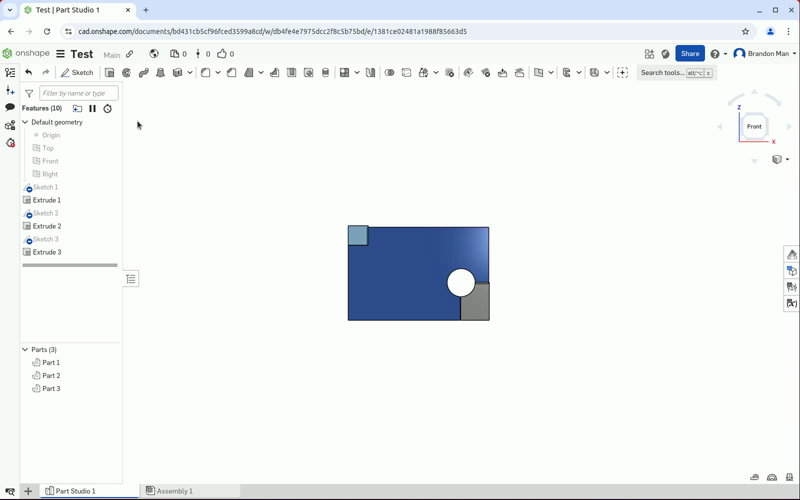
key(shift+h)
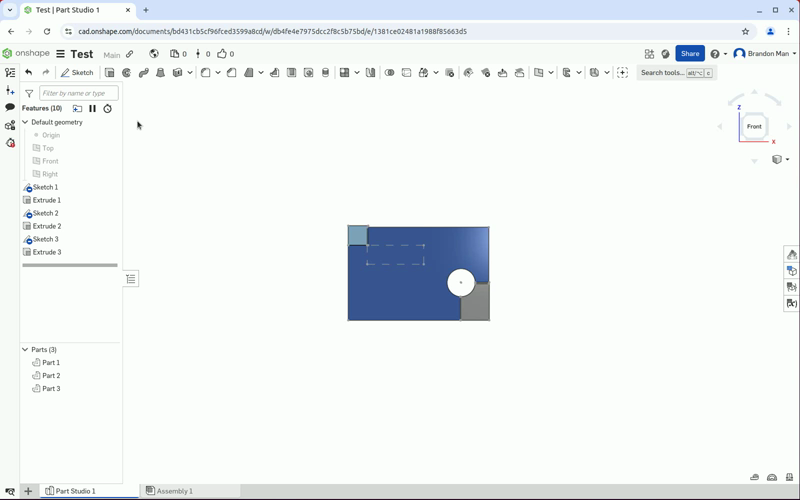
key(shift+h)
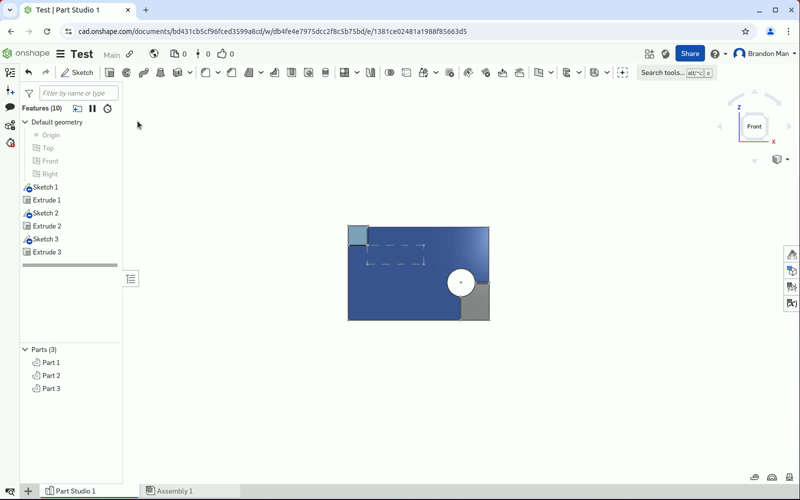
key(shift+7)
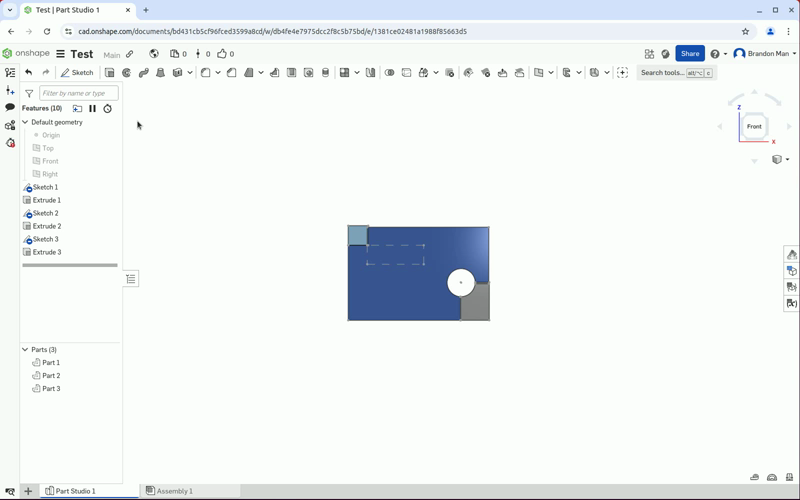
key(left, 2)
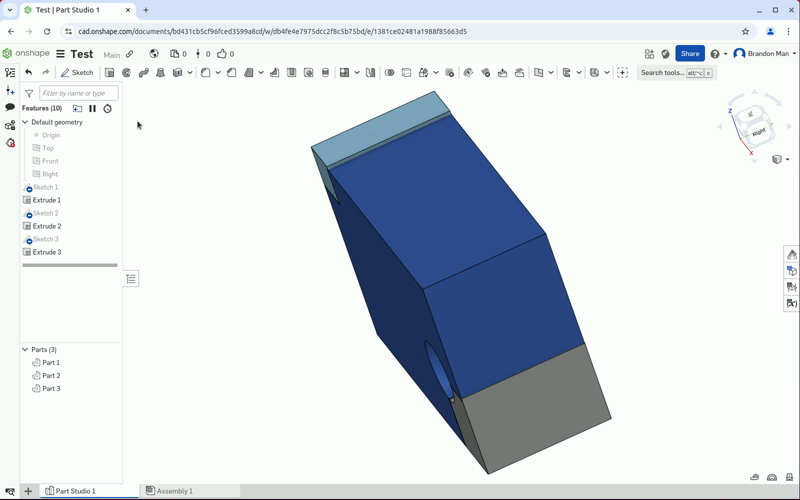
key(down, 2)
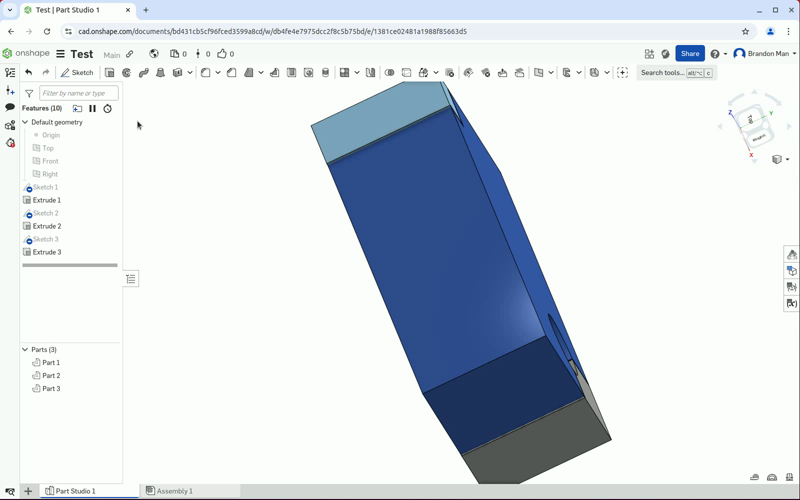
key(up, 2)
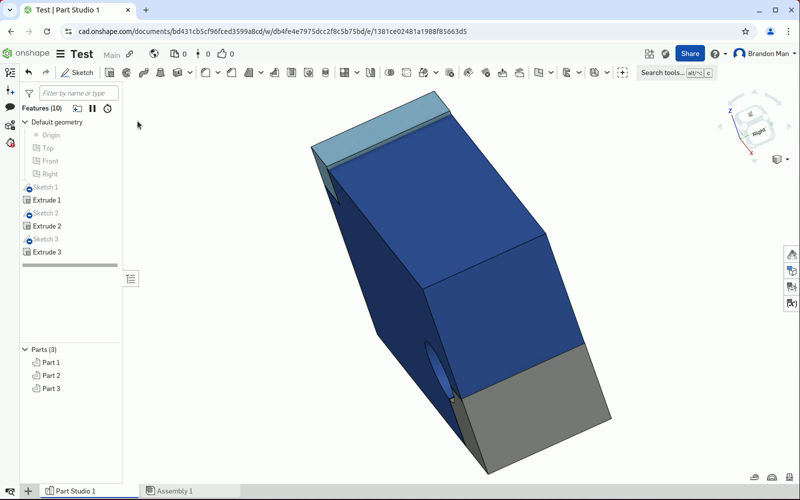
key(right, 2)
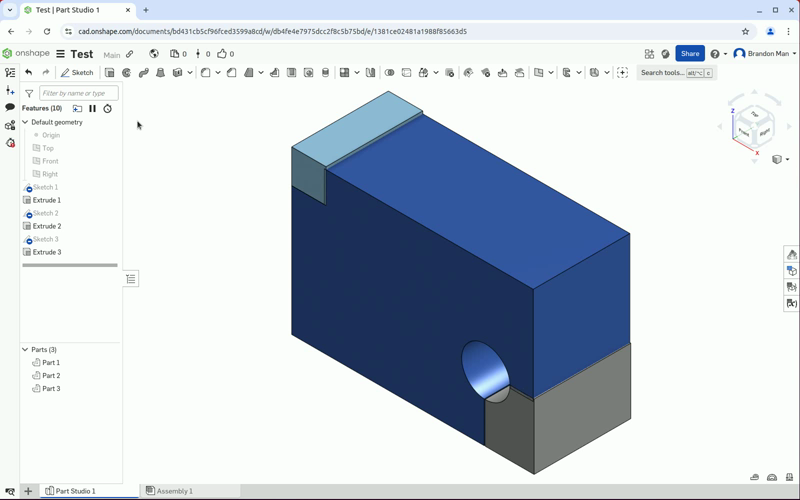
mouse_move(73, 189)
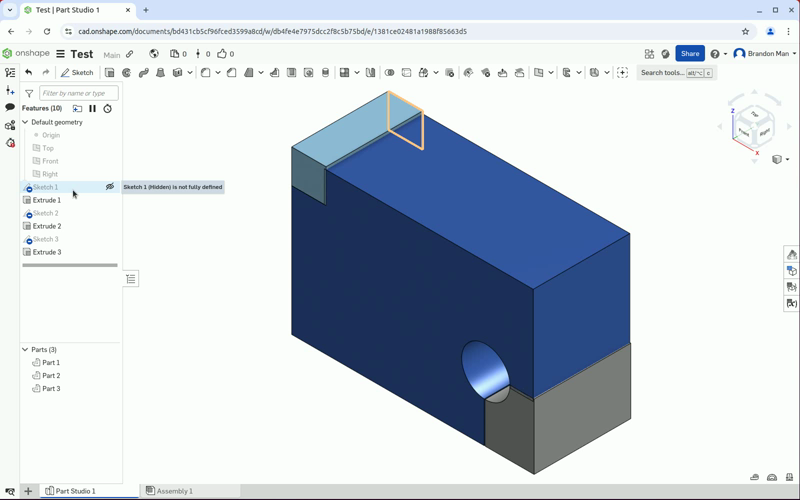
click(73, 189)